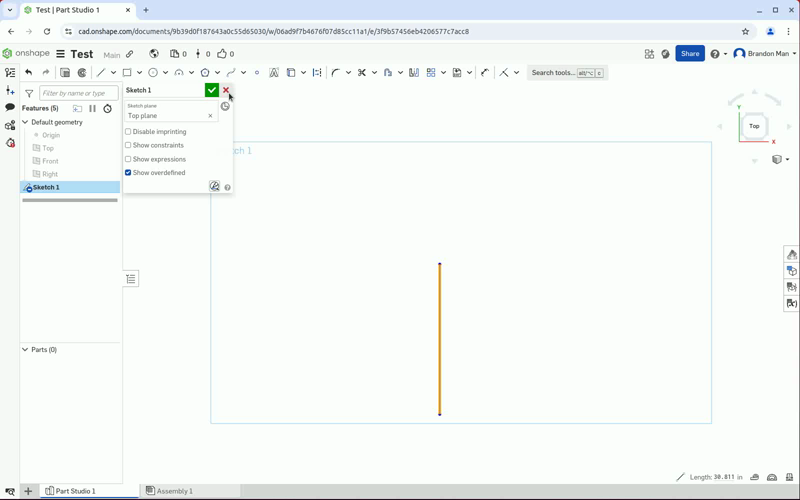
key(shift+h)
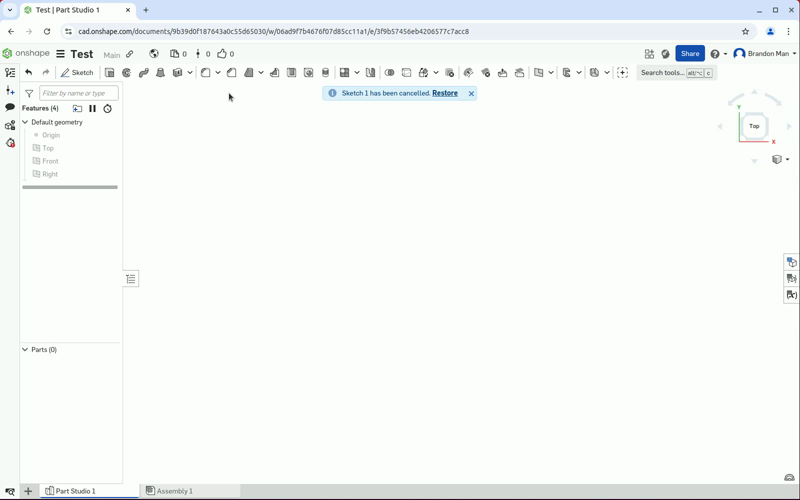
mouse_move(73, 352)
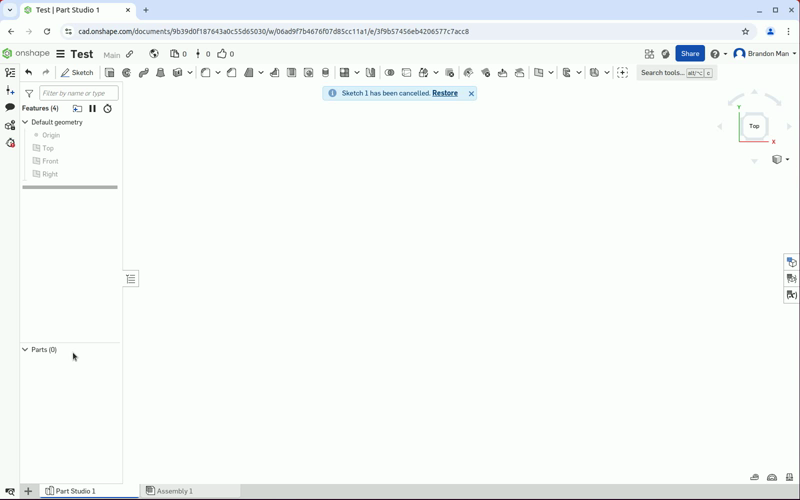
key(y)
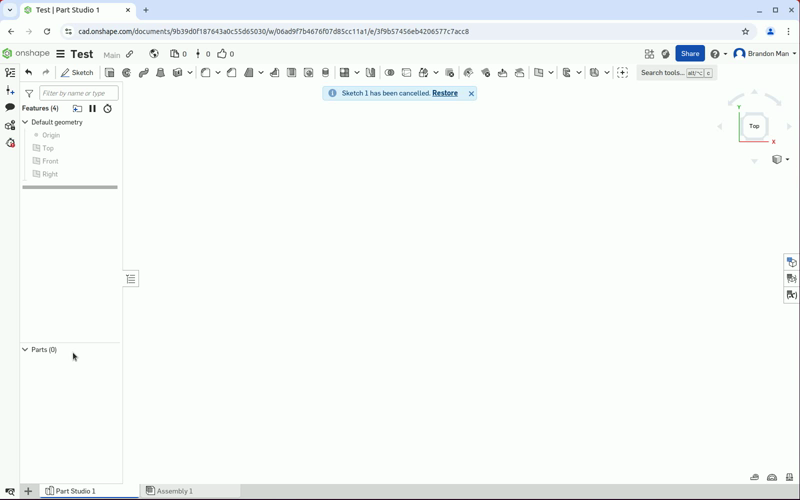
key(shift+p)
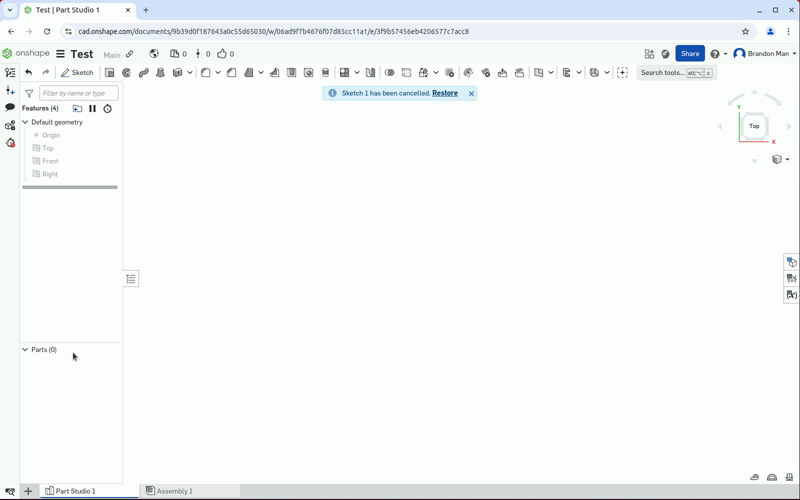
key(space)
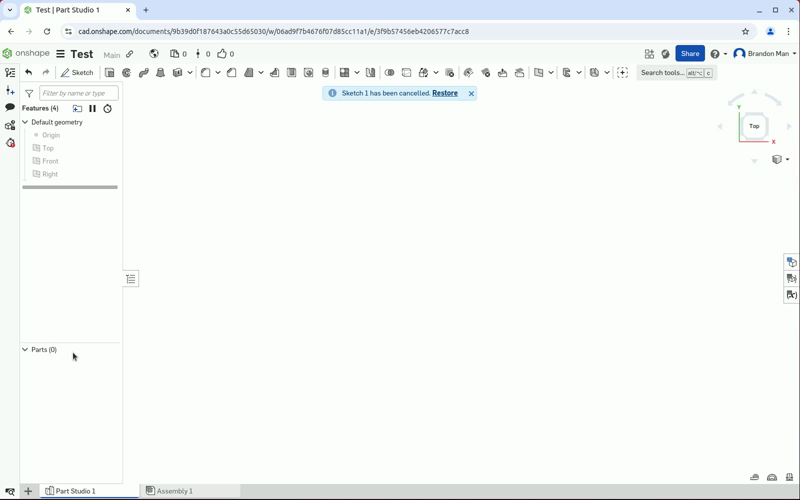
key_down(shift)
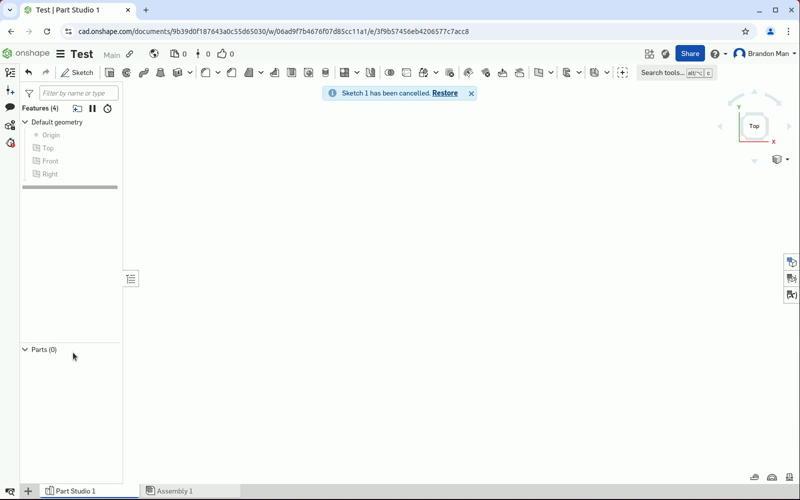
key(up)
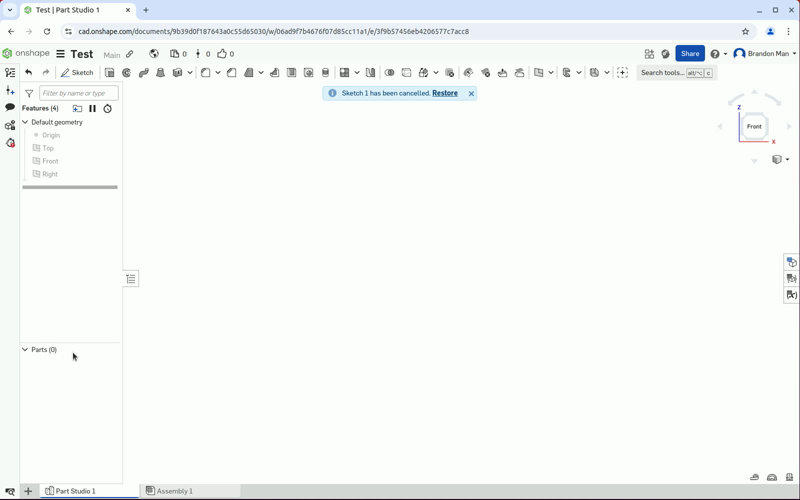
key_up(shift)
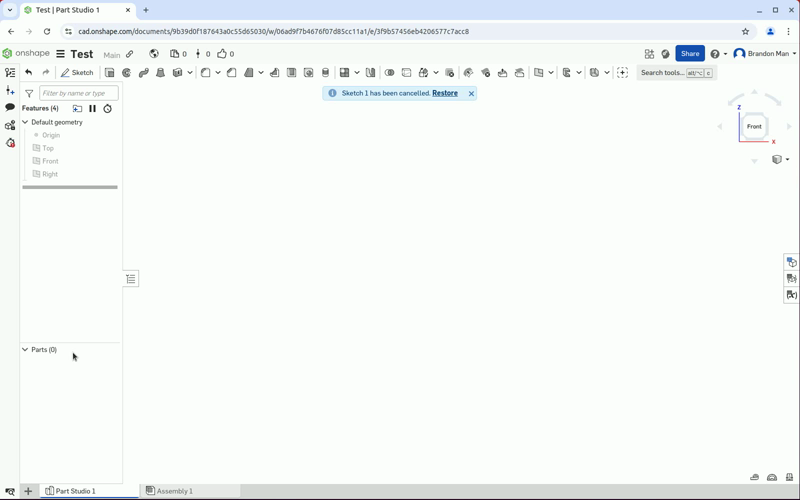
mouse_move(73, 352)
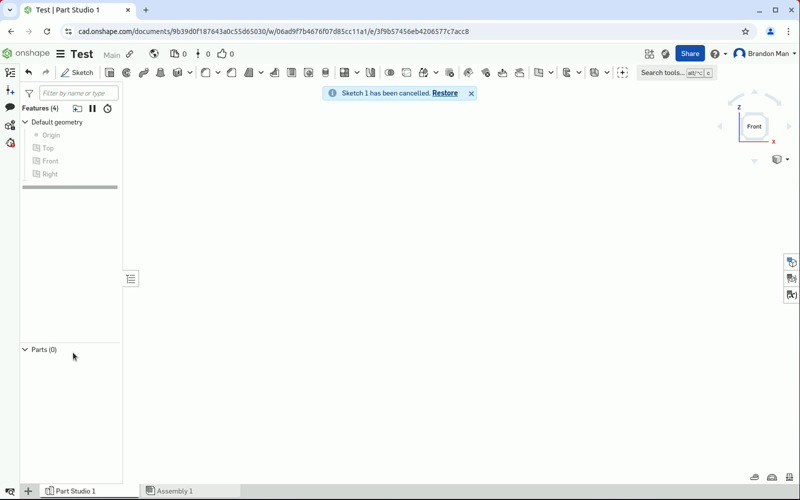
key(shift+y)
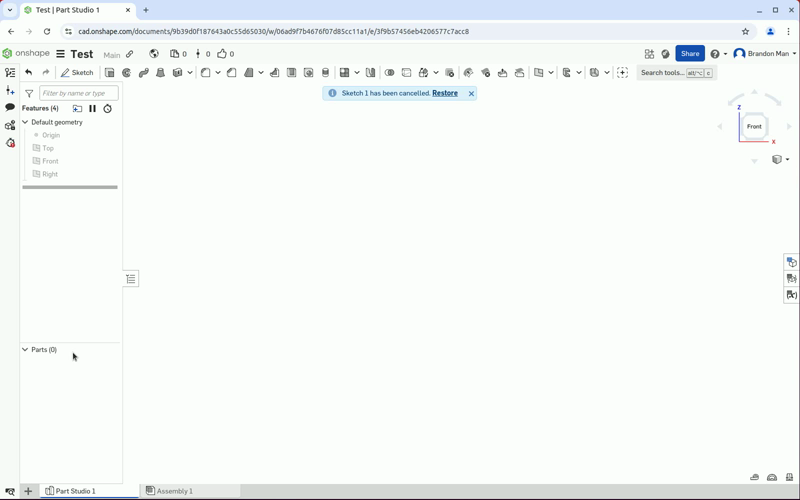
key(shift+s)
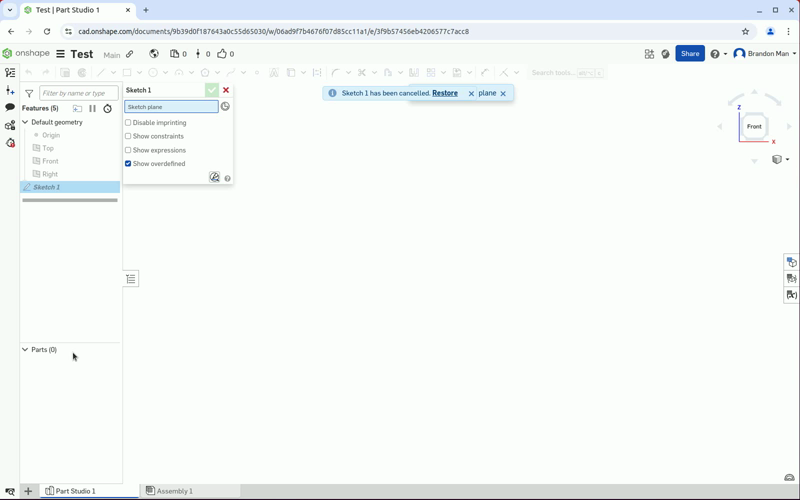
mouse_move(73, 163)
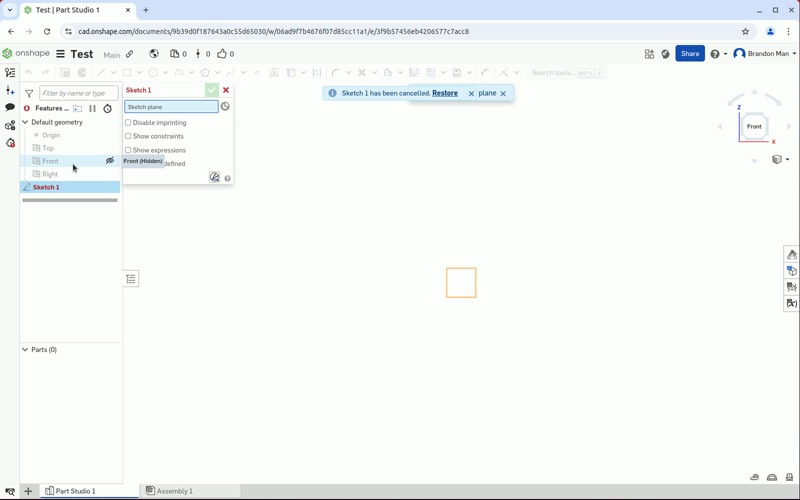
click(73, 163)
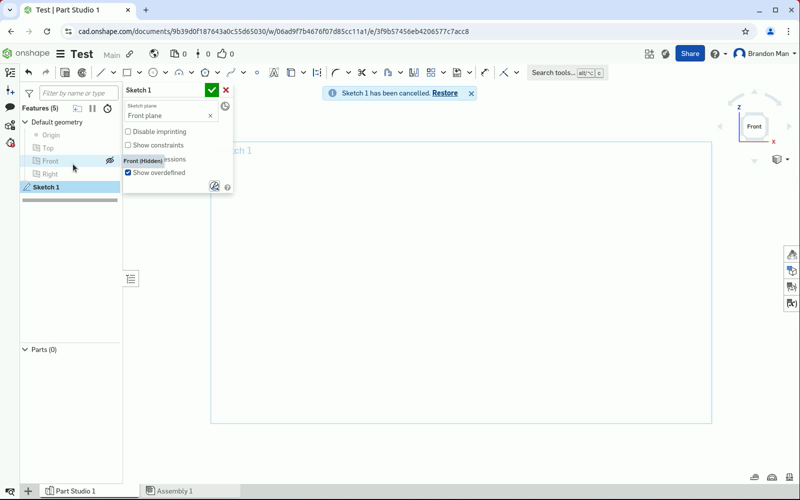
mouse_move(73, 352)
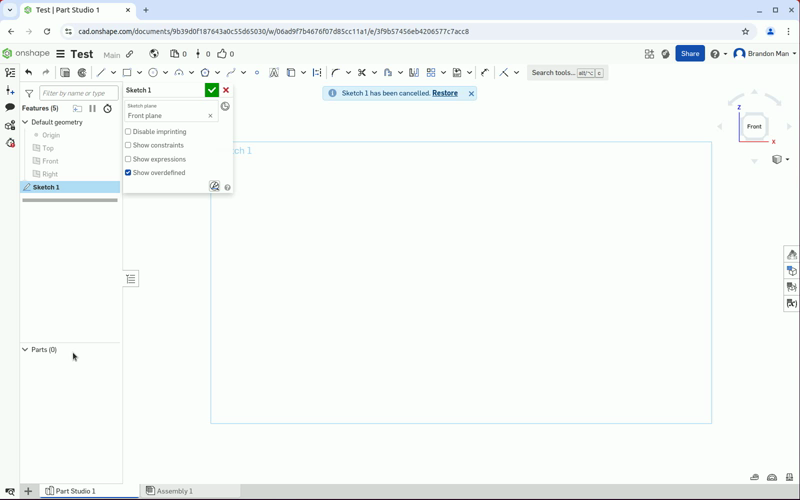
key(y)
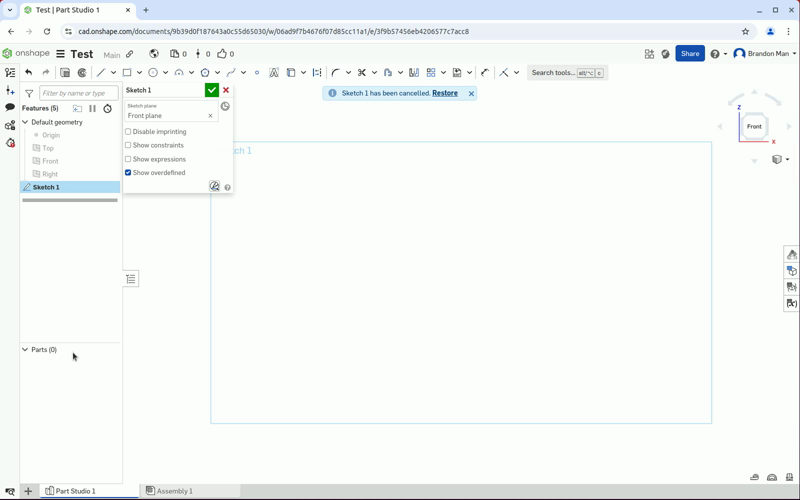
key(a)
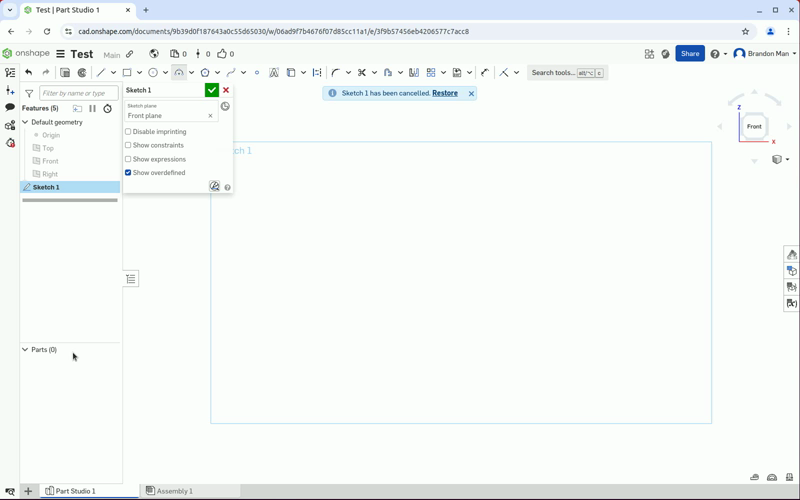
key_down(shift)
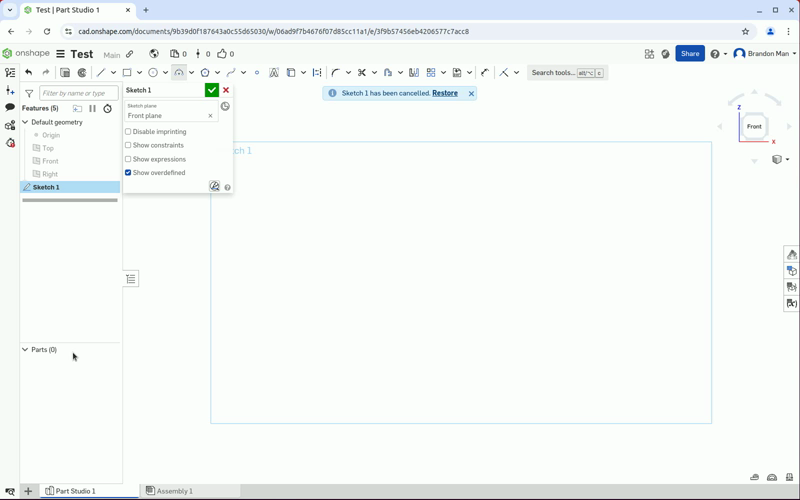
mouse_move(414, 373)
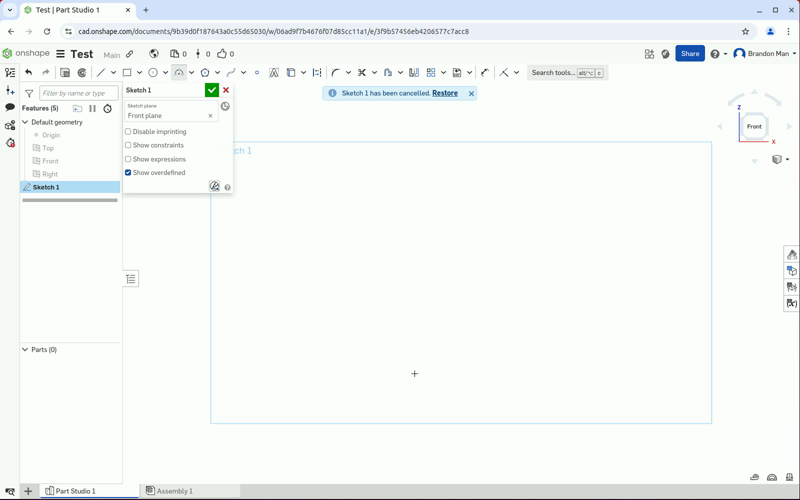
click(414, 373)
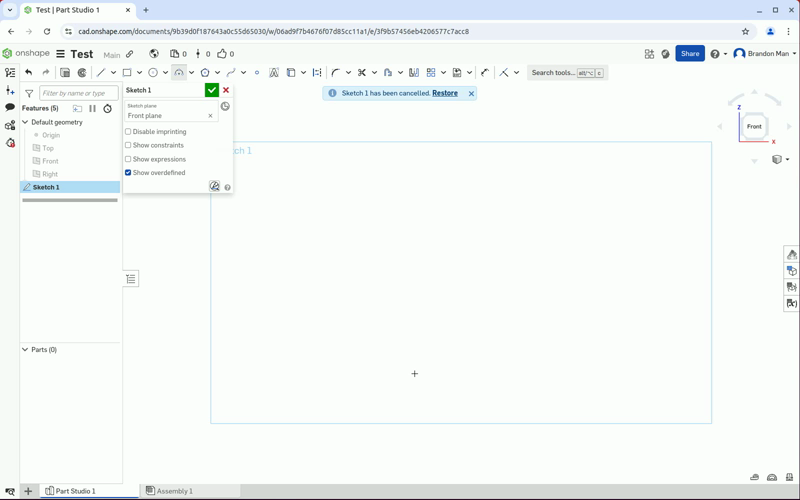
key_up(shift)
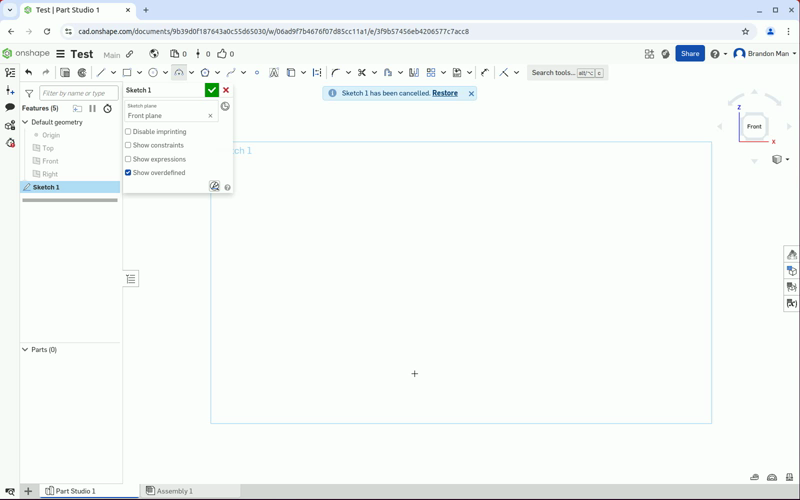
key_down(shift)
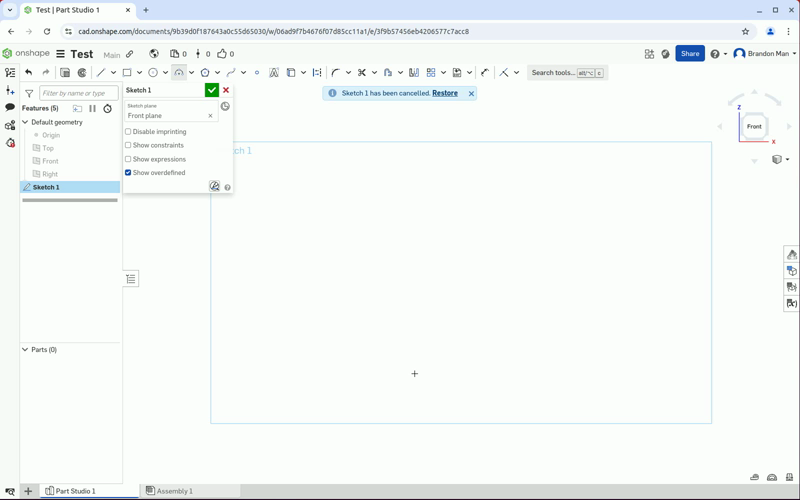
mouse_move(507, 373)
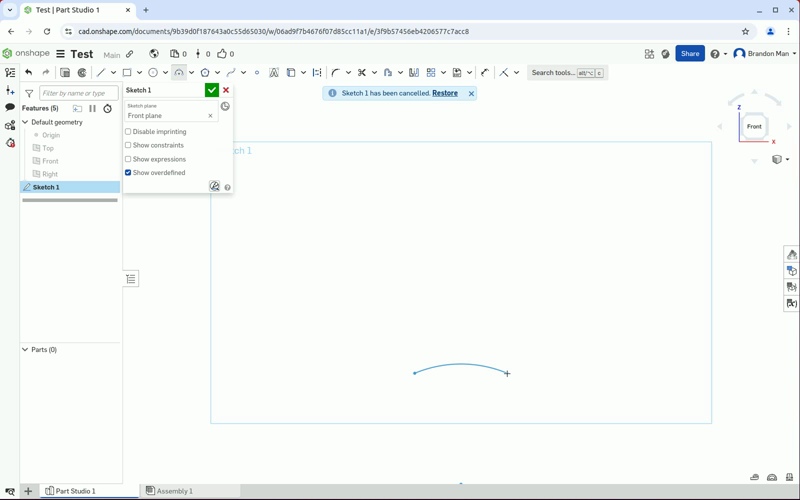
click(507, 373)
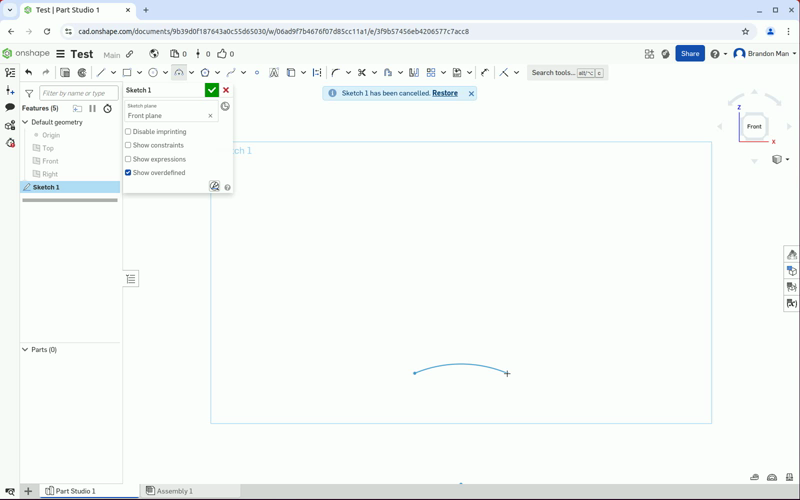
mouse_move(461, 384)
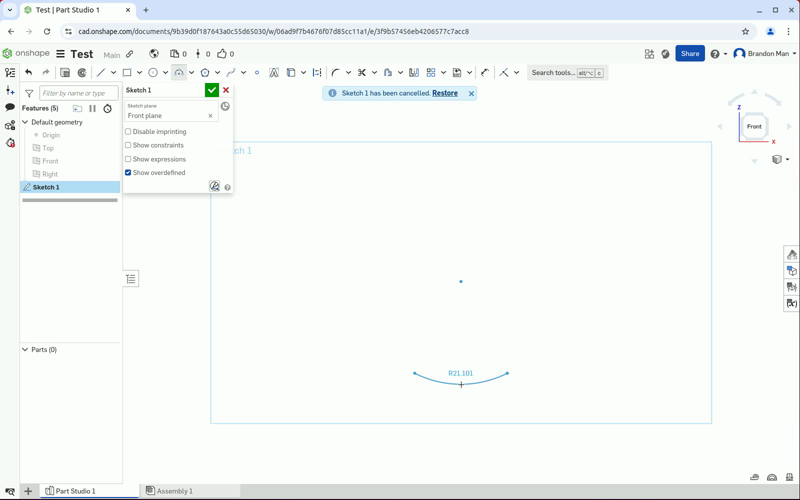
click(461, 384)
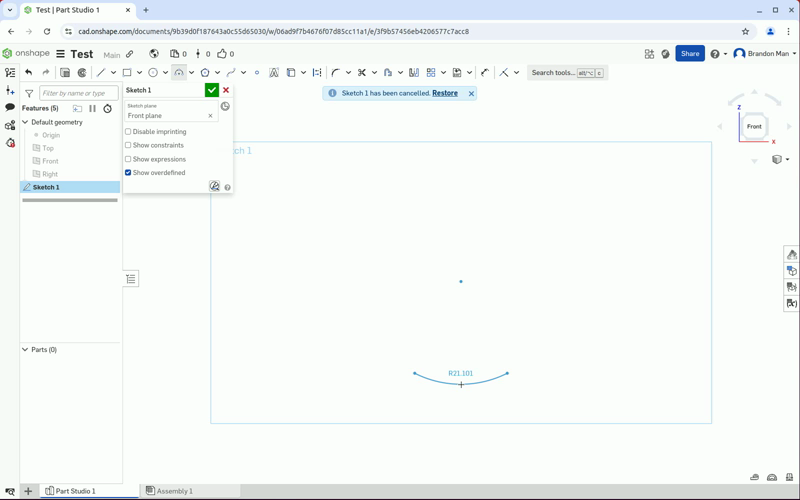
key_up(shift)
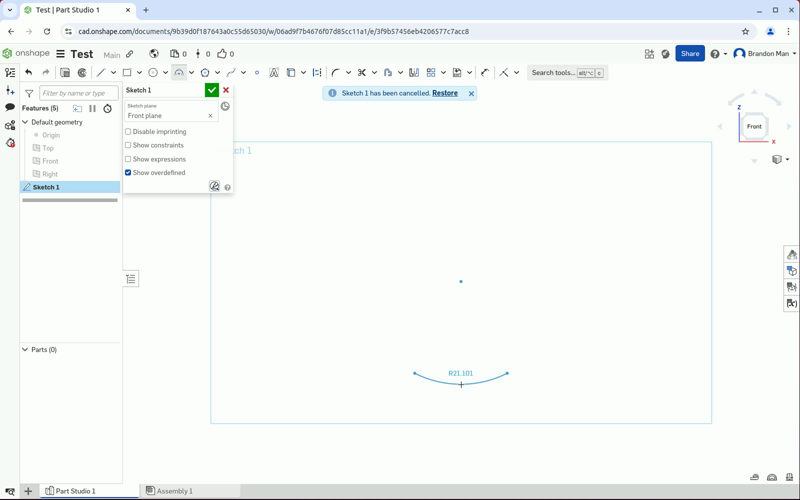
key(esc)
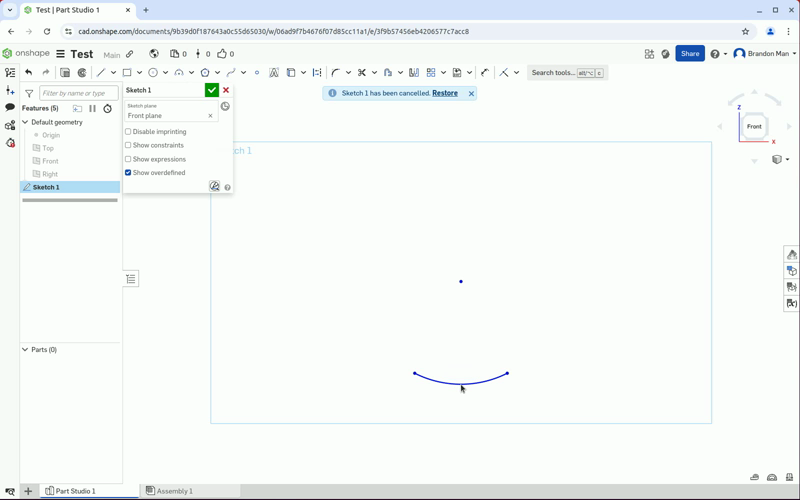
key(l)
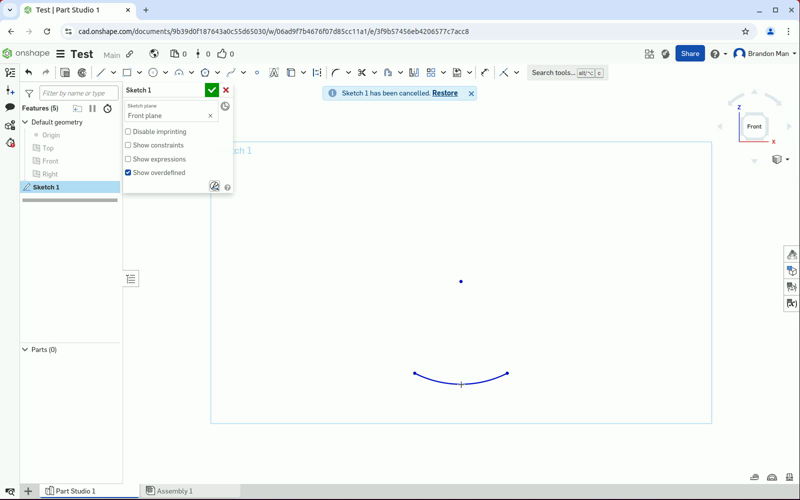
mouse_move(507, 373)
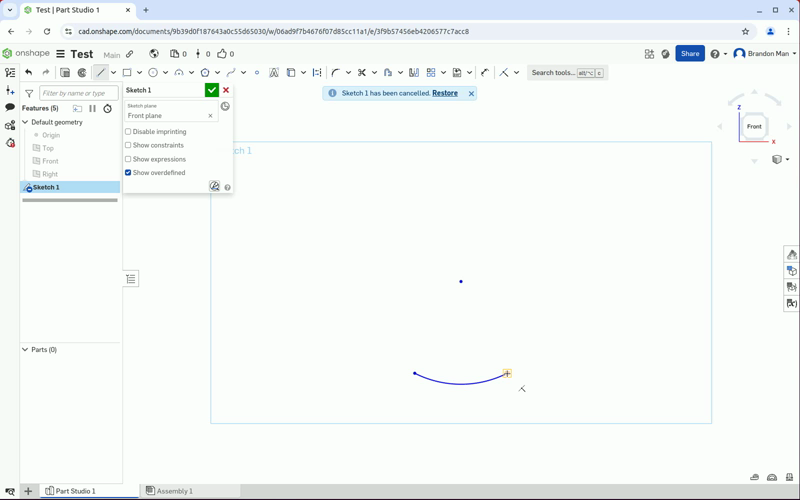
click(507, 373)
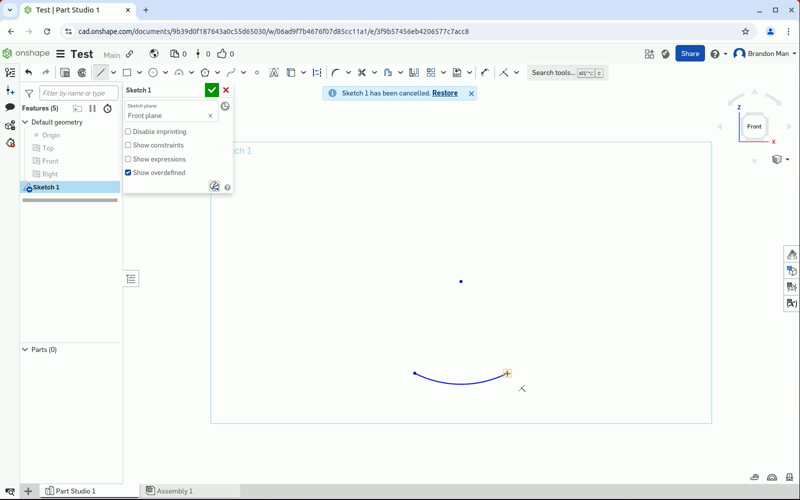
key_down(shift)
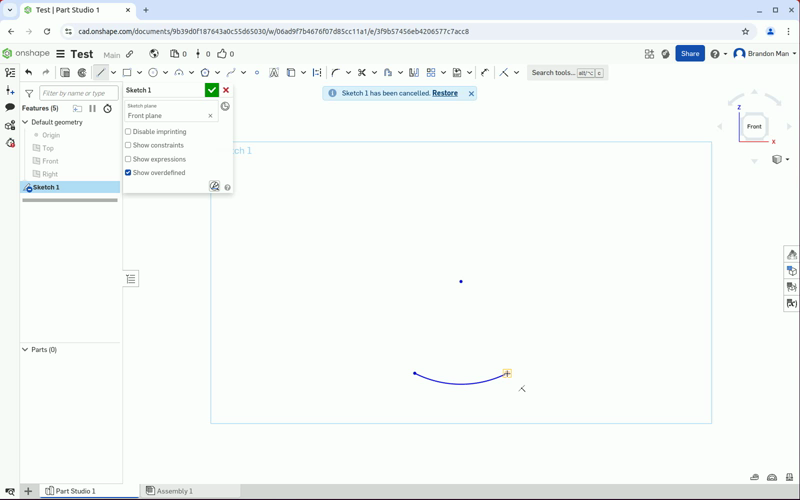
mouse_move(507, 195)
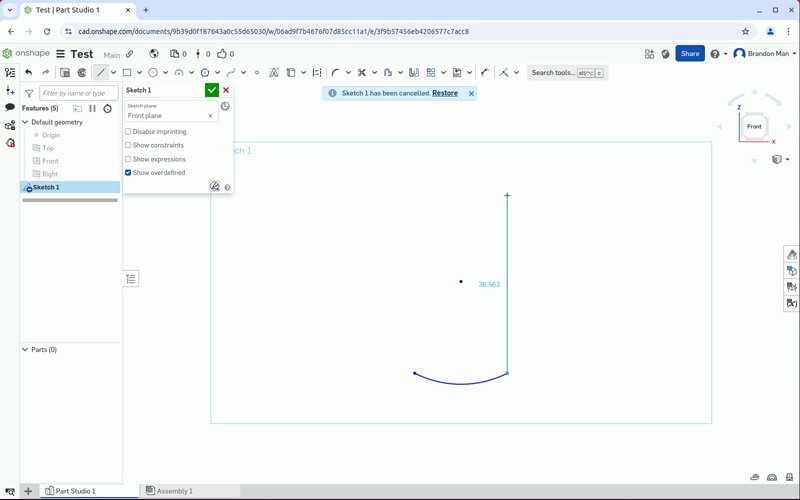
click(507, 195)
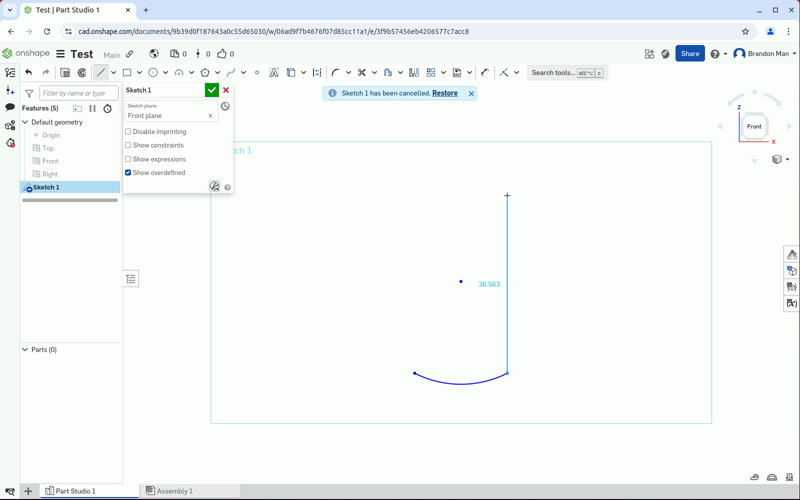
key_up(shift)
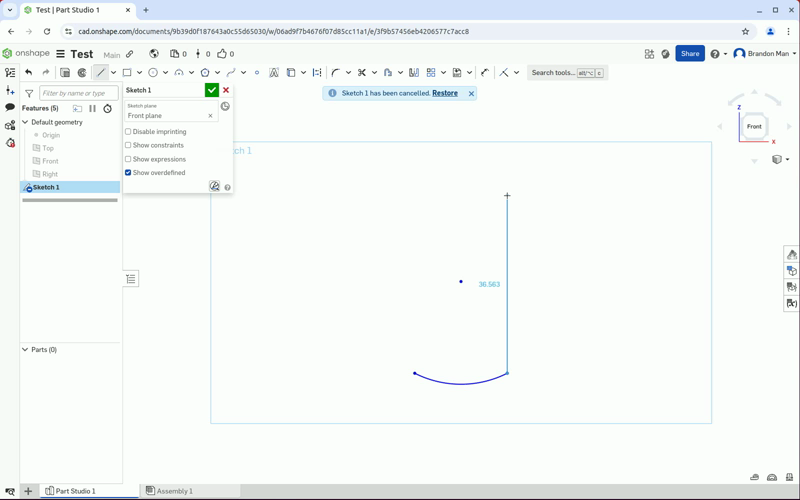
key(esc)
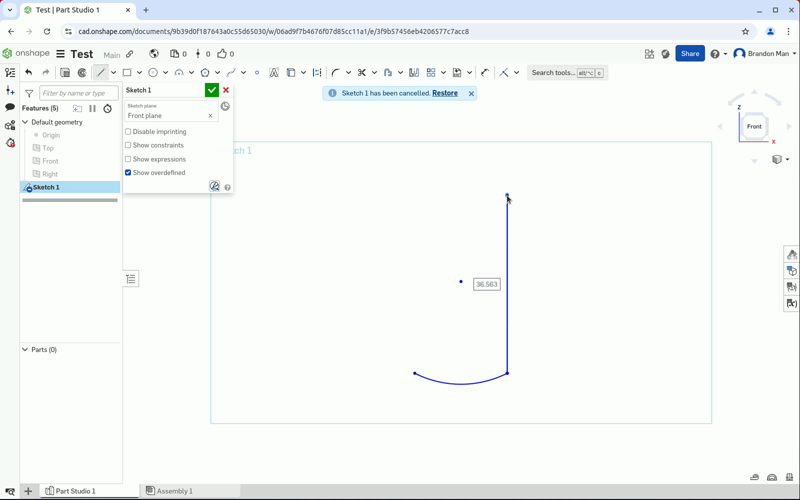
key(a)
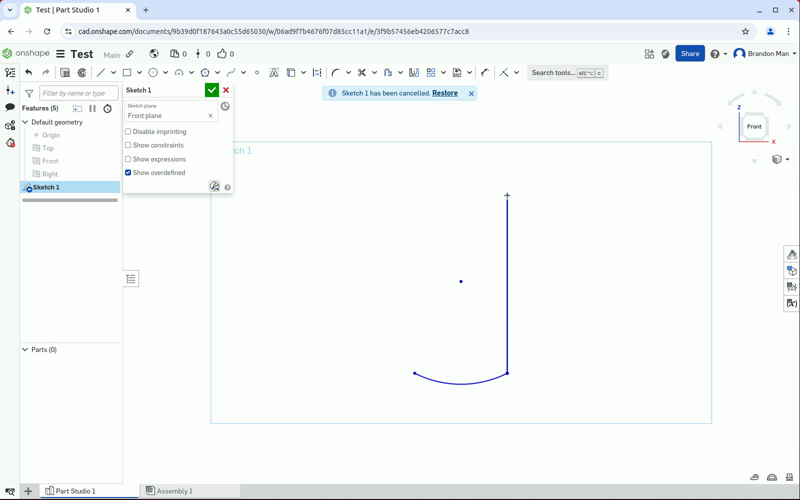
mouse_move(507, 195)
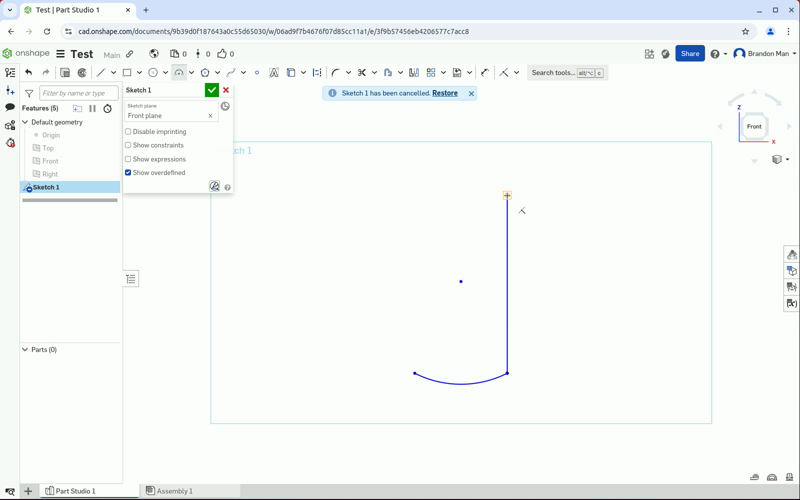
click(507, 195)
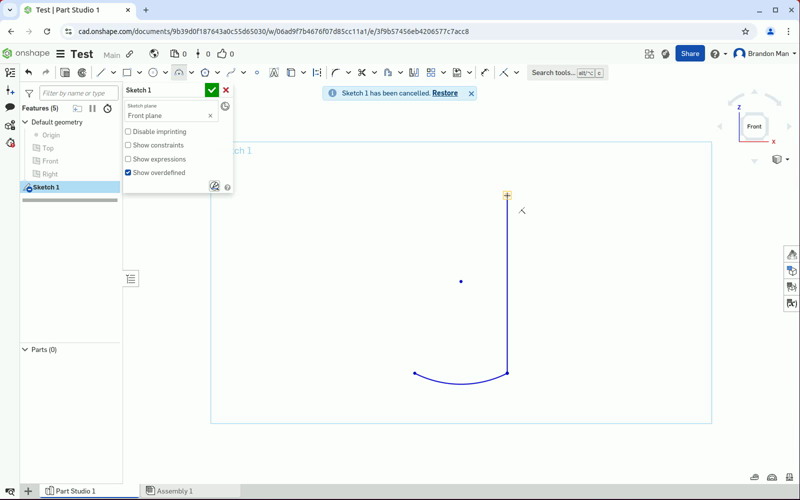
key_down(shift)
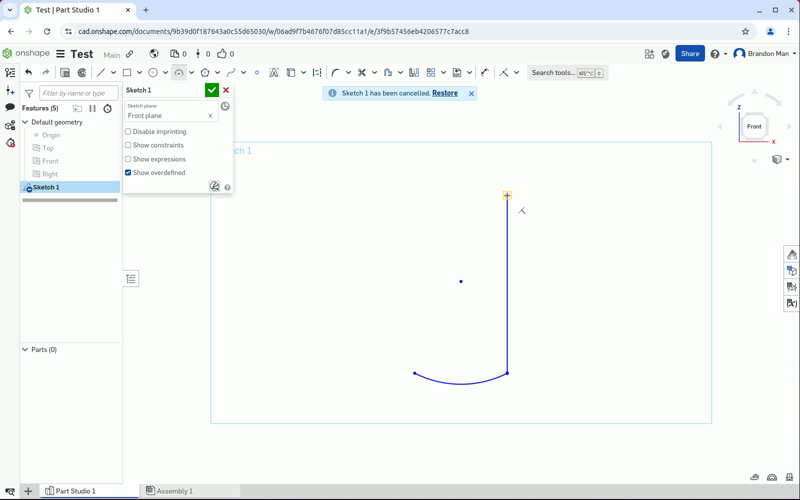
mouse_move(414, 195)
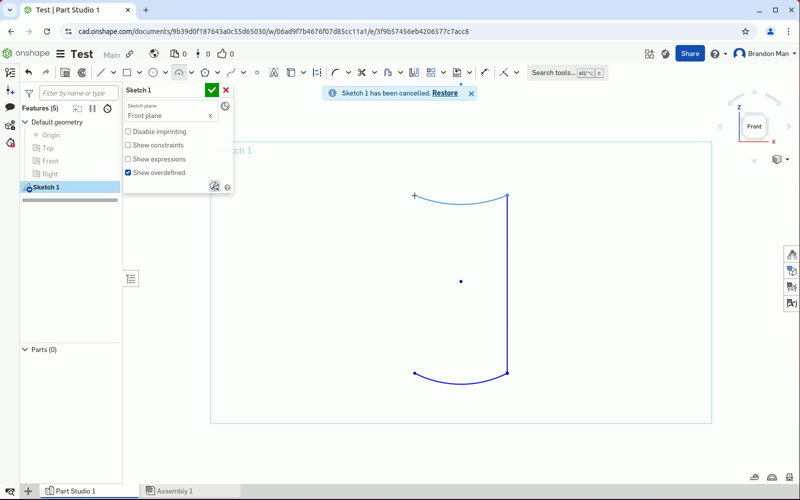
click(414, 195)
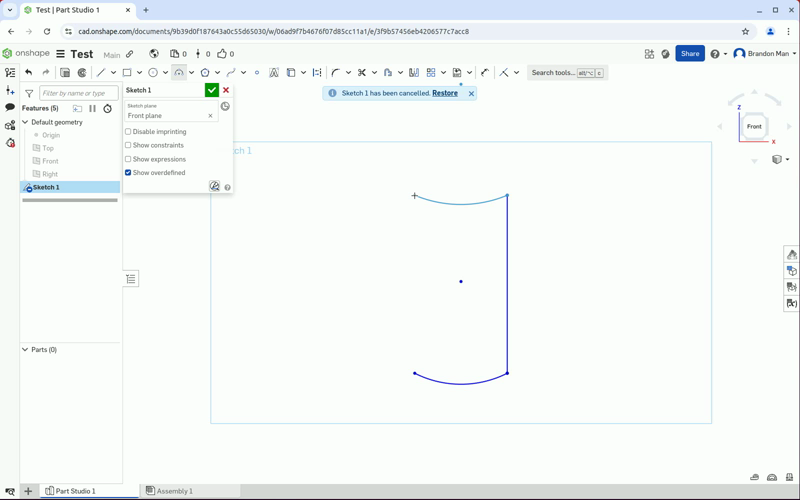
mouse_move(461, 183)
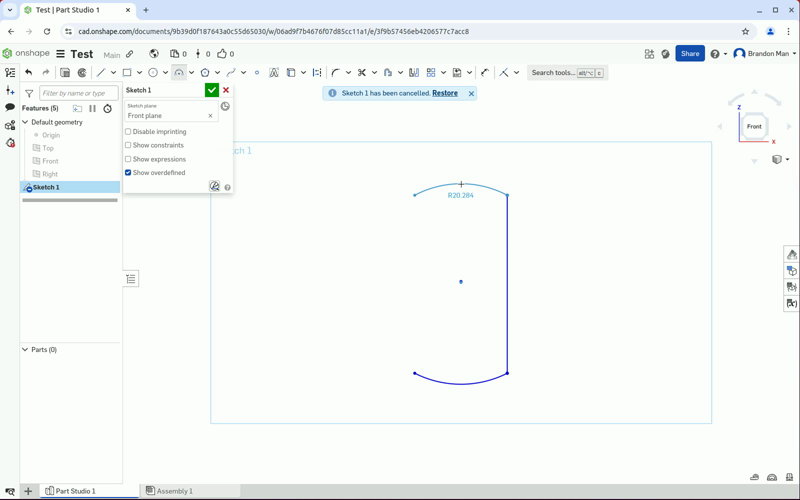
click(461, 183)
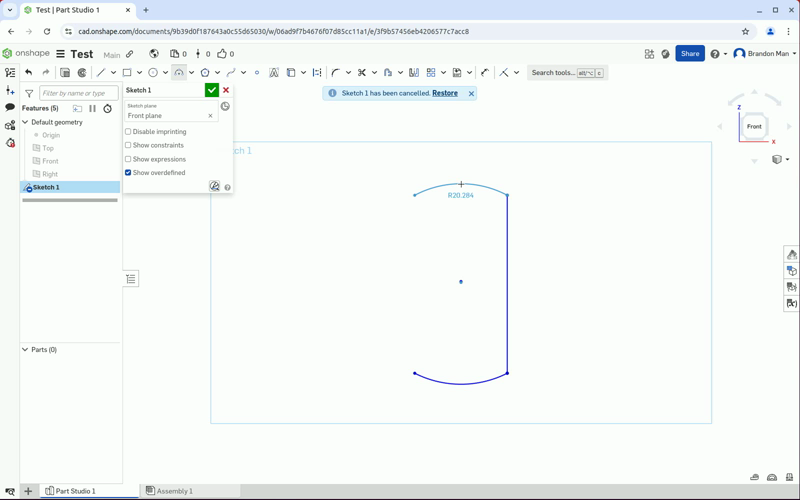
key_up(shift)
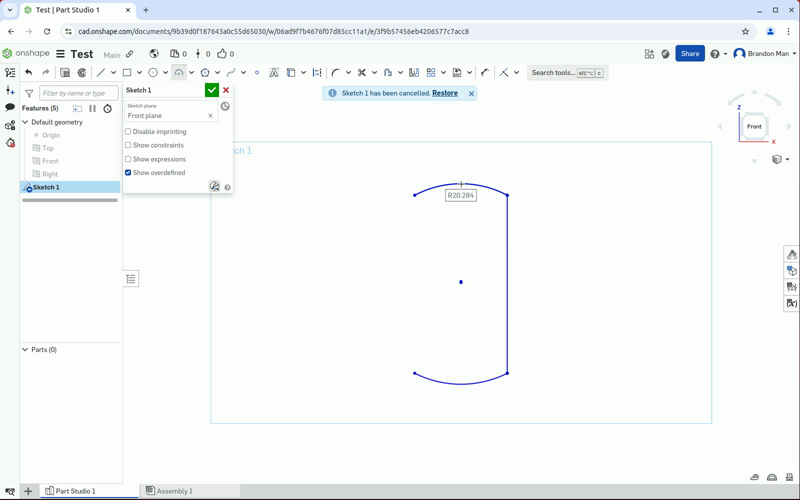
key(esc)
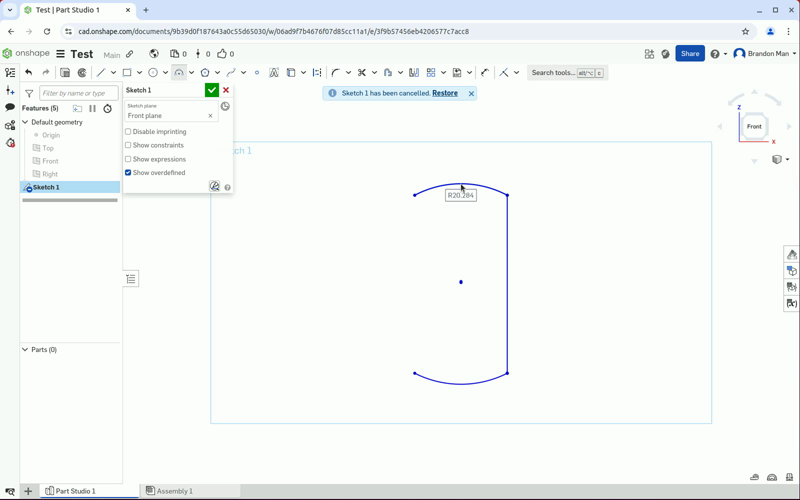
key(l)
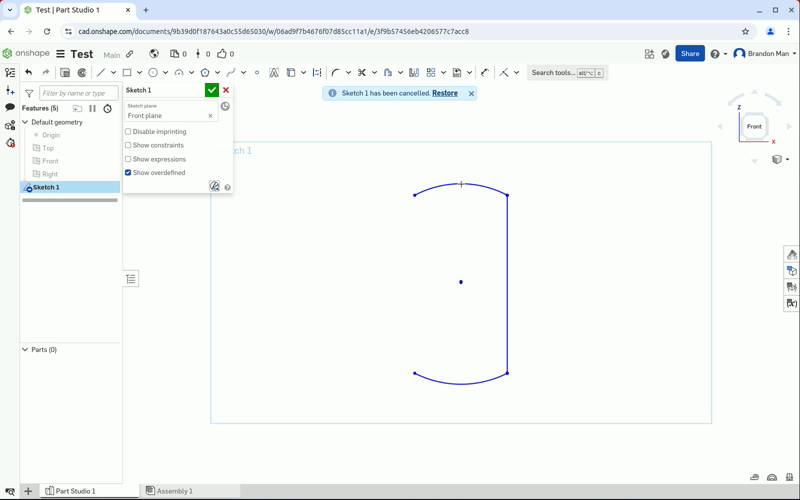
mouse_move(414, 195)
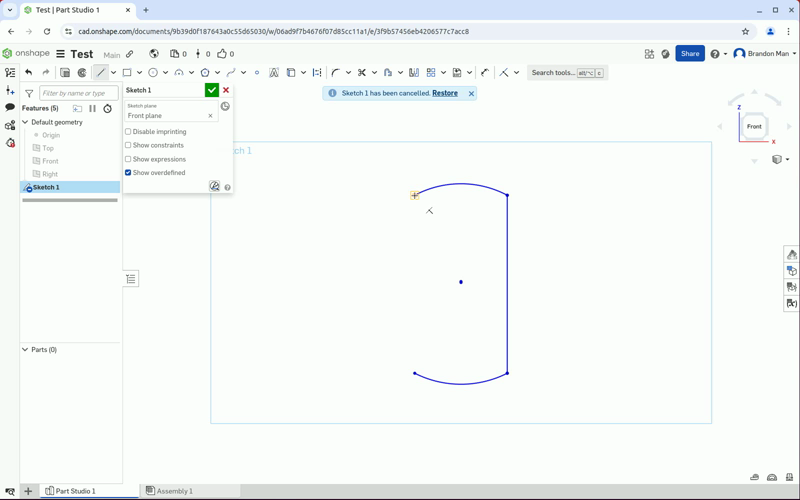
click(414, 195)
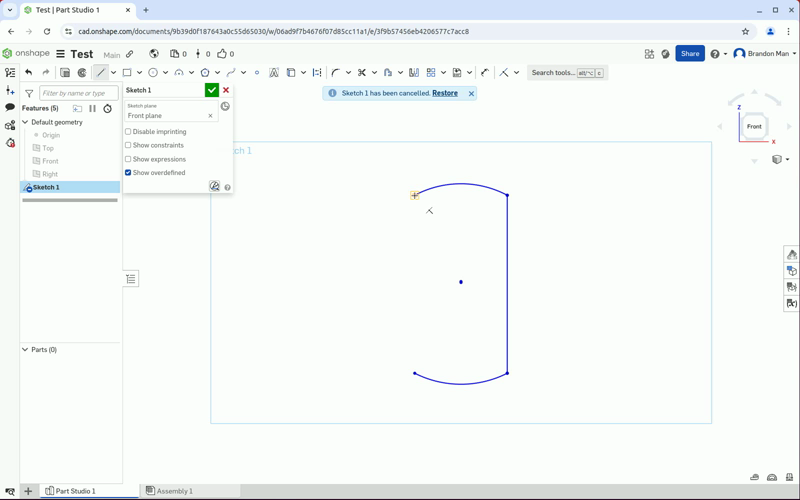
key_down(shift)
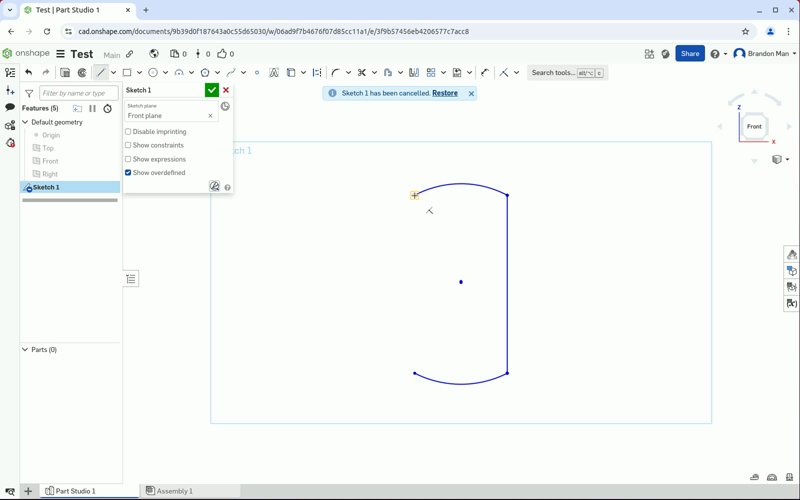
mouse_move(414, 373)
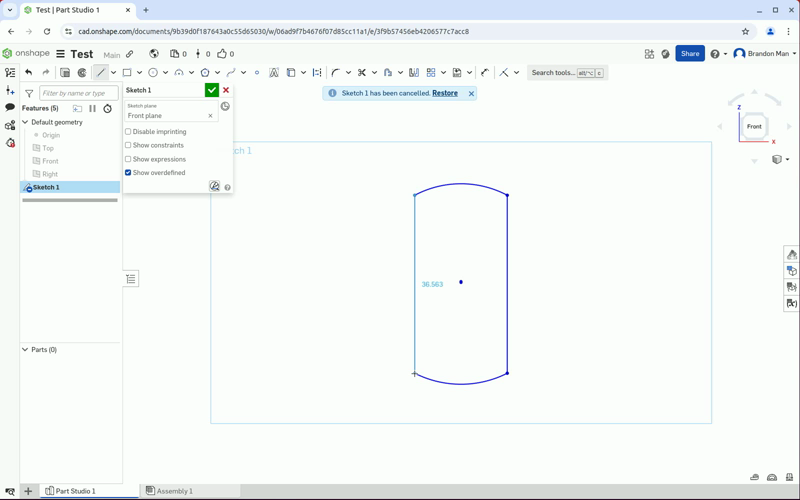
key_up(shift)
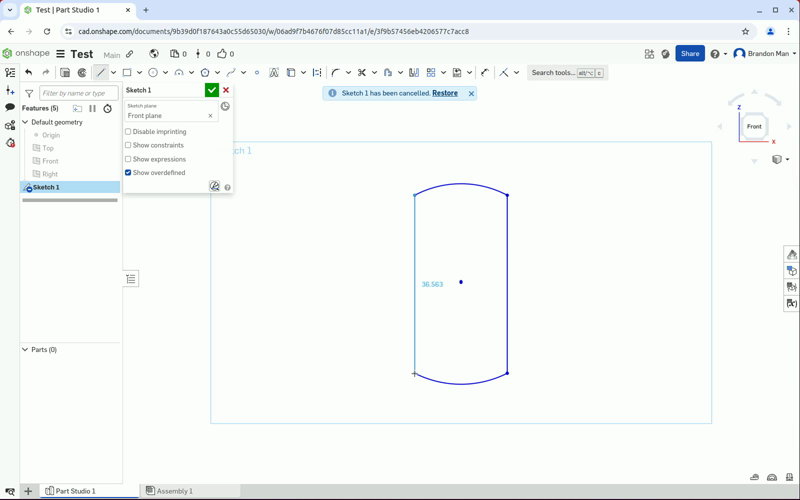
click(414, 373)
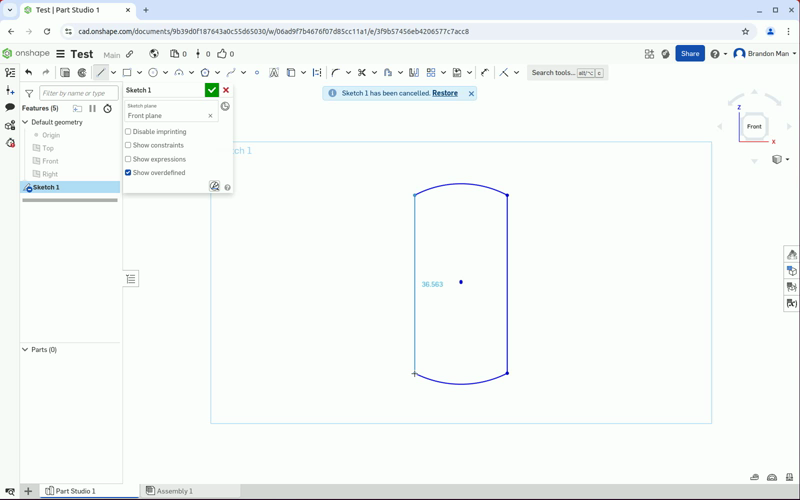
key(esc)
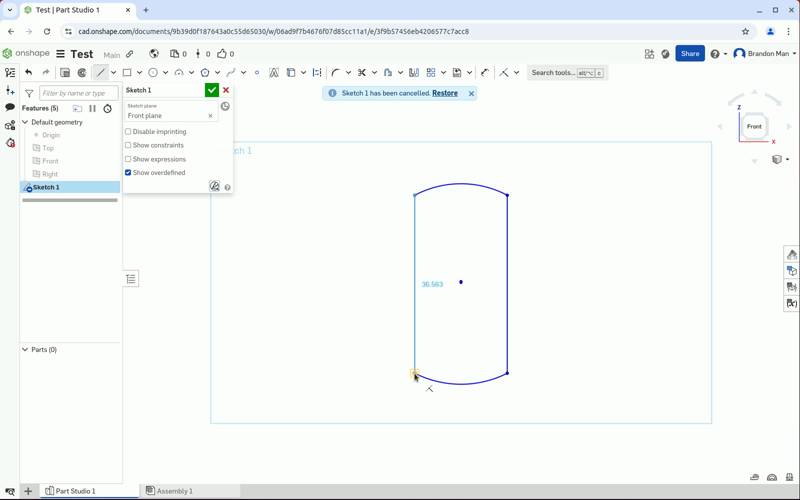
key(c)
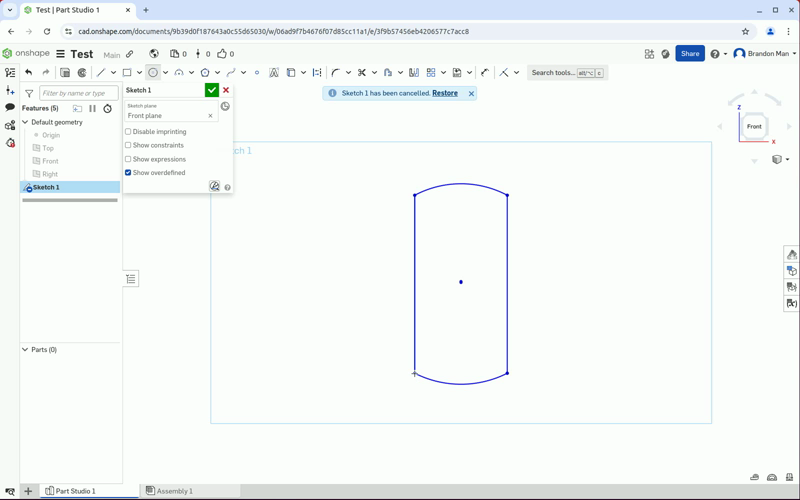
key_down(shift)
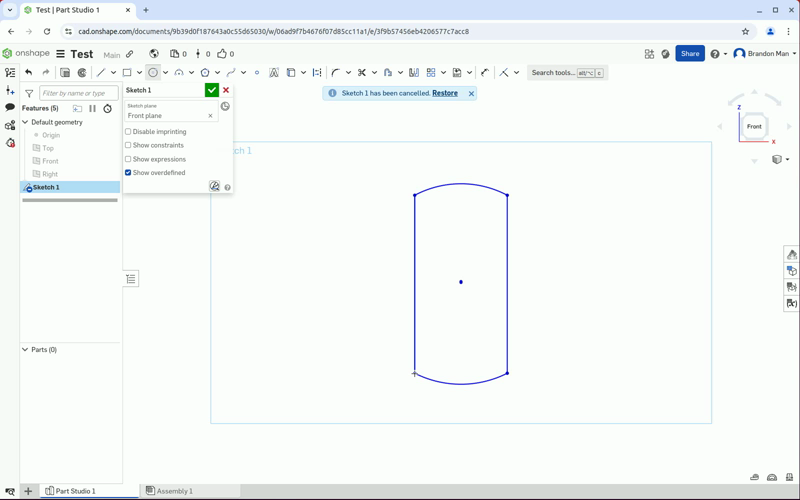
mouse_move(461, 283)
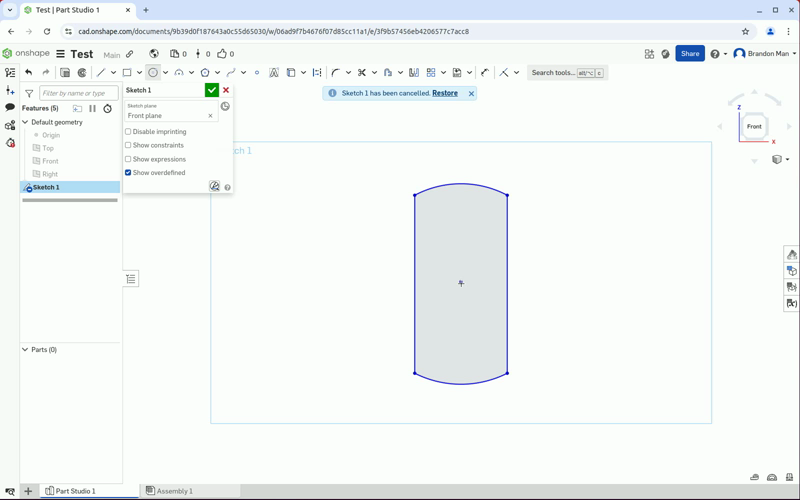
scroll(6)
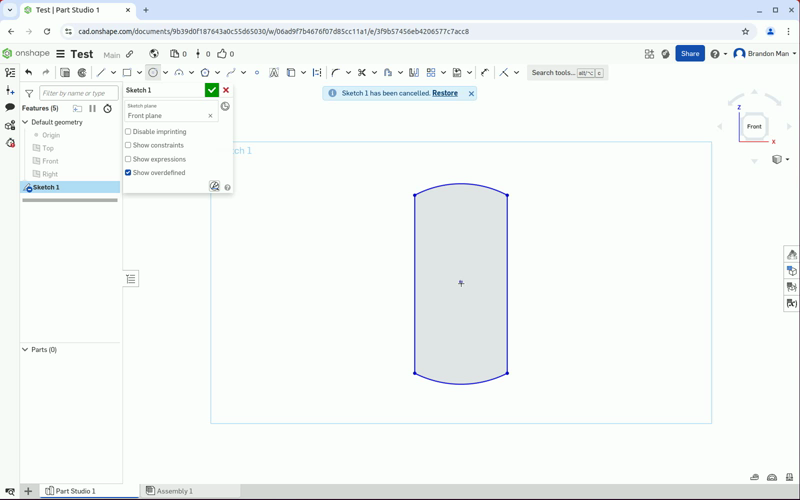
scroll(6)
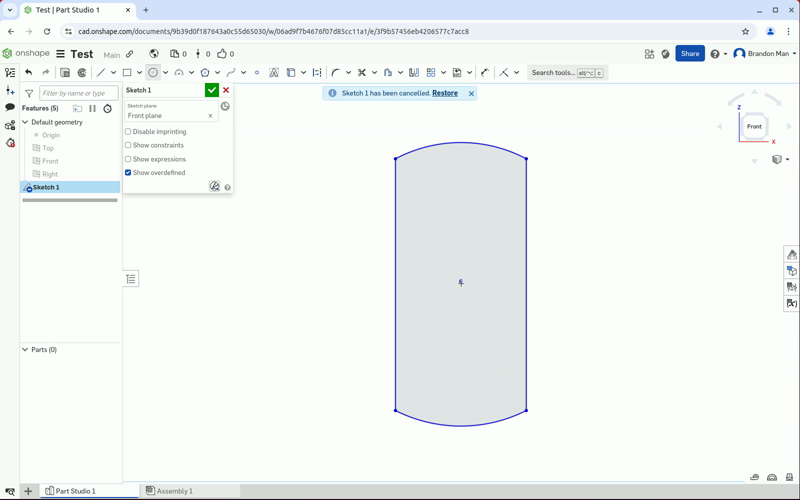
scroll(6)
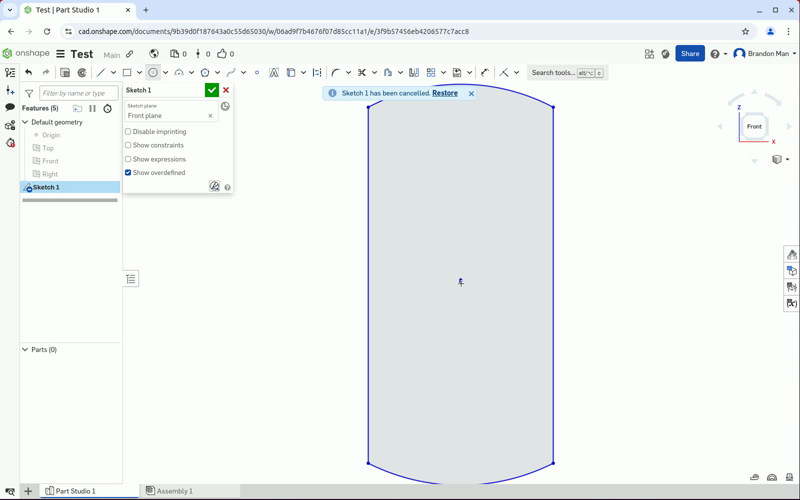
scroll(6)
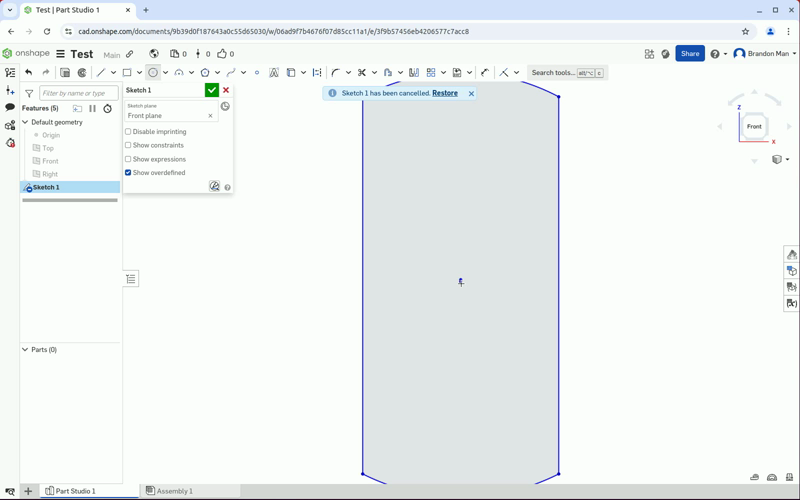
scroll(6)
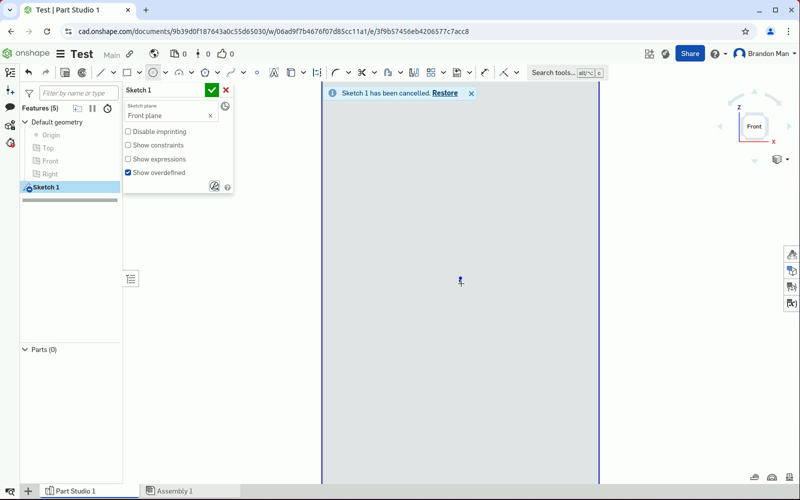
scroll(6)
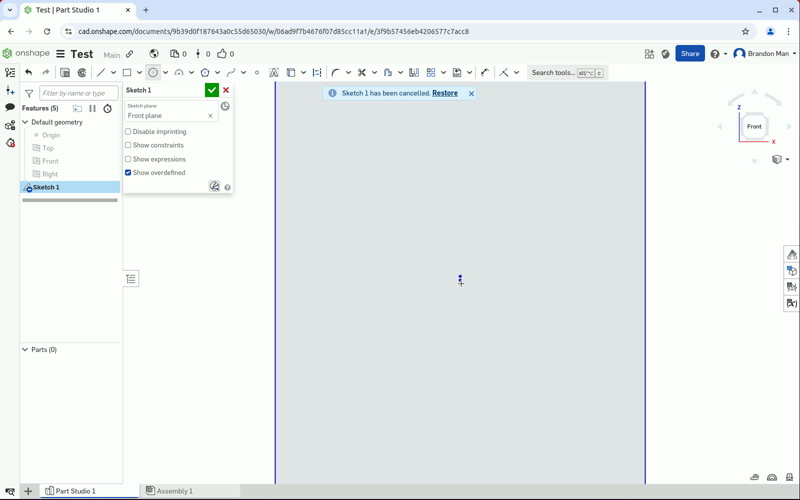
scroll(6)
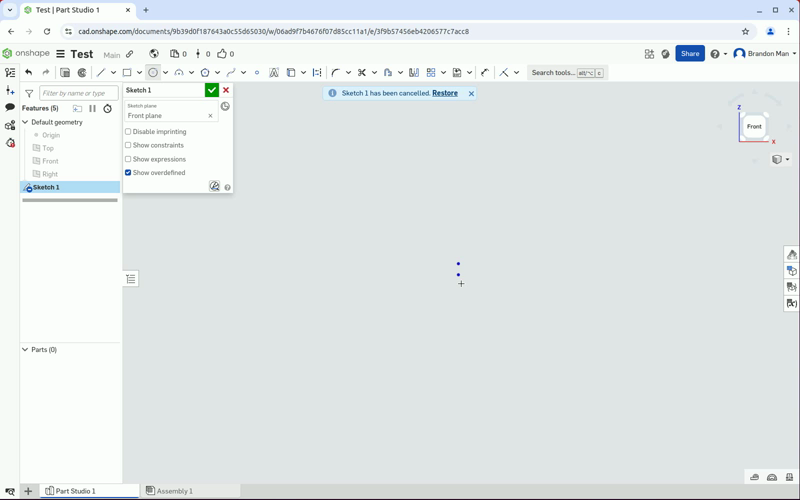
click(461, 283)
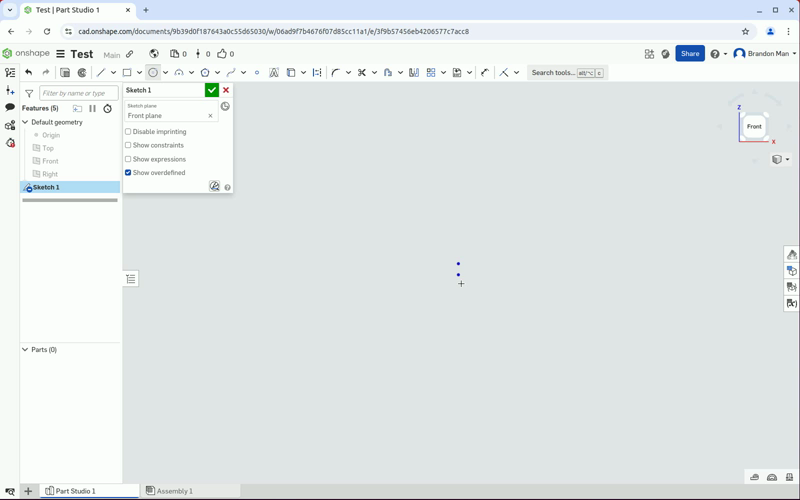
scroll(-6)
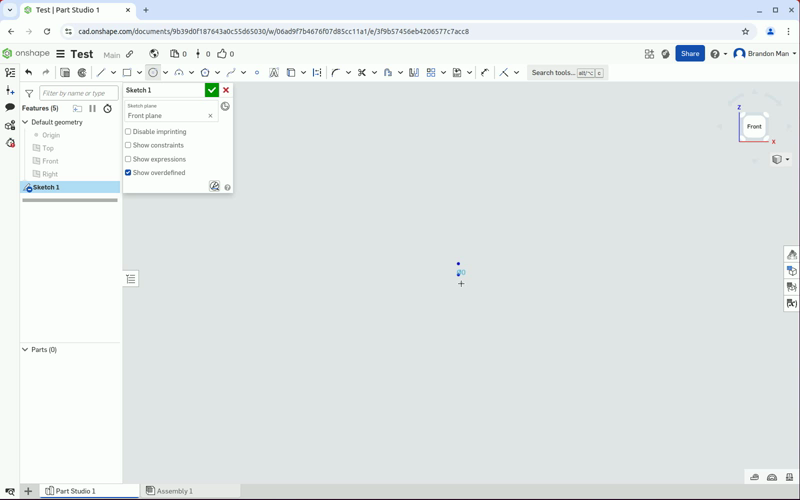
scroll(-6)
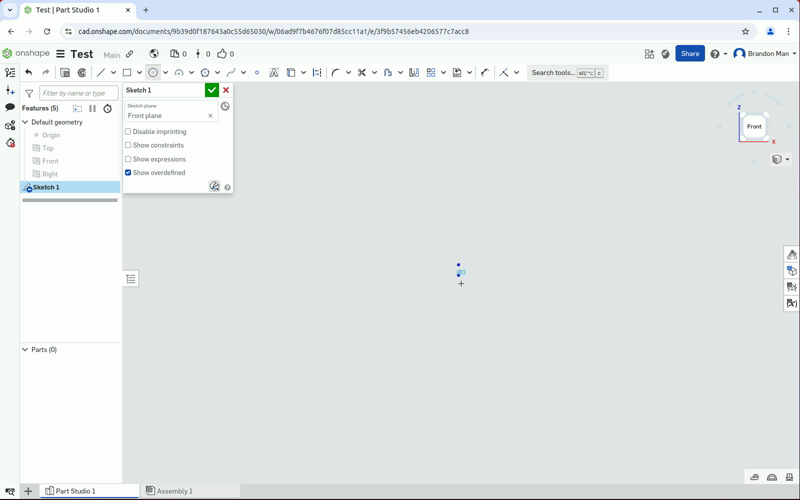
scroll(-6)
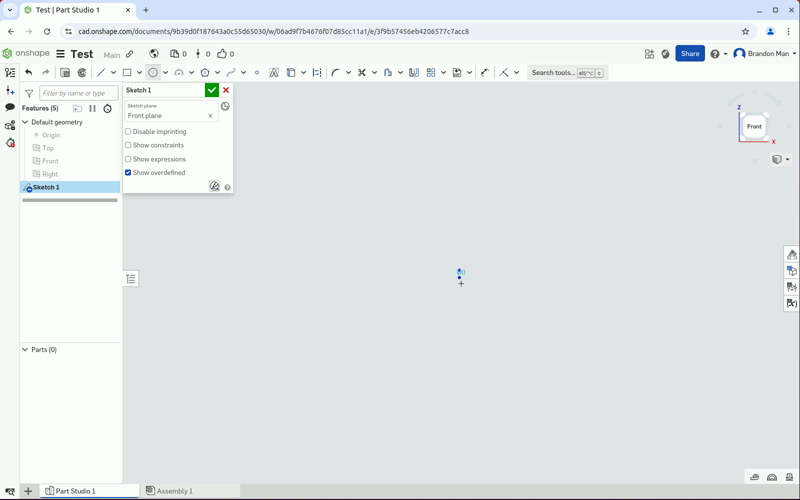
scroll(-6)
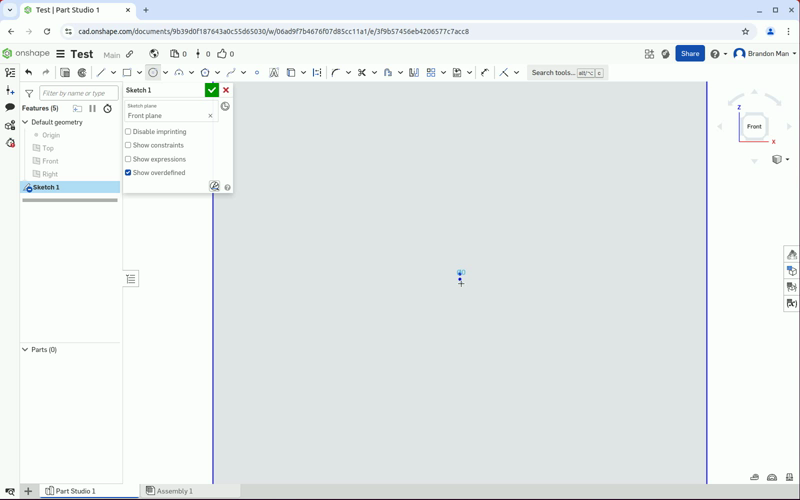
scroll(-6)
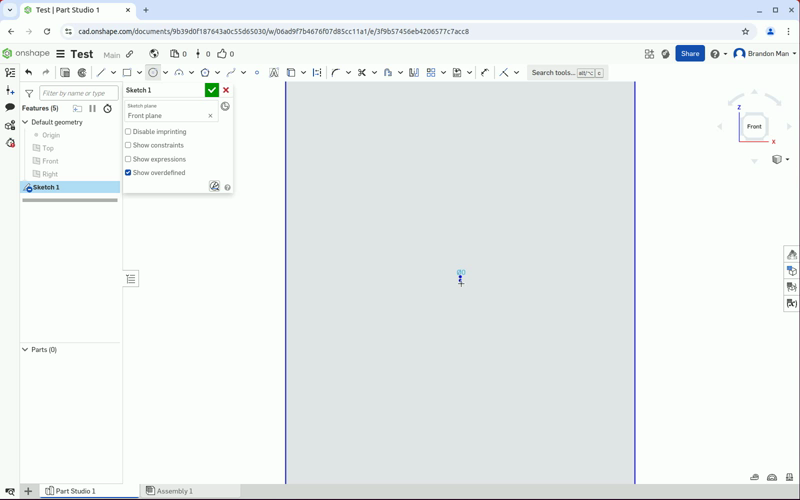
scroll(-6)
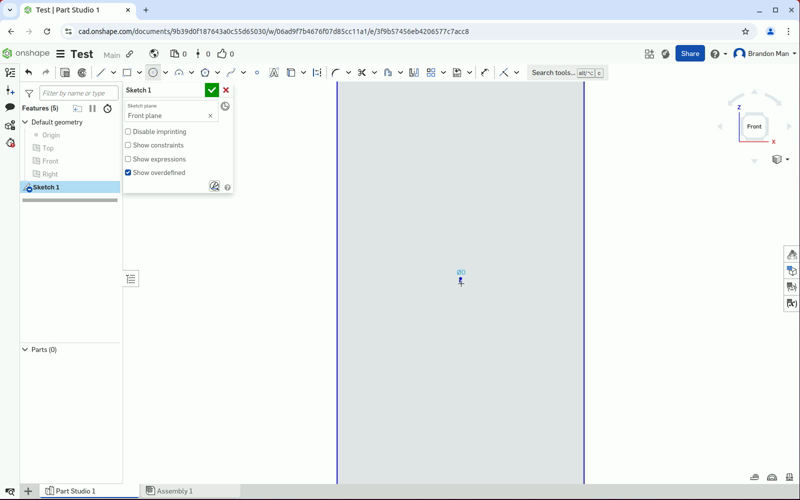
scroll(-6)
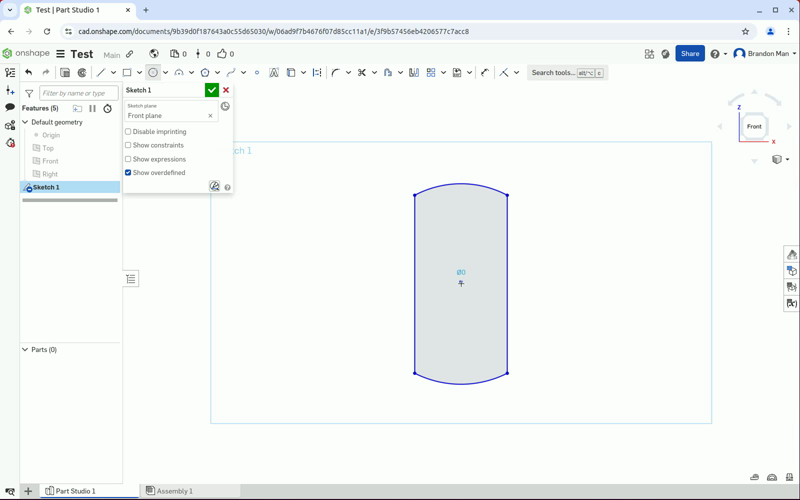
key_up(shift)
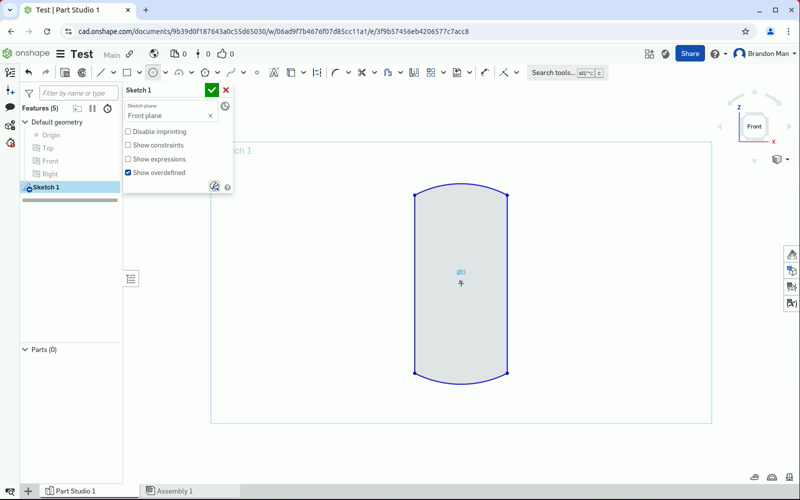
mouse_move(470, 283)
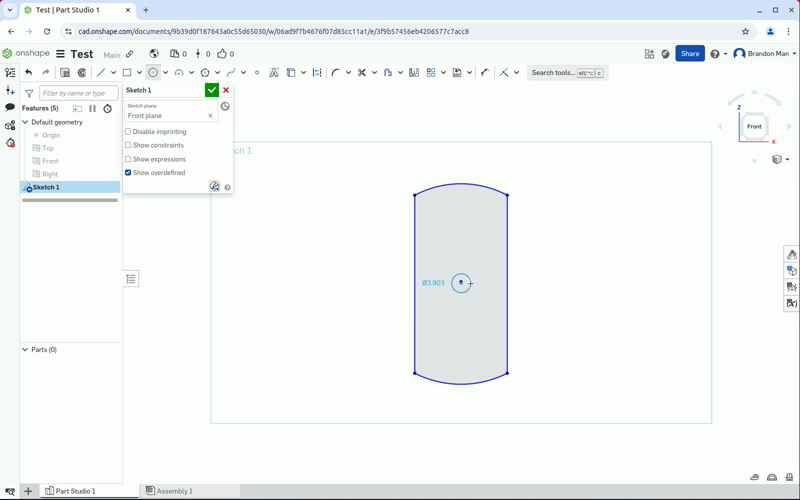
click(470, 283)
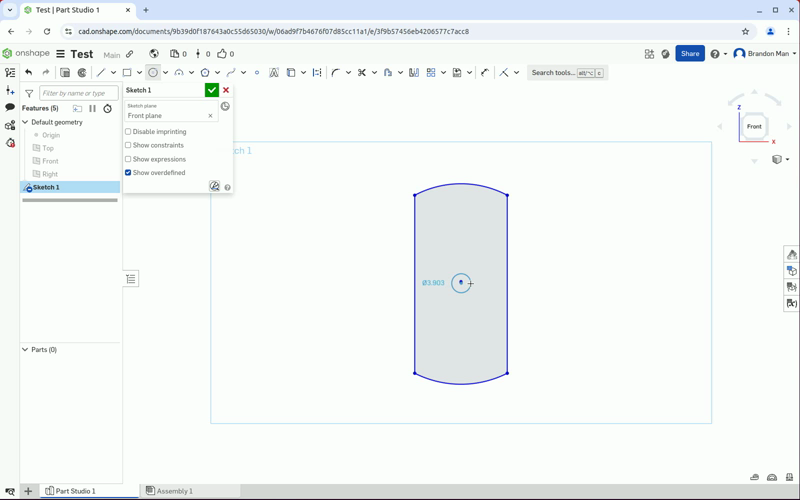
key(esc)
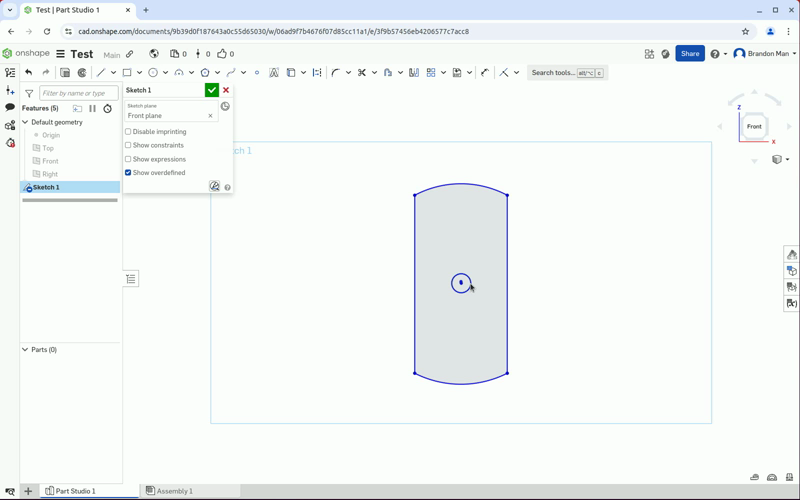
mouse_move(446, 332)
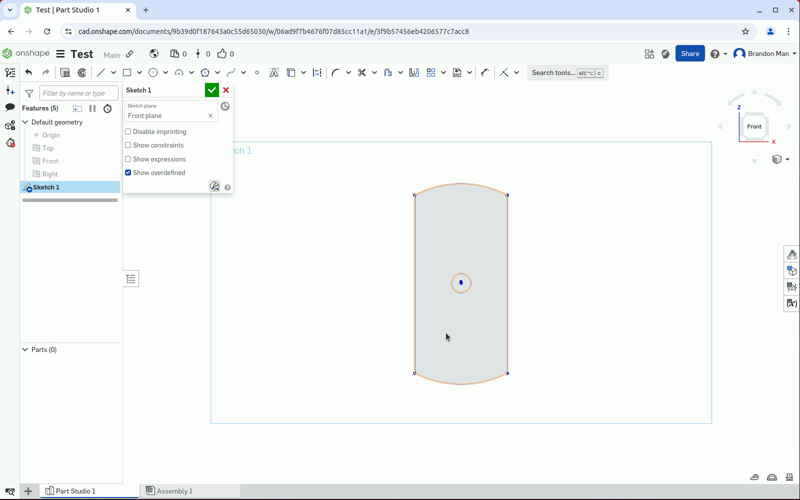
click(446, 332)
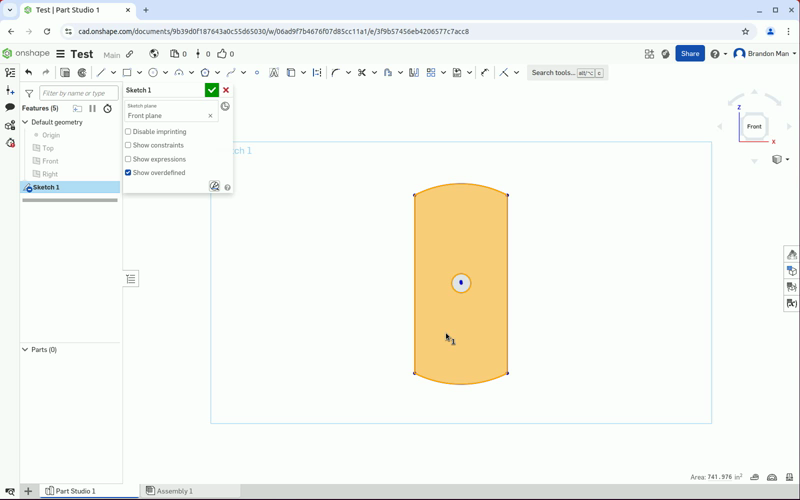
mouse_move(73, 352)
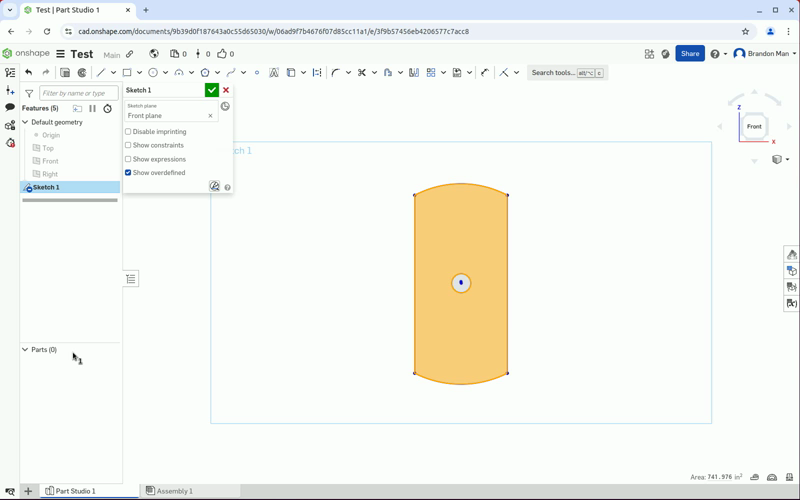
key(shift+y)
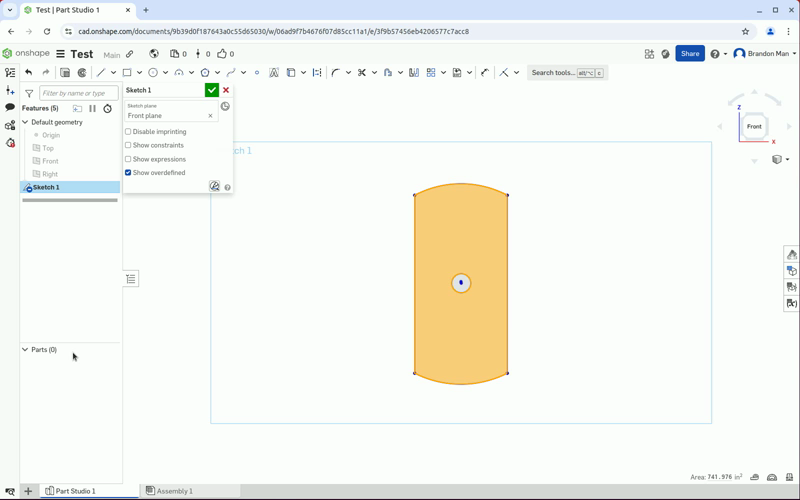
key(shift+e)
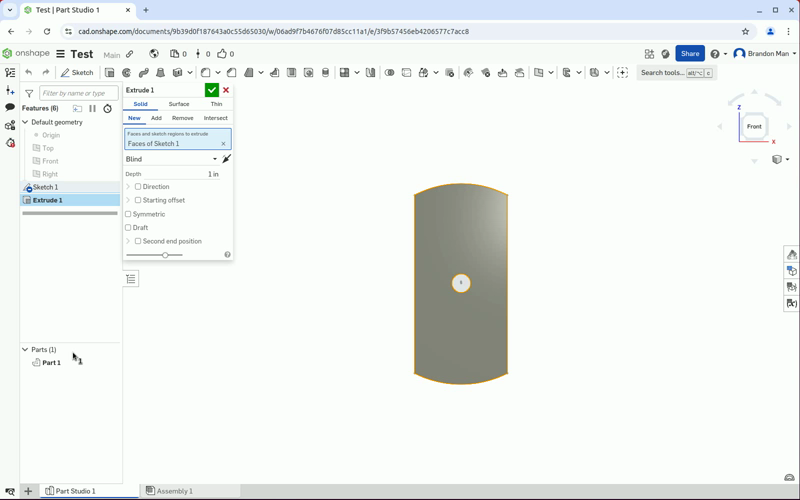
mouse_move(143, 106)
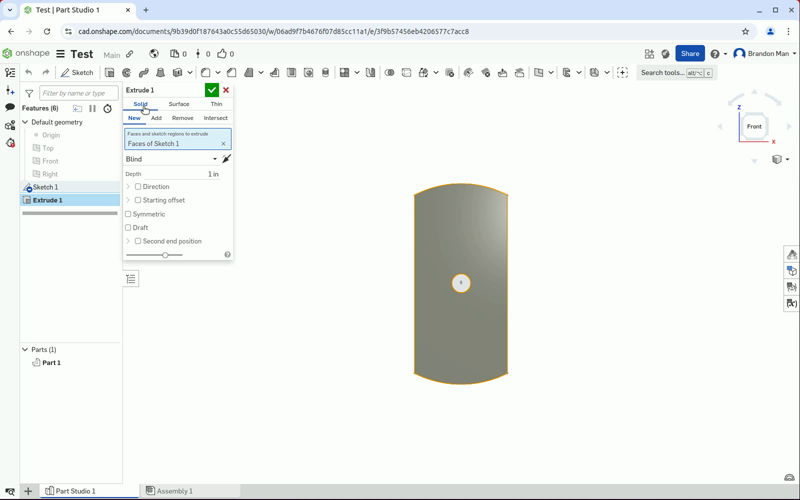
click(143, 106)
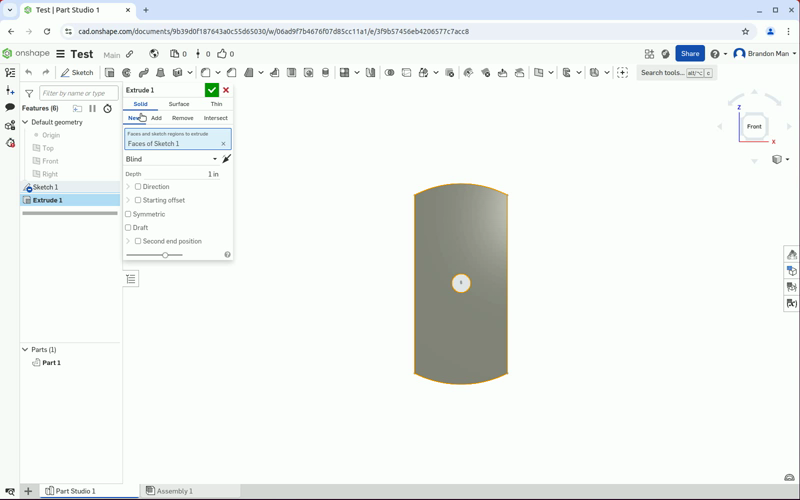
mouse_move(137, 120)
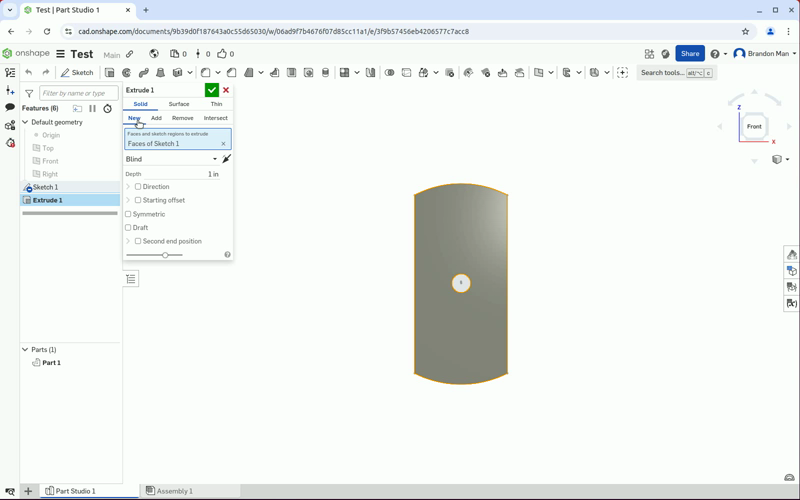
click(137, 120)
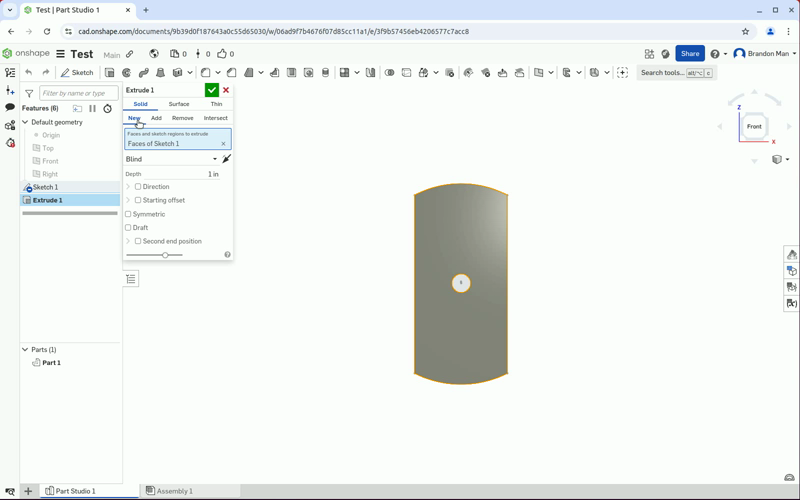
key(tab, 4)
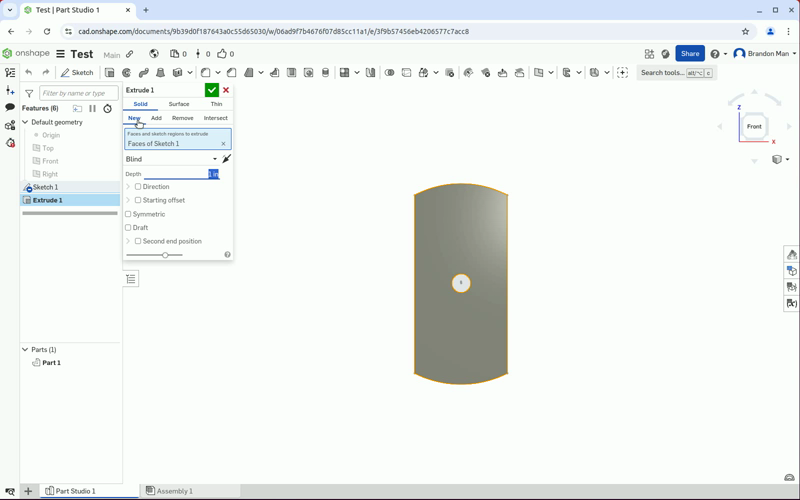
text(3.611)
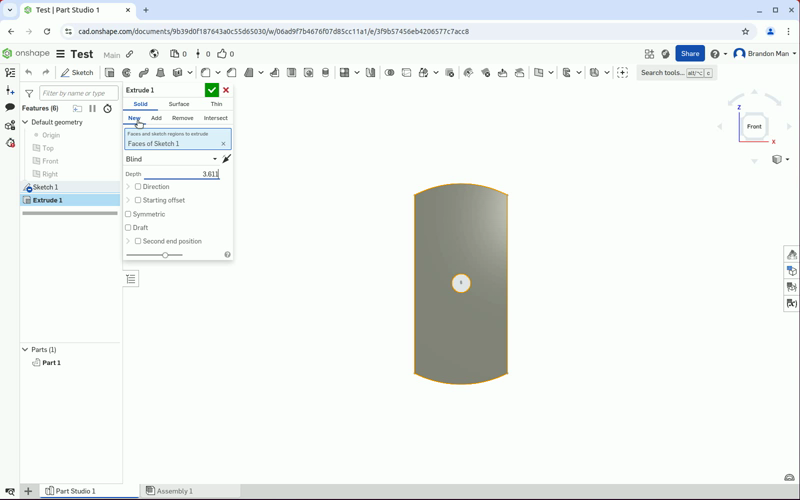
key(enter)
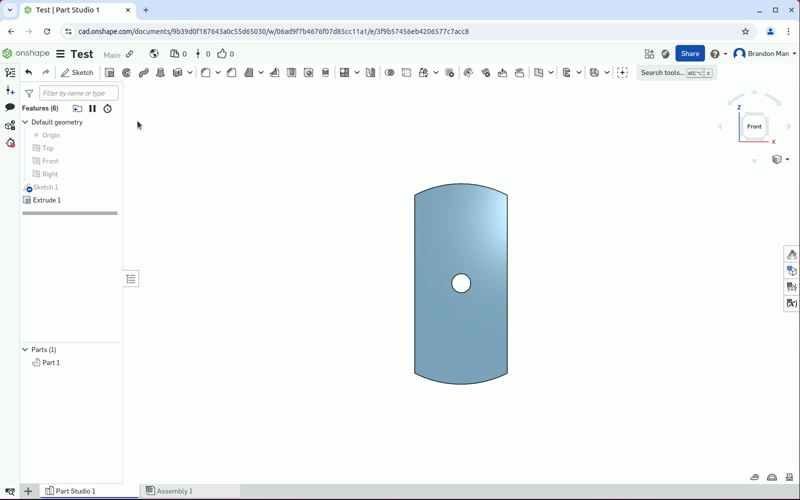
key(shift+h)
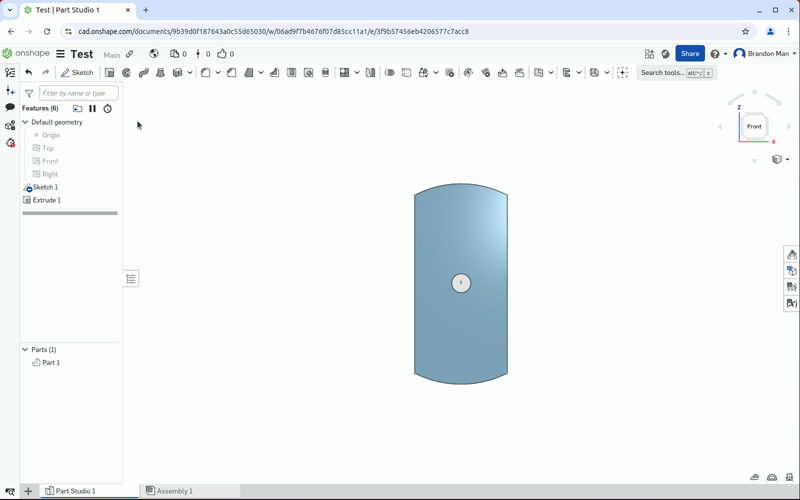
key(shift+h)
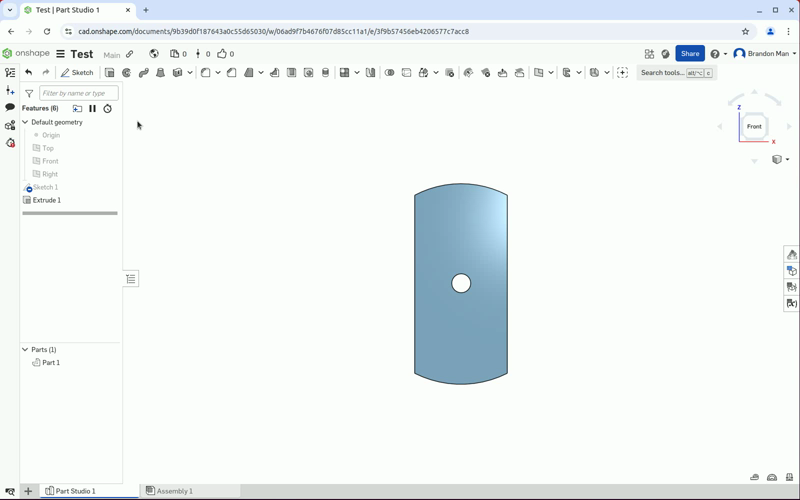
mouse_move(73, 189)
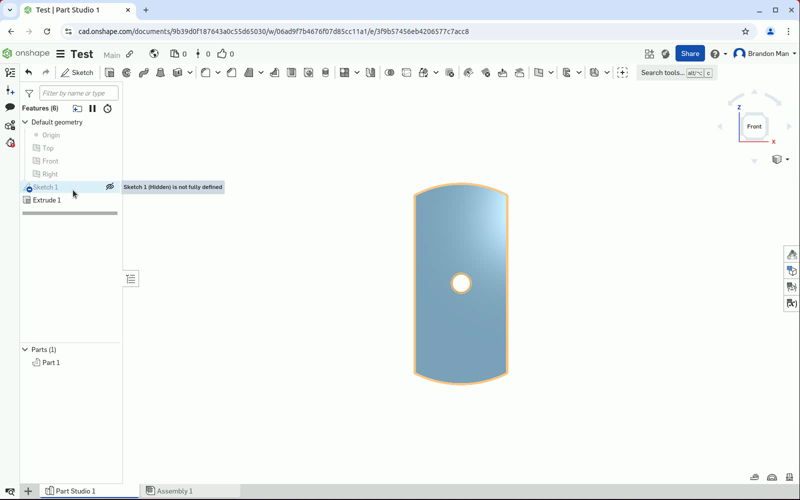
click(73, 189)
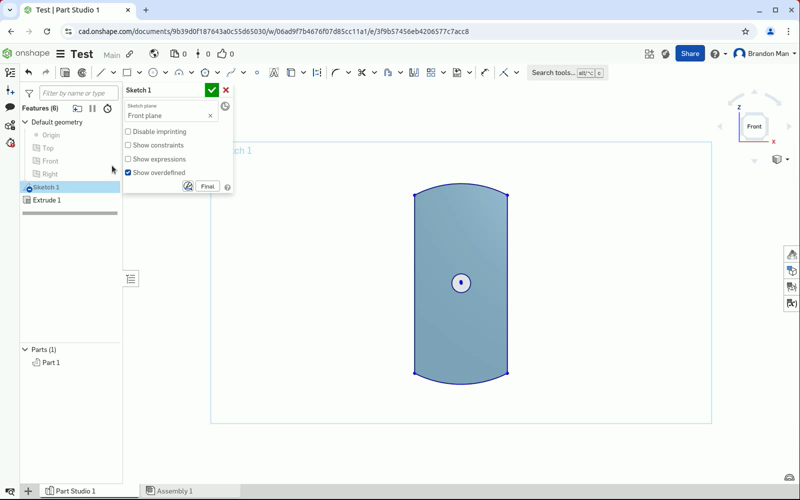
mouse_move(229, 92)
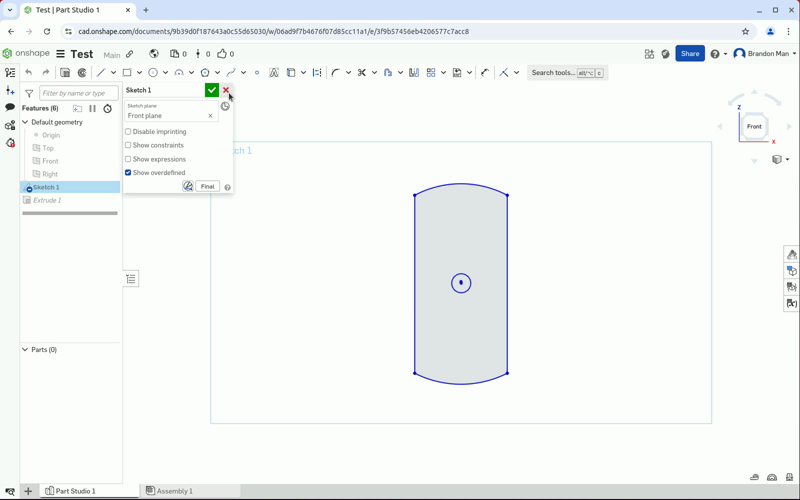
click(229, 92)
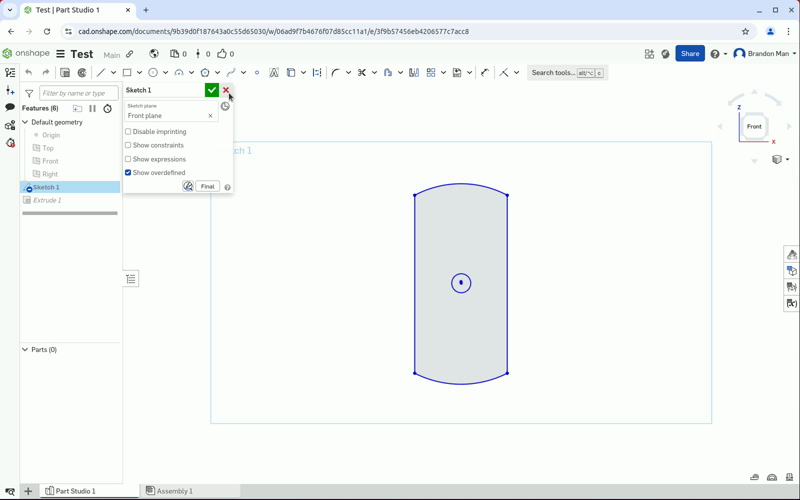
key(shift+s)
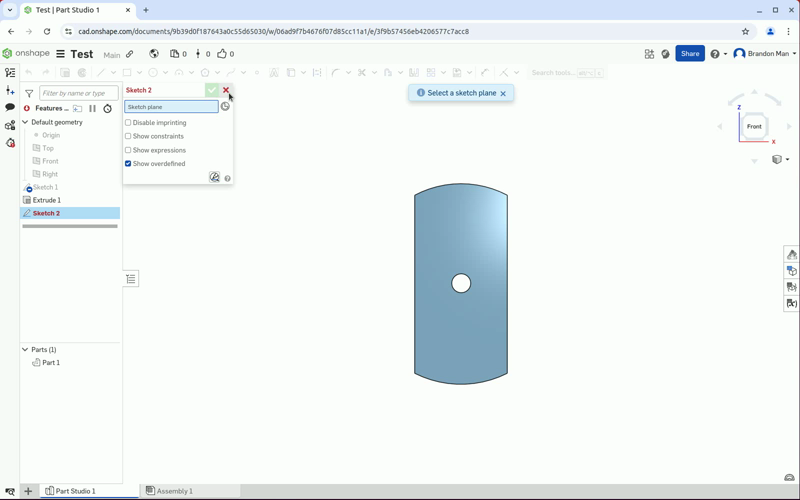
mouse_move(73, 163)
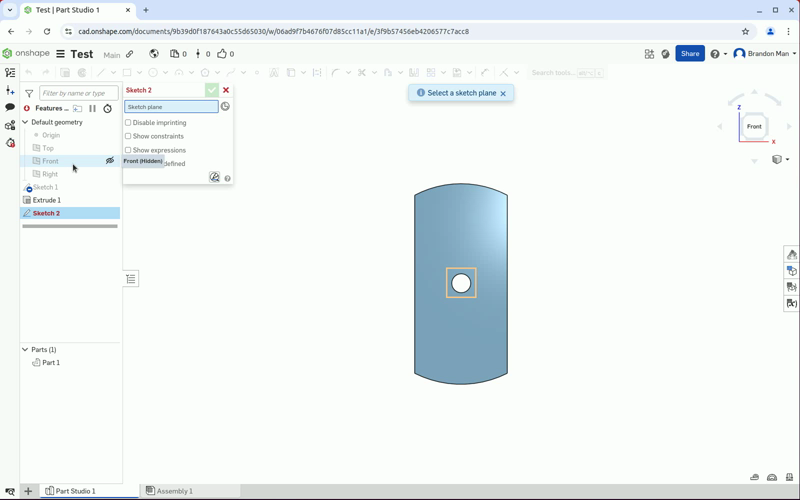
click(73, 163)
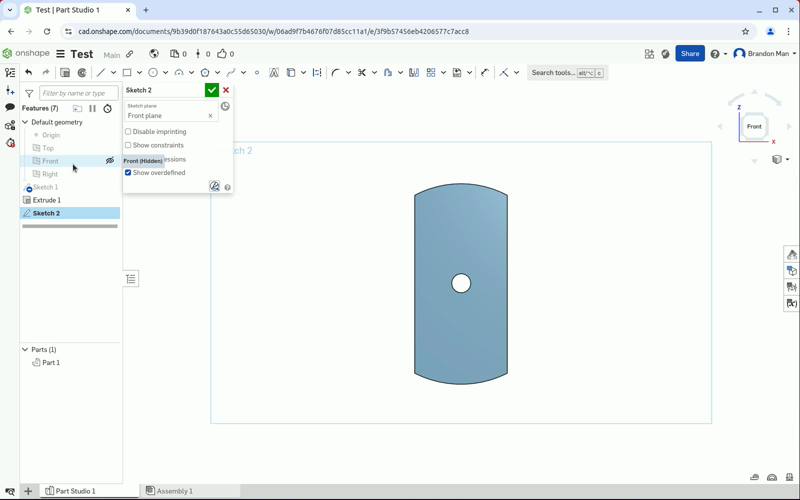
mouse_move(73, 352)
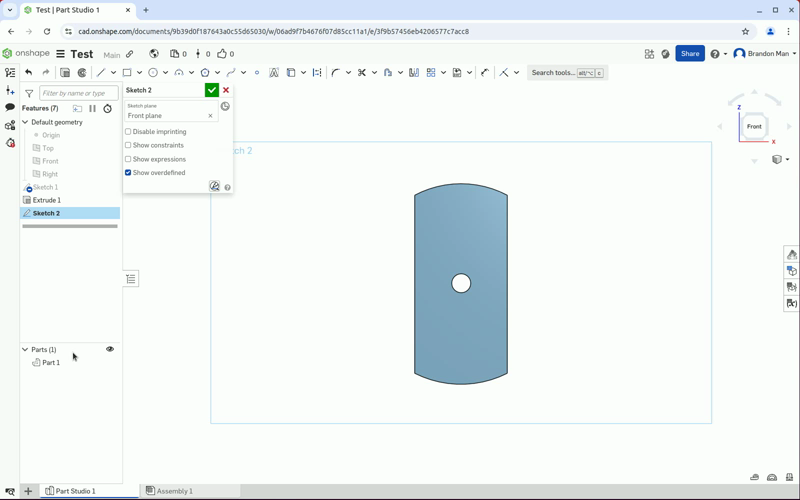
key(y)
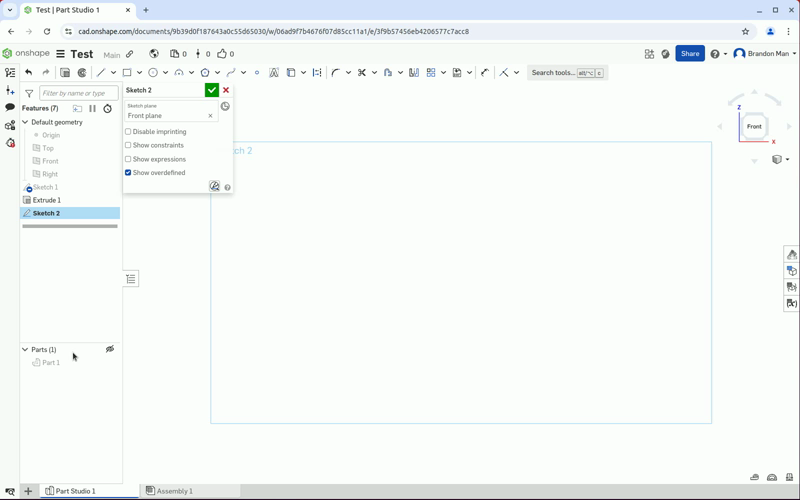
key(a)
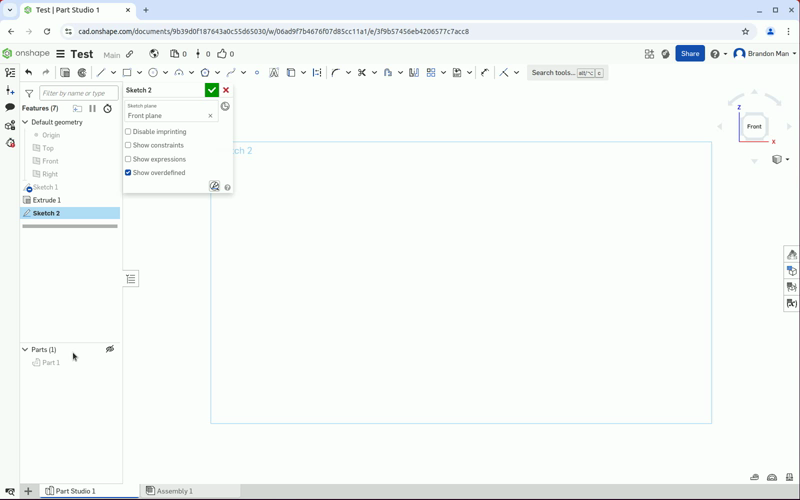
key_down(shift)
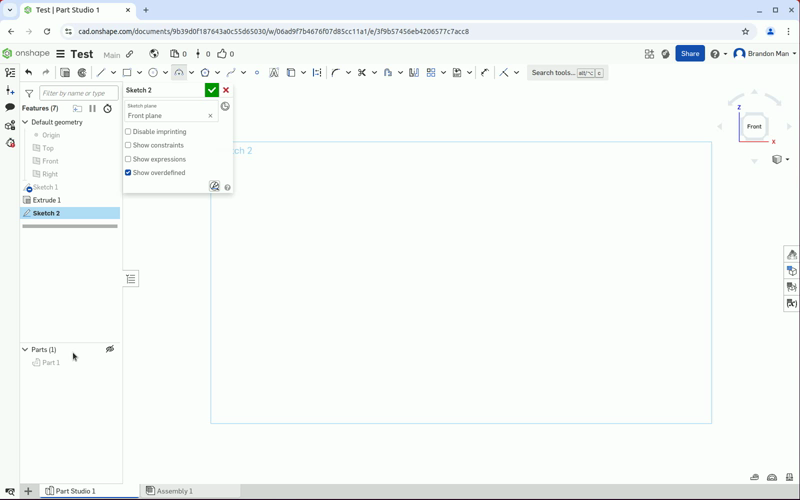
mouse_move(414, 192)
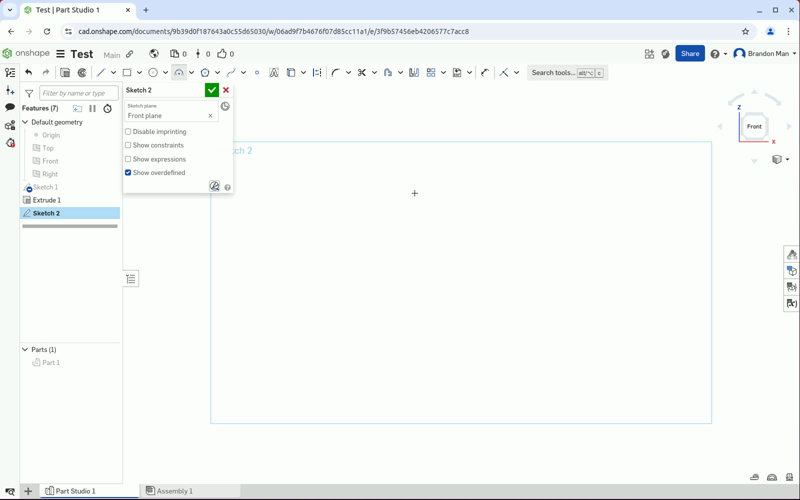
click(414, 192)
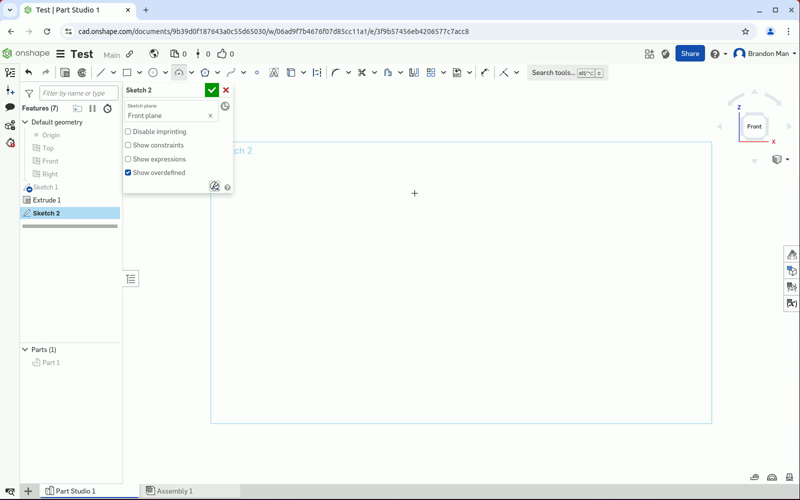
key_up(shift)
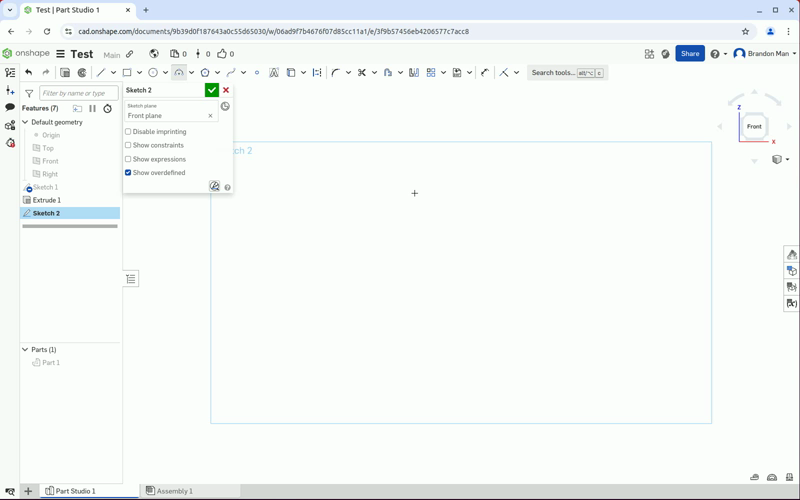
key_down(shift)
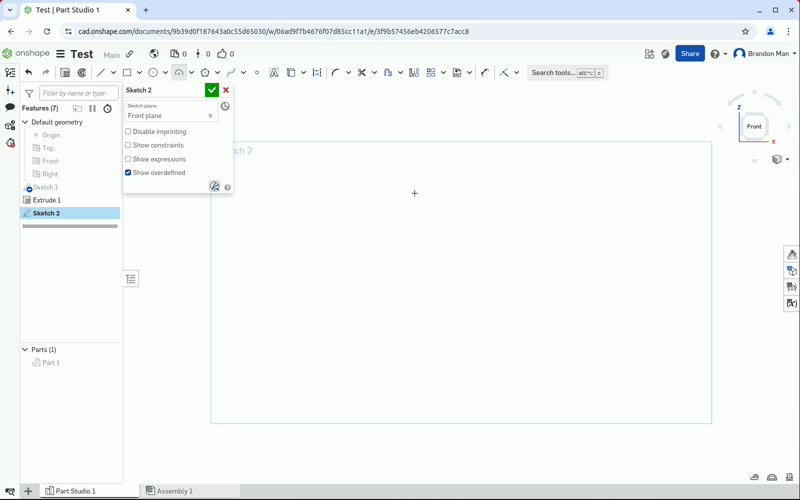
mouse_move(507, 192)
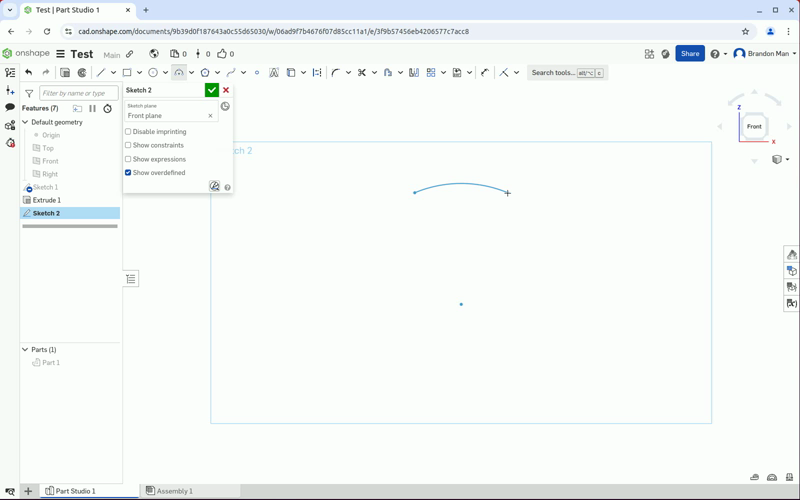
click(507, 192)
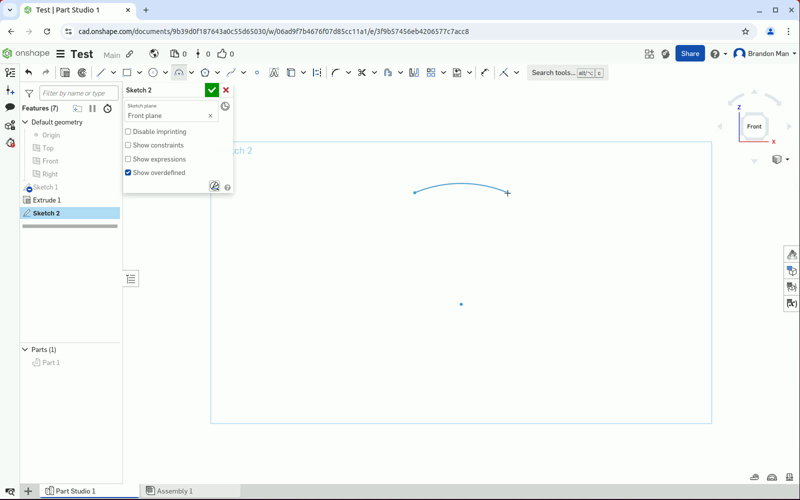
mouse_move(461, 181)
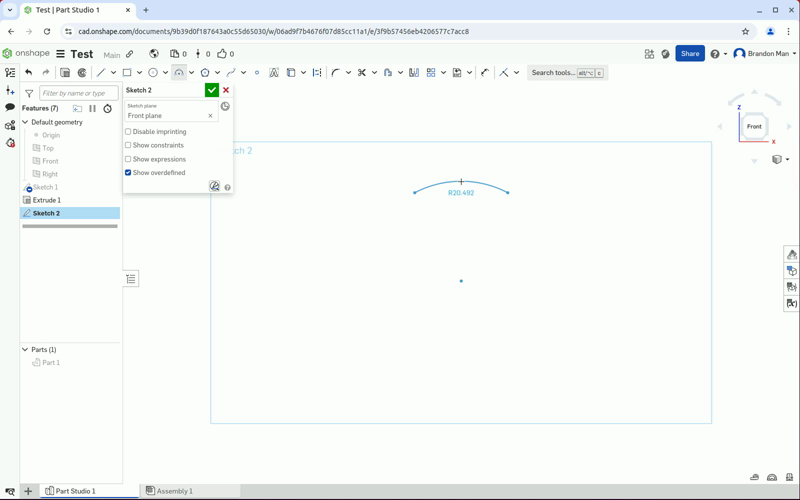
click(461, 181)
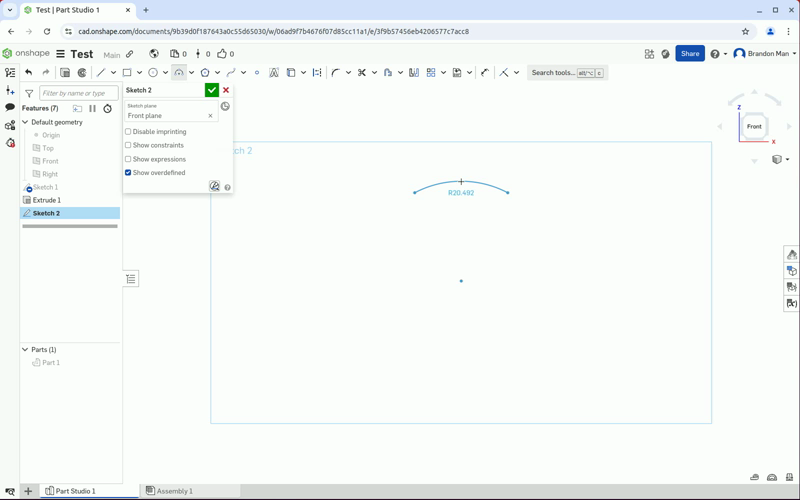
key_up(shift)
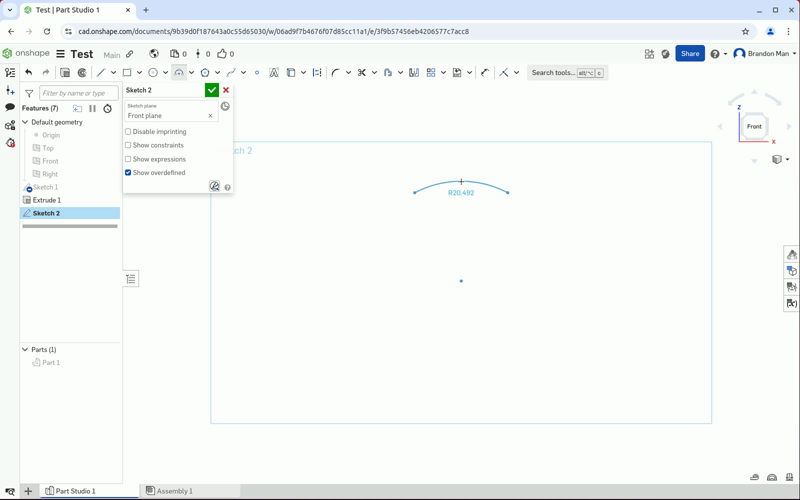
key(esc)
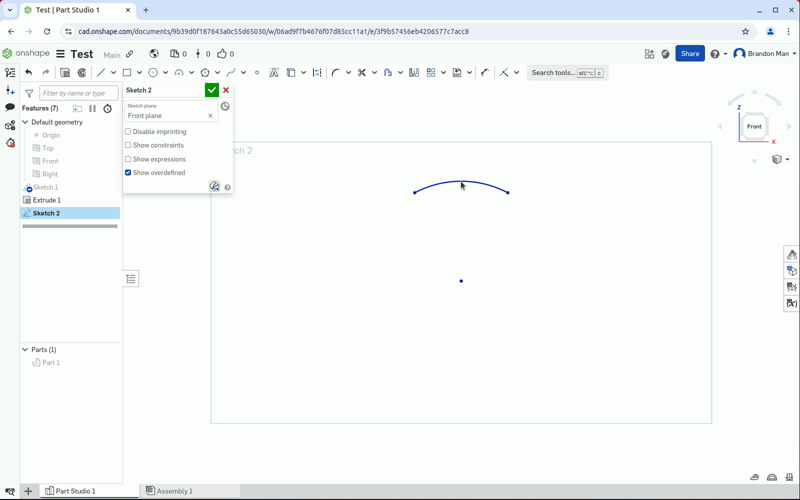
key(l)
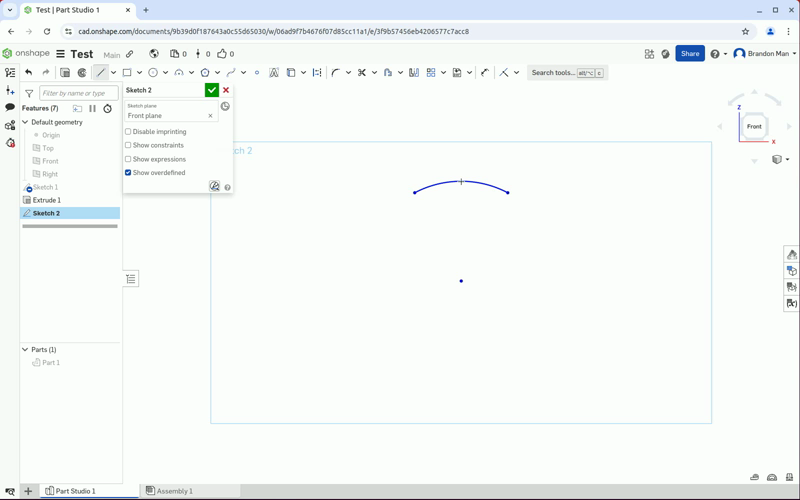
mouse_move(507, 192)
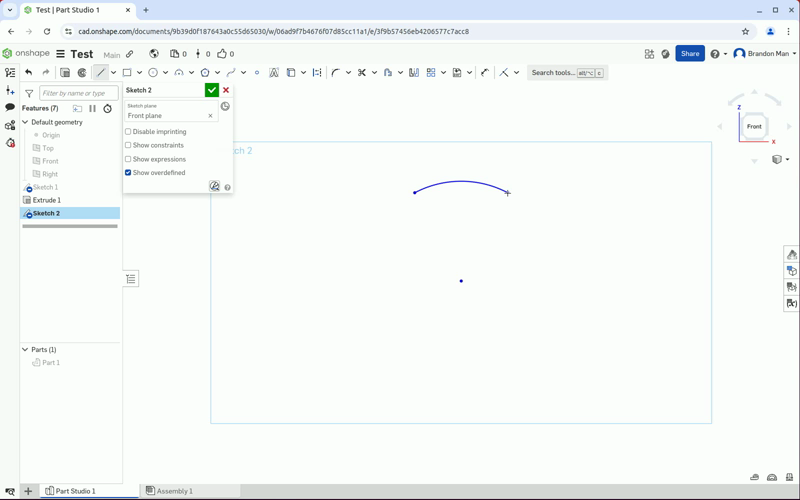
click(507, 192)
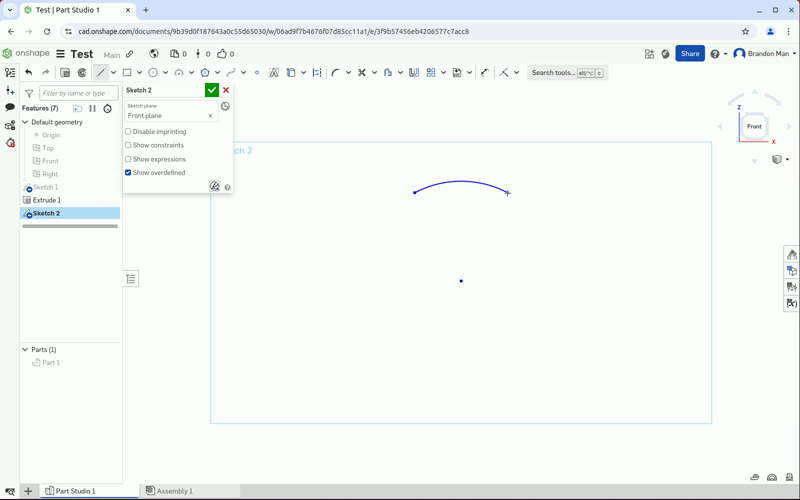
key_down(shift)
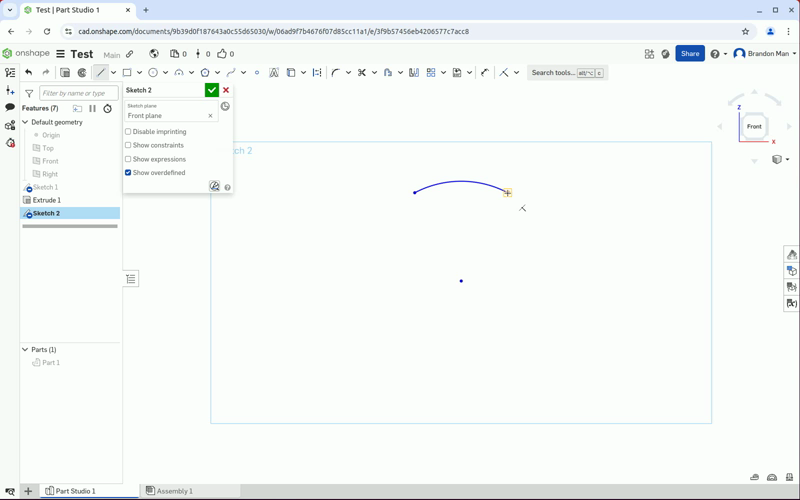
mouse_move(537, 192)
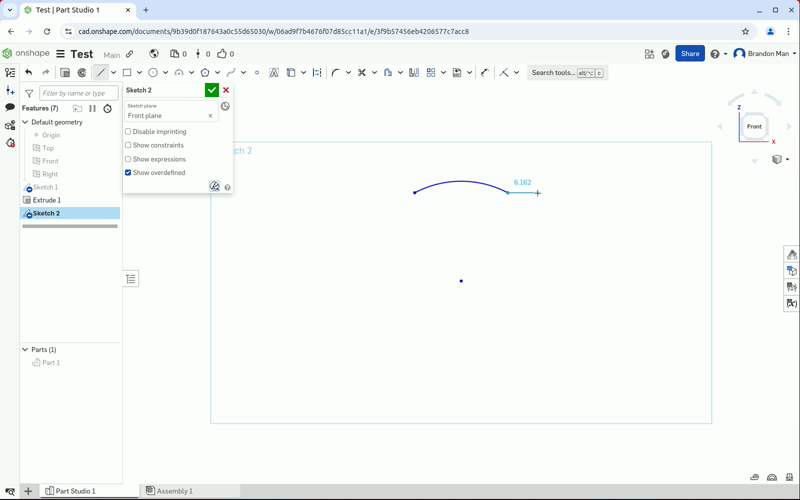
mouse_move(507, 180)
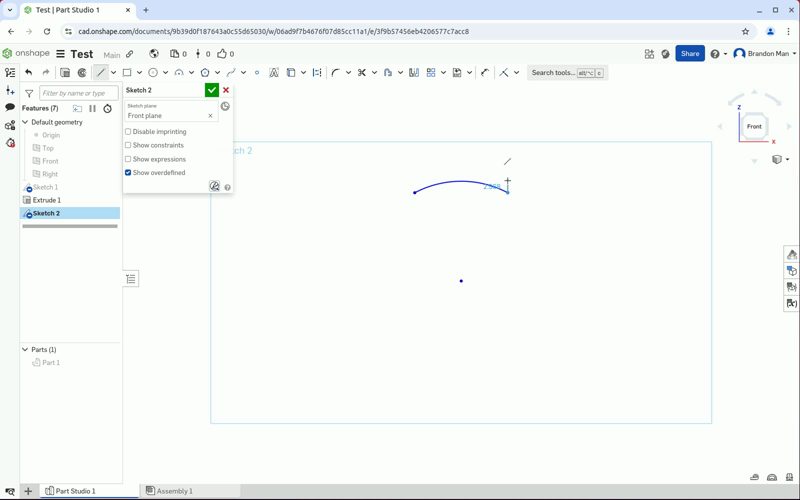
click(507, 180)
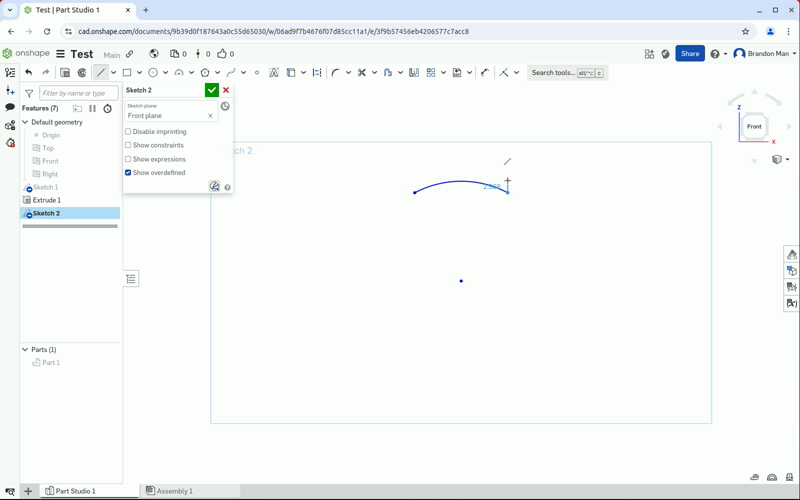
key_up(shift)
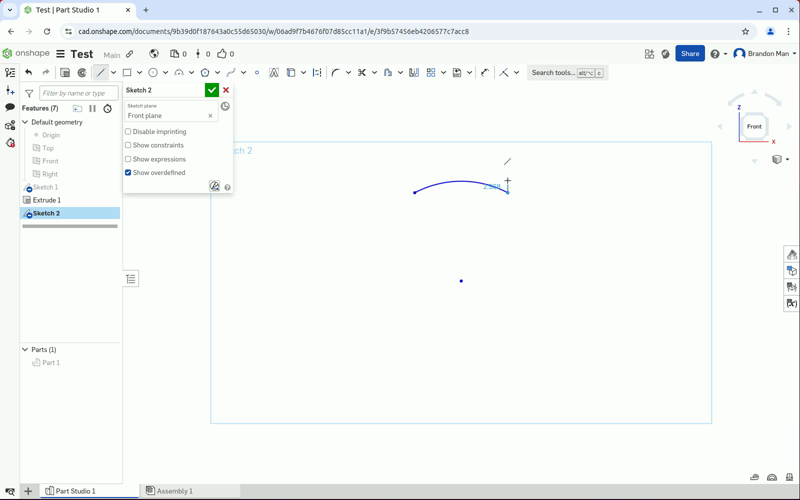
key(esc)
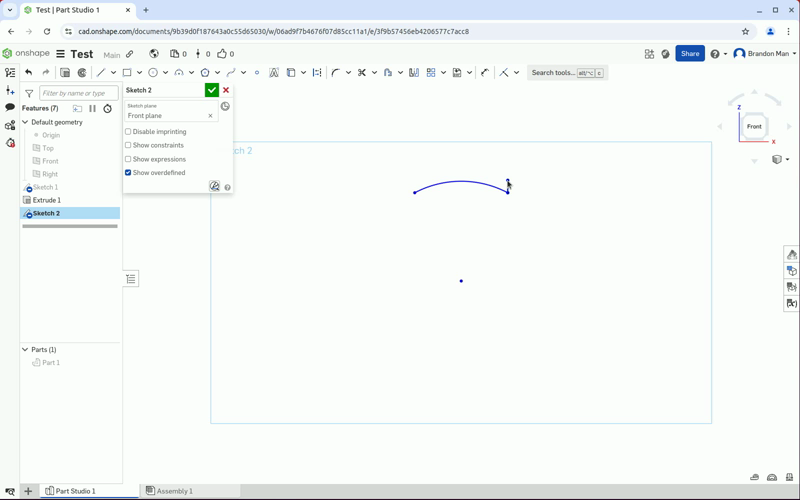
key(a)
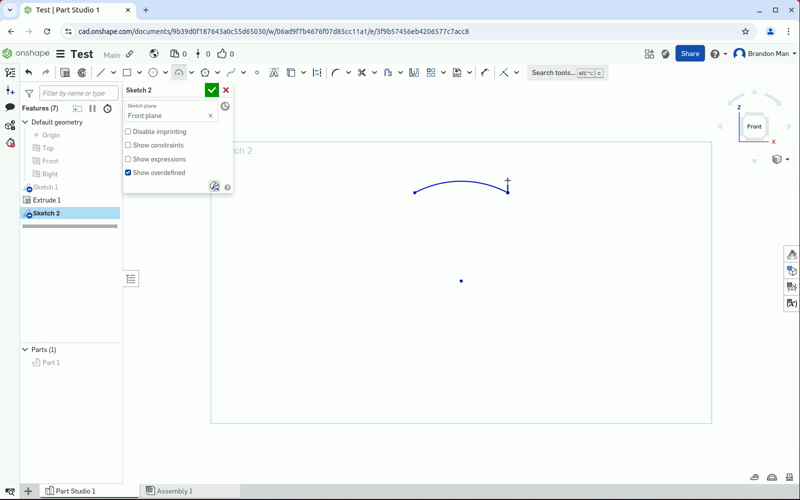
mouse_move(507, 180)
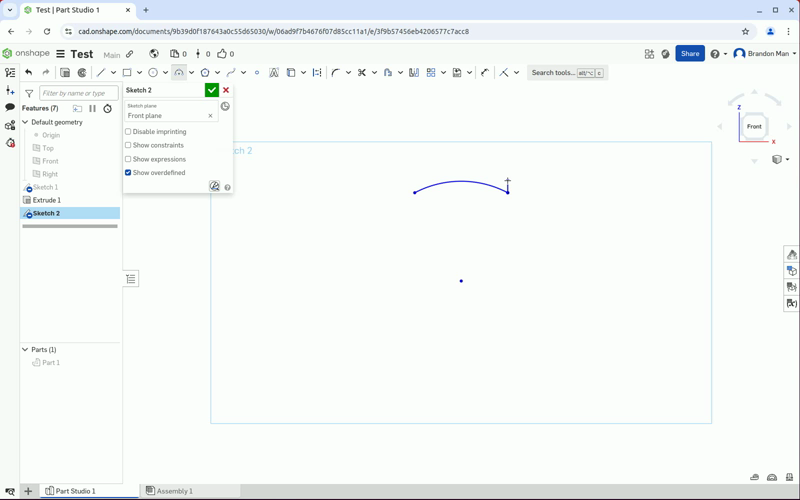
click(507, 180)
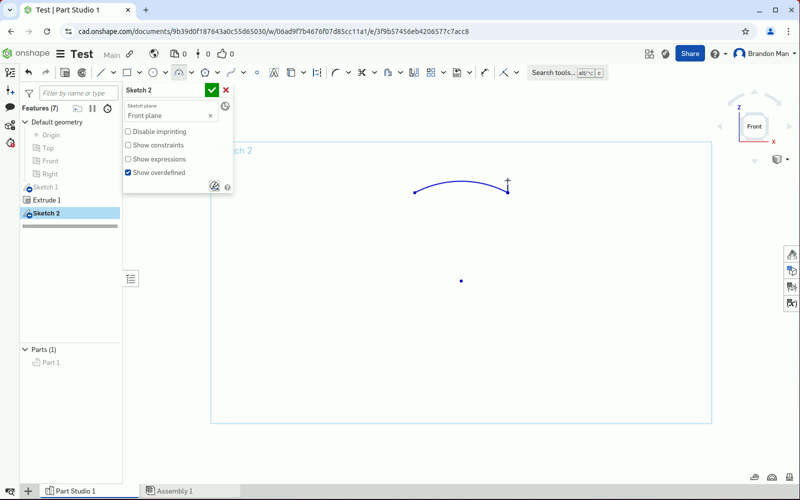
key_down(shift)
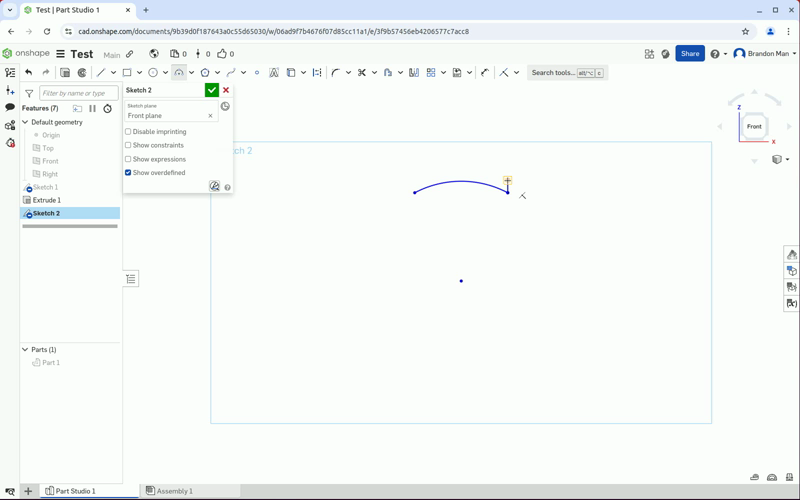
mouse_move(414, 180)
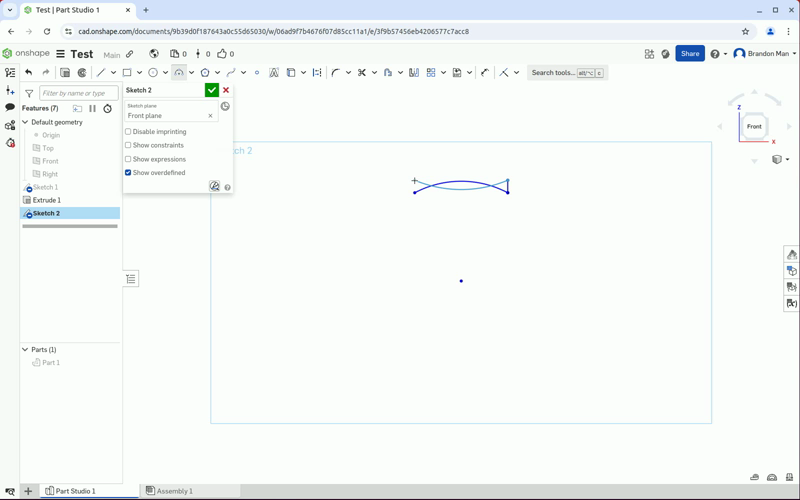
click(414, 180)
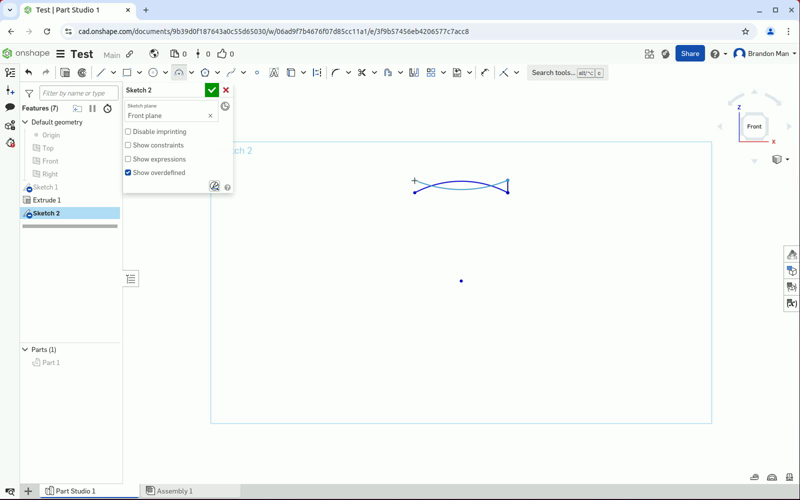
mouse_move(461, 170)
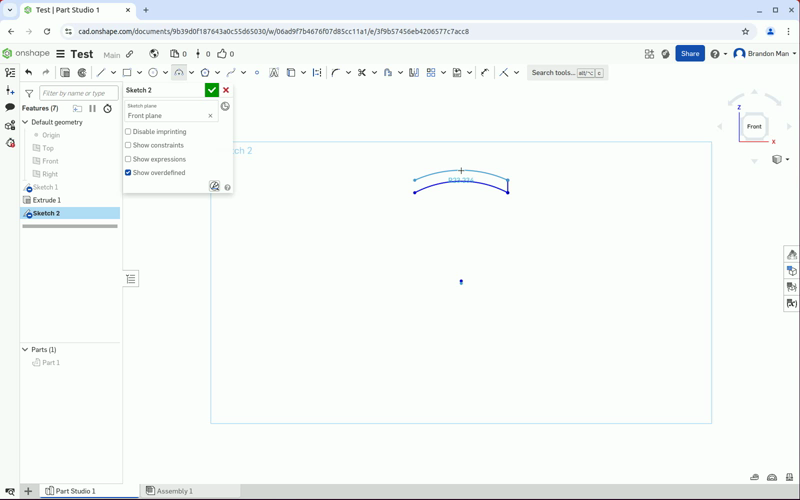
click(461, 170)
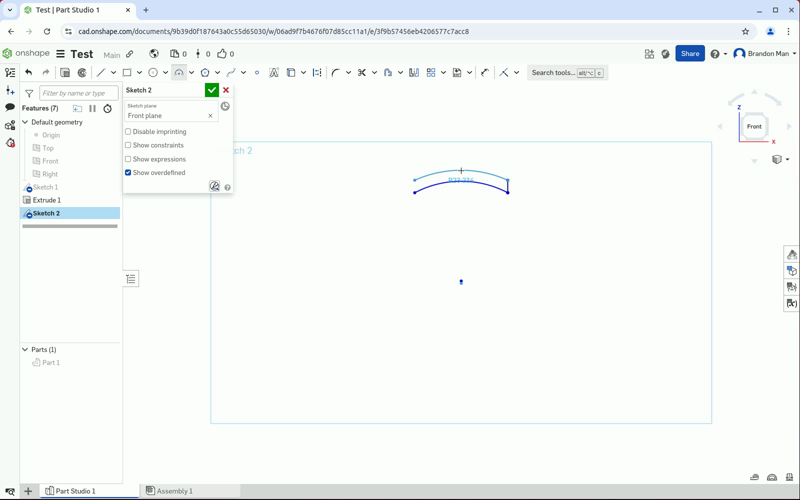
key_up(shift)
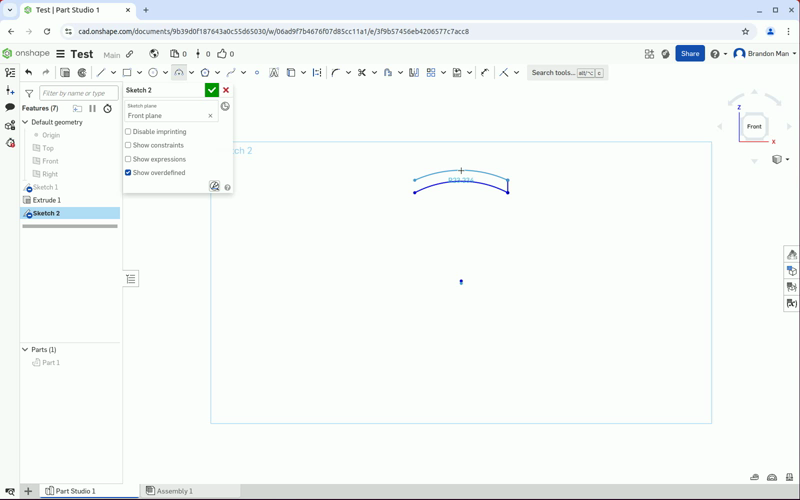
key(esc)
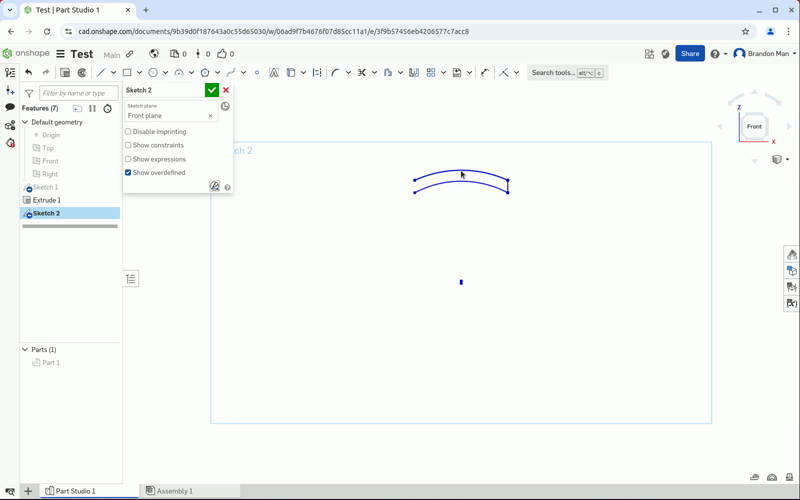
key(l)
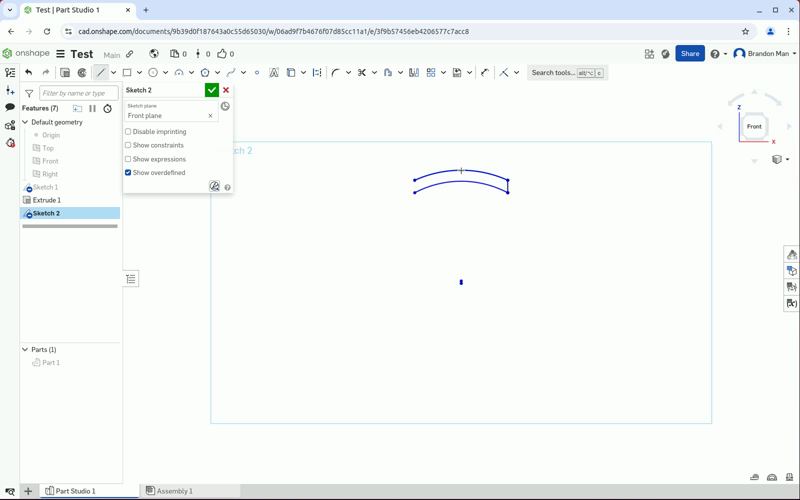
mouse_move(414, 180)
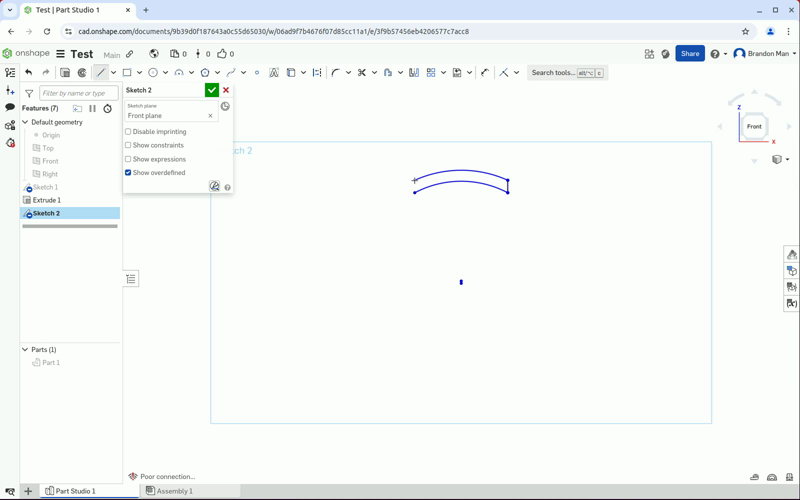
click(414, 180)
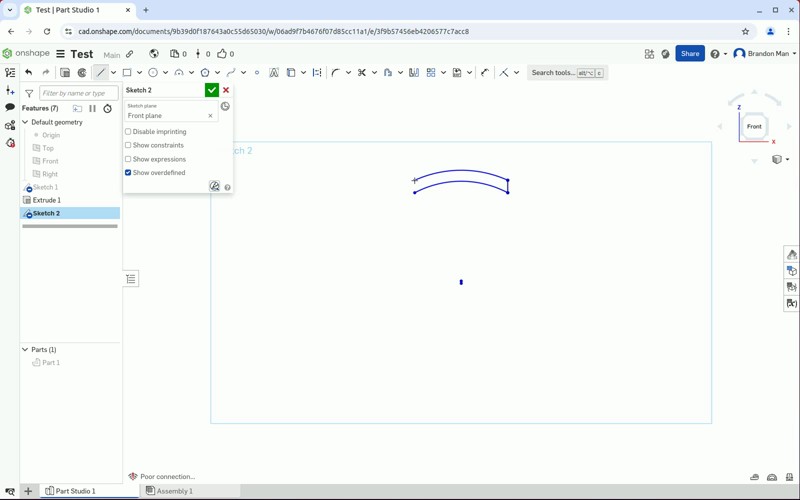
mouse_move(444, 180)
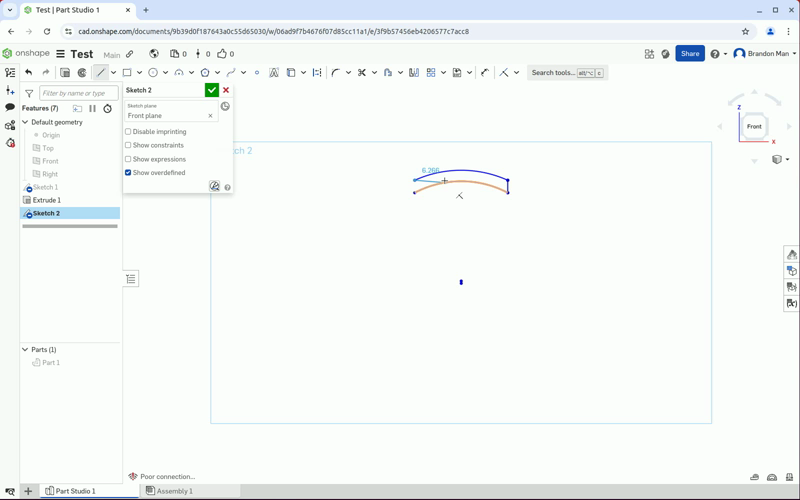
key_down(shift)
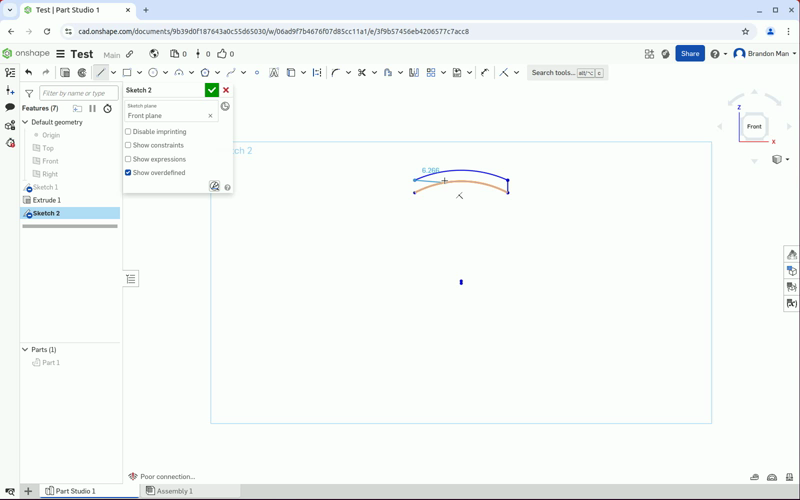
mouse_move(414, 192)
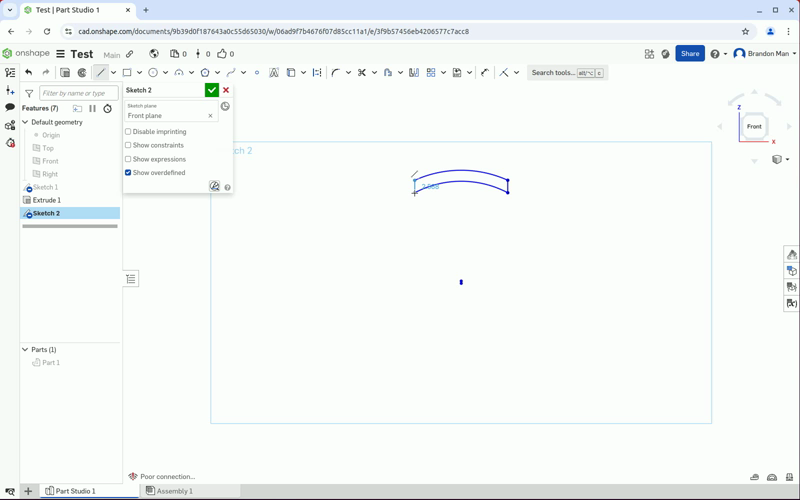
key_up(shift)
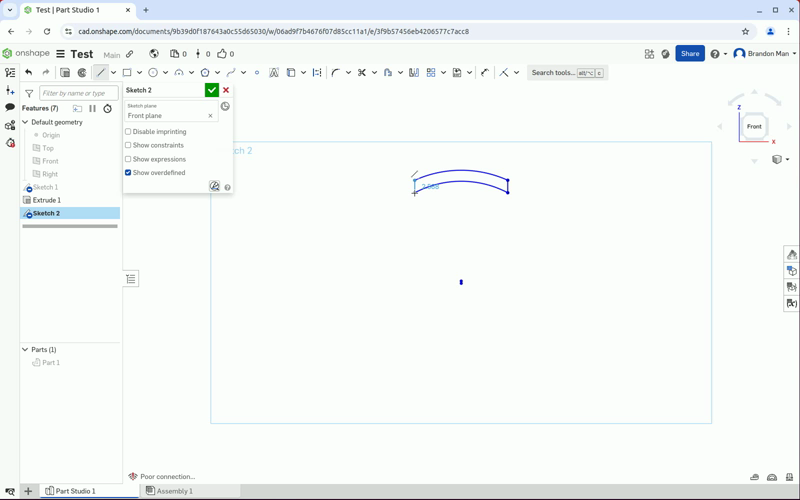
click(414, 192)
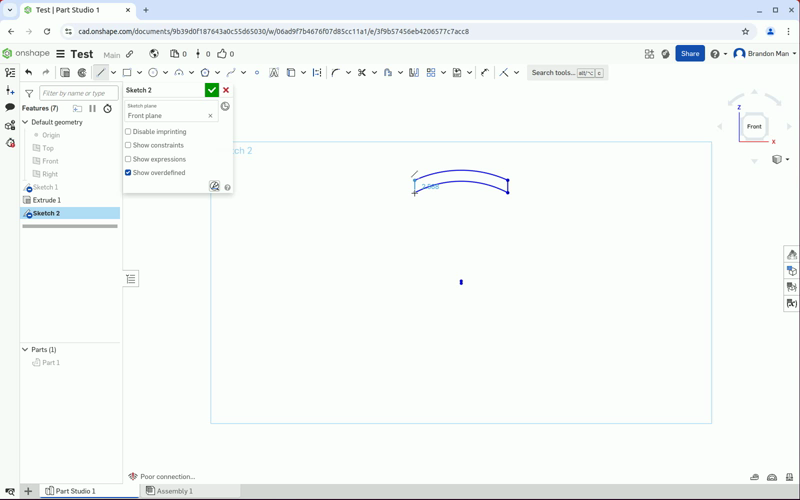
key(esc)
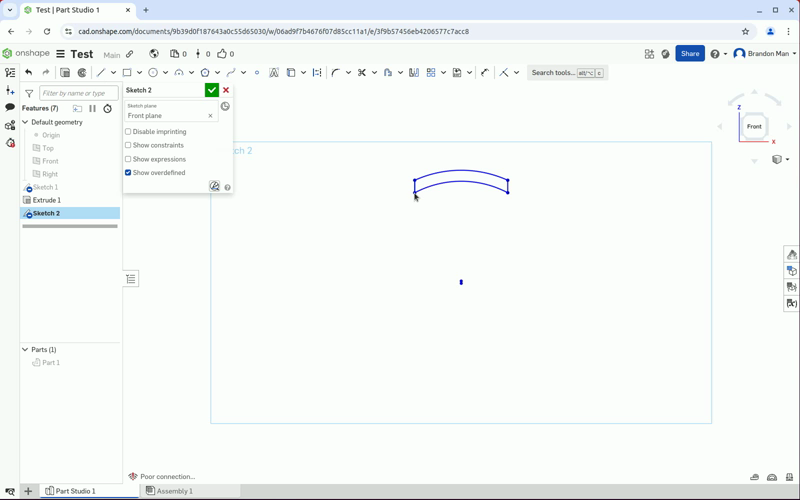
mouse_move(500, 180)
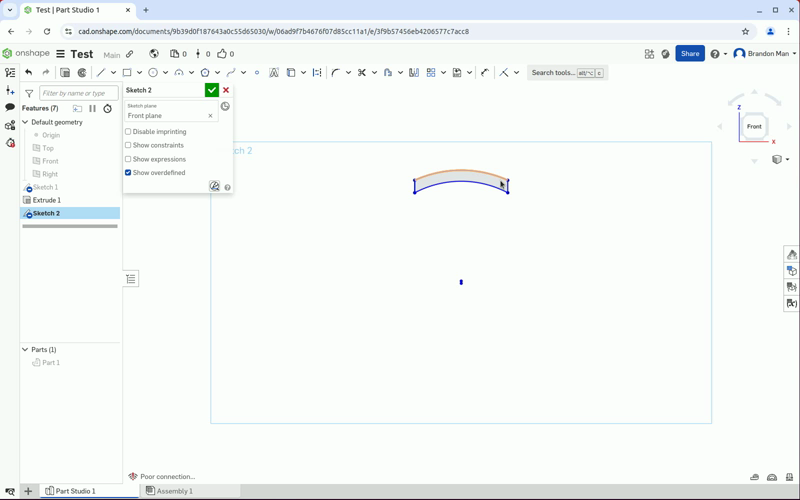
scroll(6)
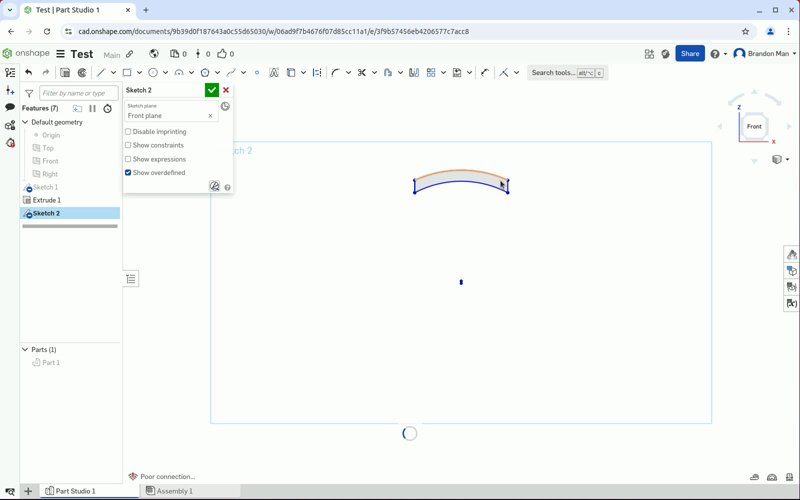
scroll(6)
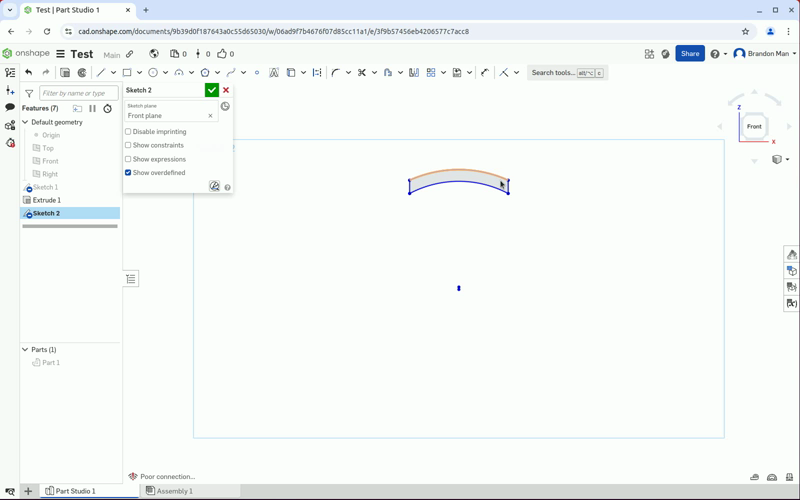
scroll(6)
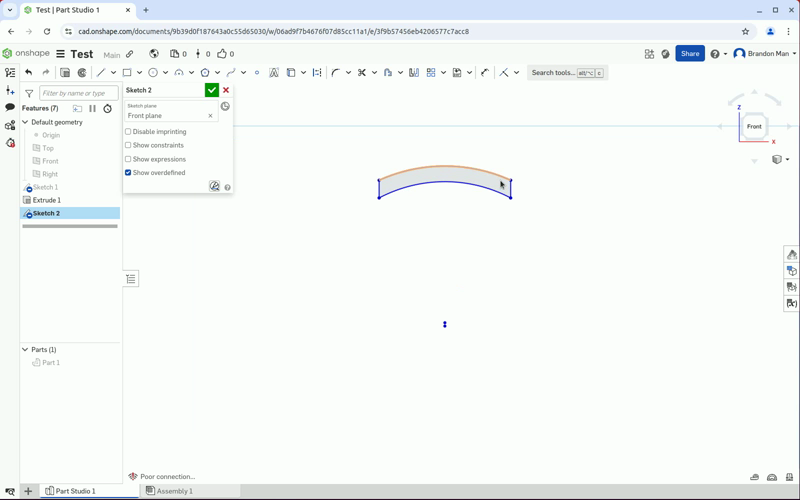
scroll(6)
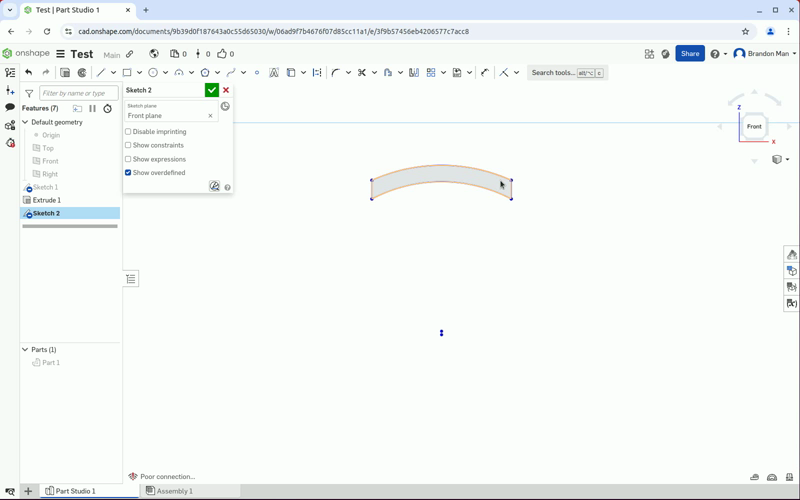
scroll(6)
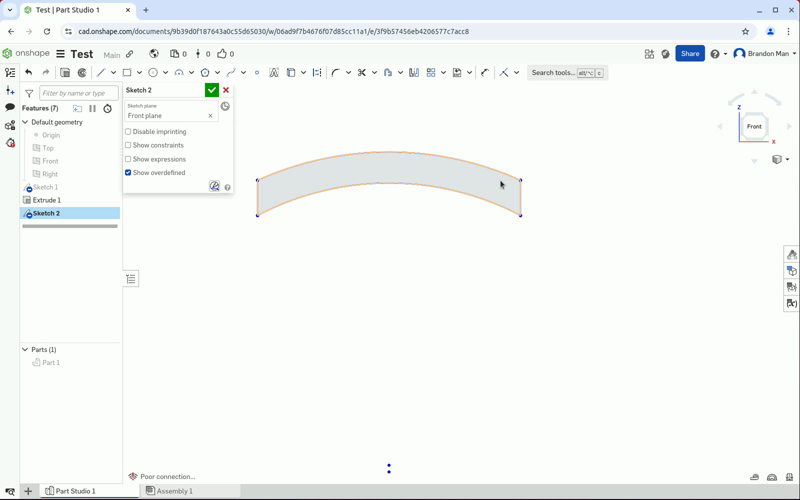
scroll(6)
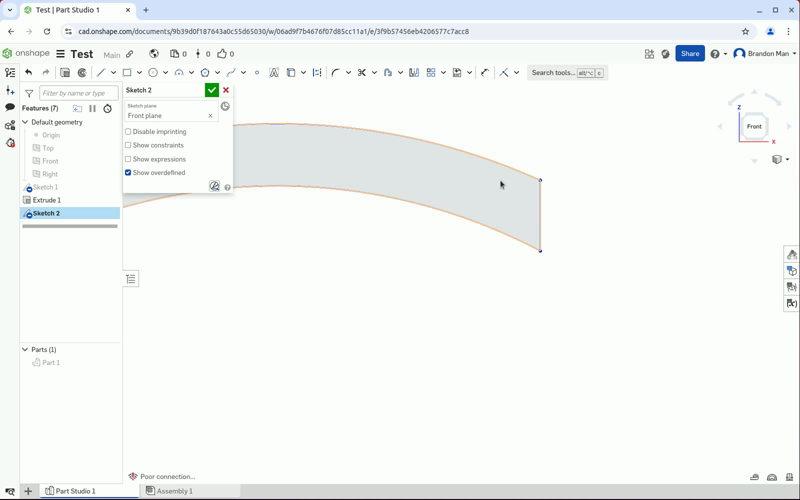
scroll(6)
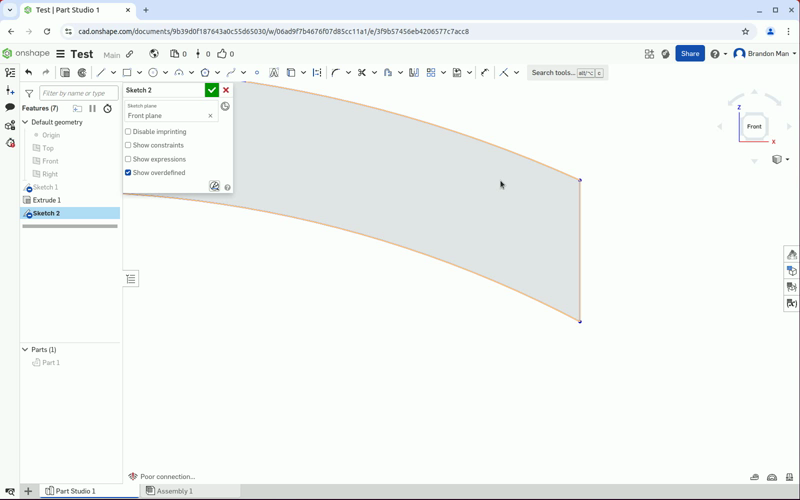
click(500, 180)
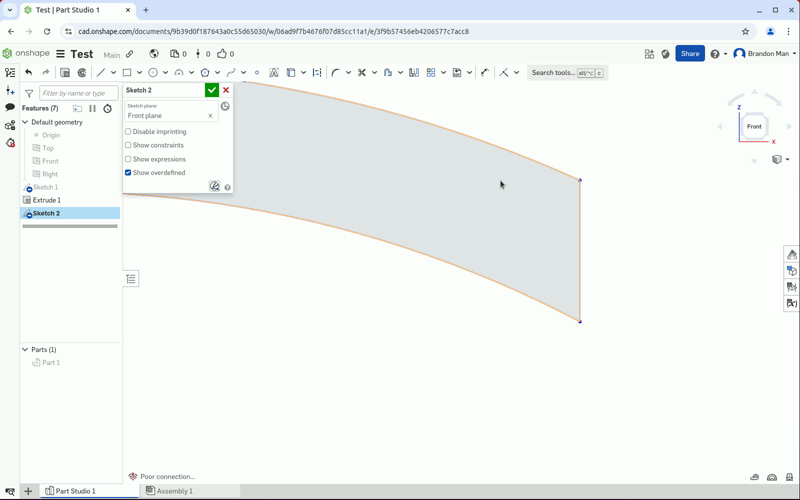
scroll(-6)
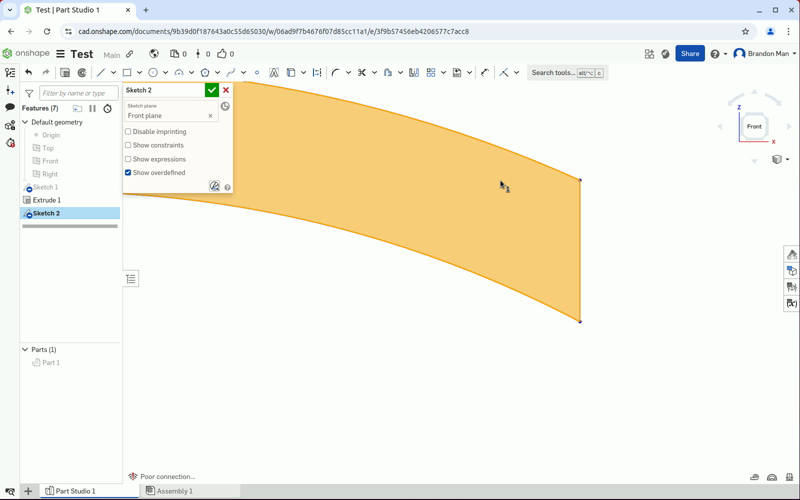
scroll(-6)
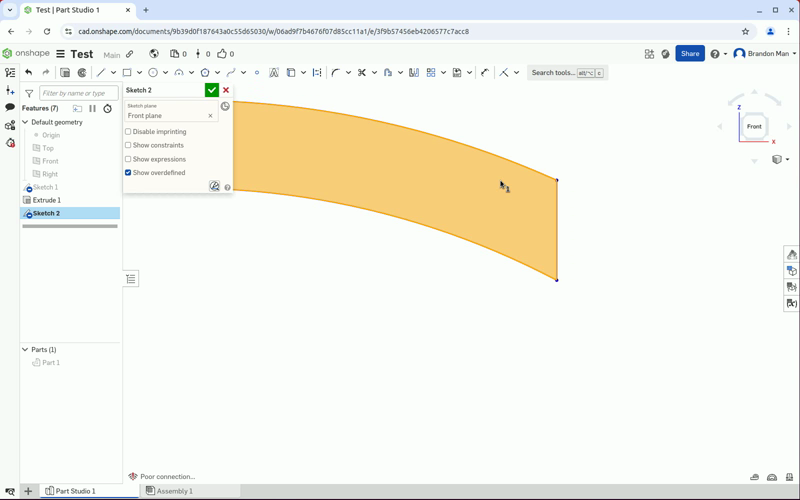
scroll(-6)
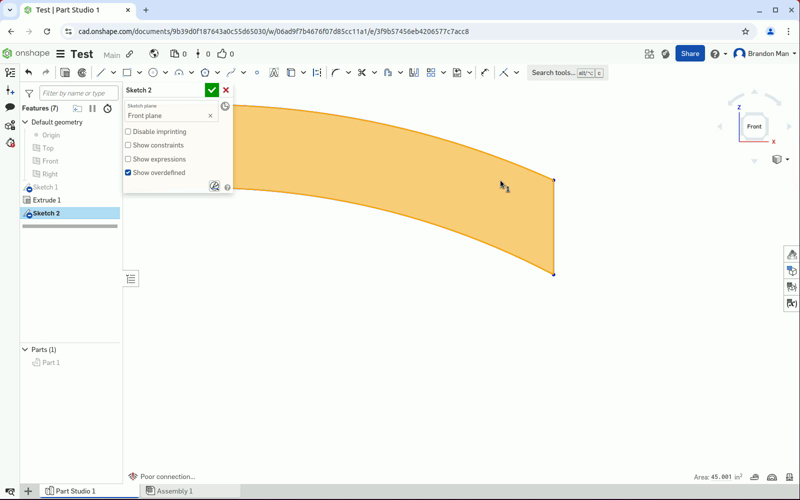
scroll(-6)
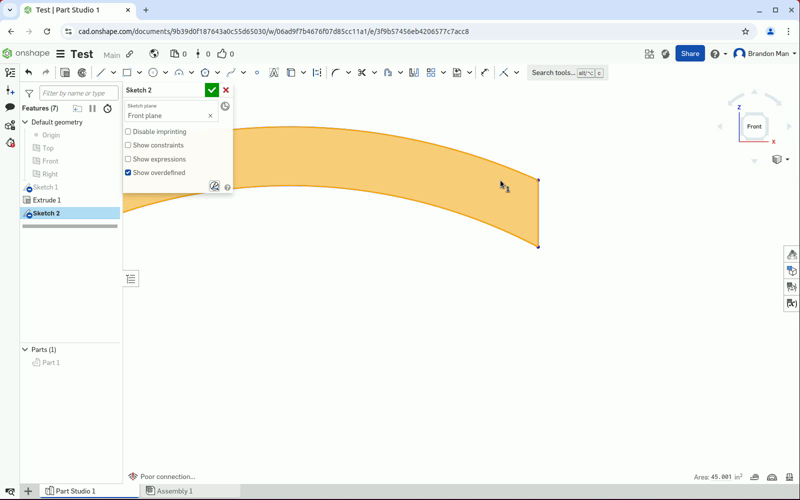
scroll(-6)
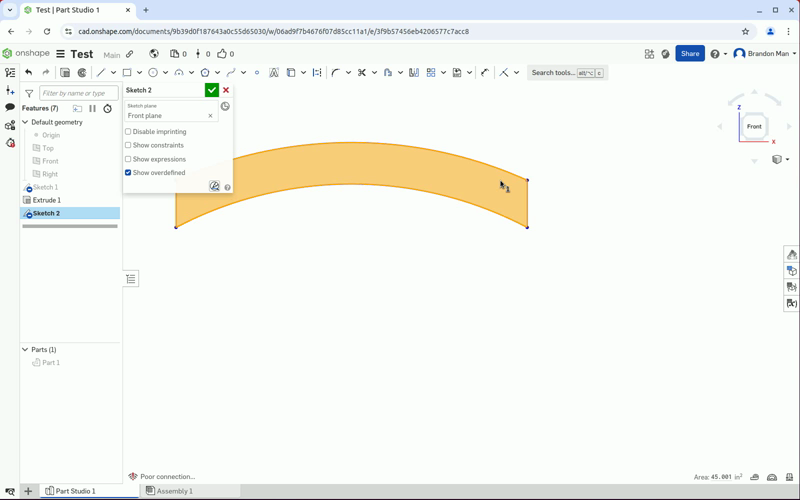
scroll(-6)
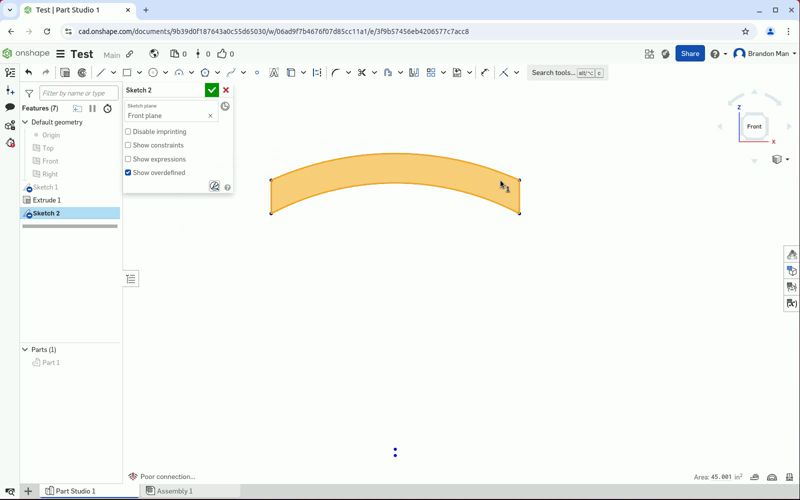
scroll(-6)
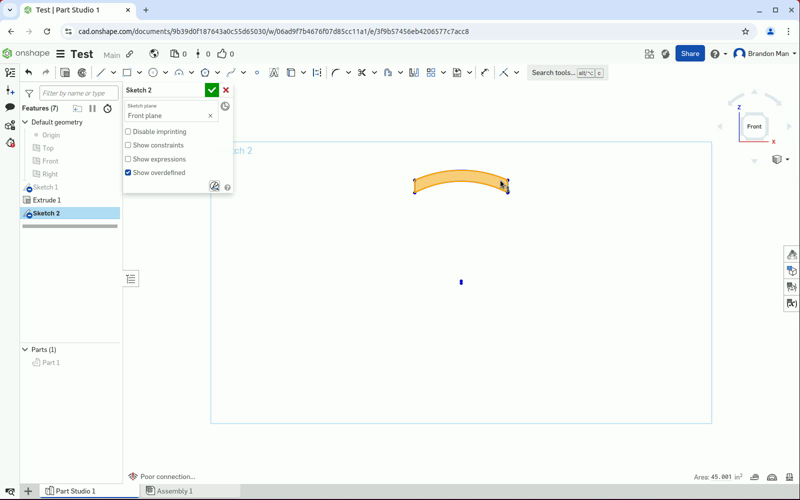
mouse_move(73, 352)
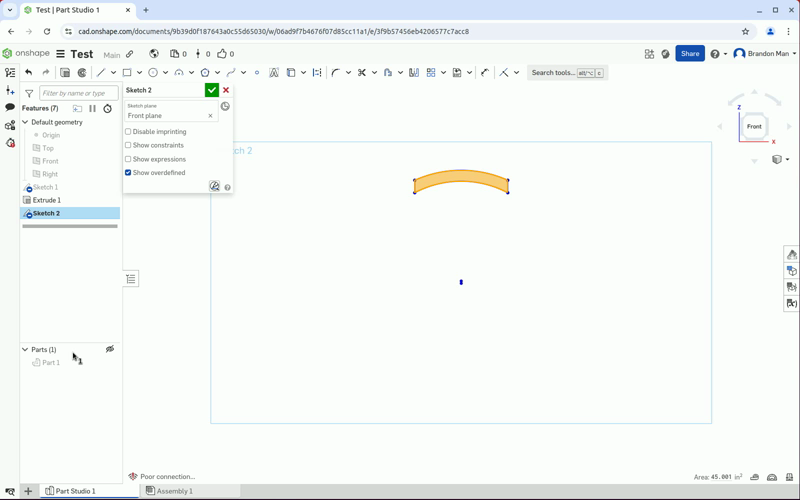
key(shift+y)
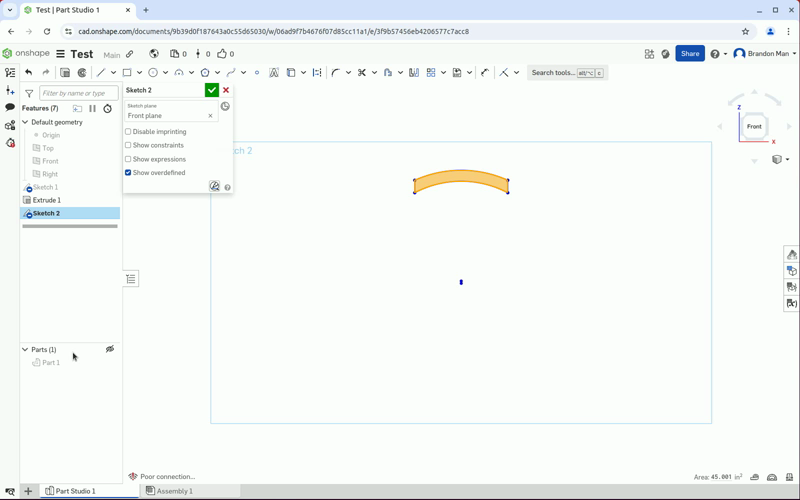
key(shift+e)
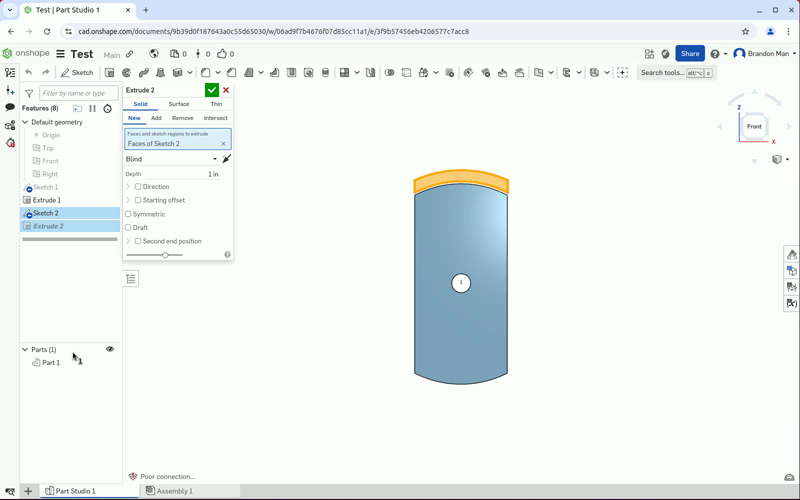
mouse_move(143, 106)
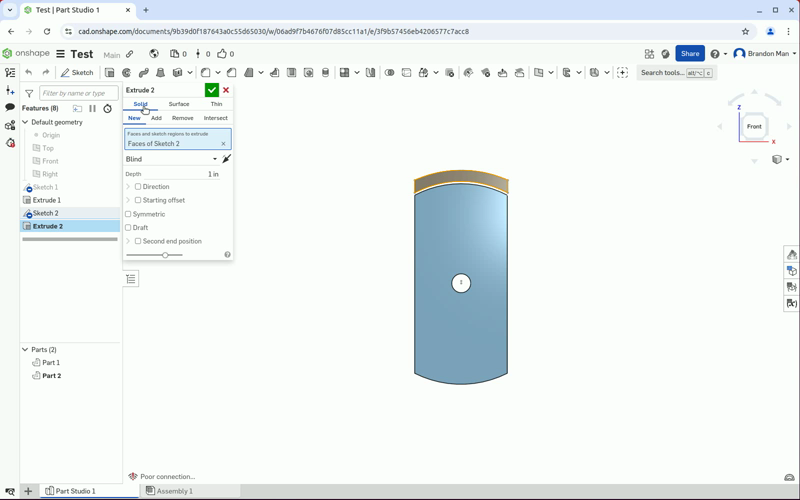
click(143, 106)
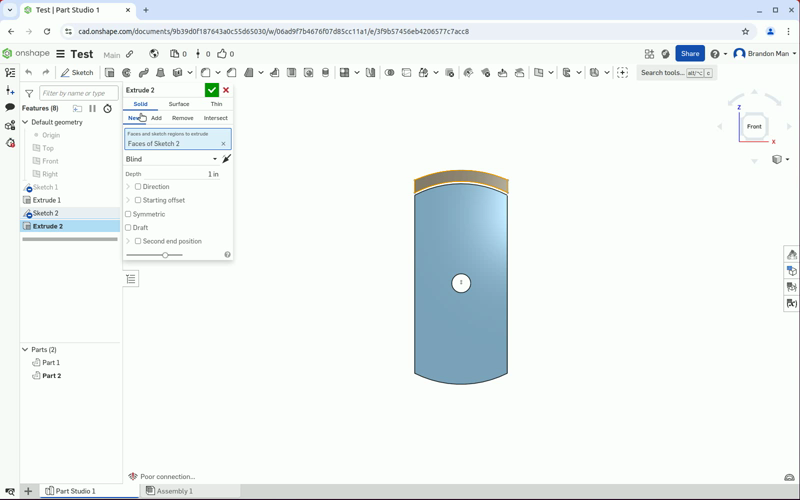
mouse_move(137, 120)
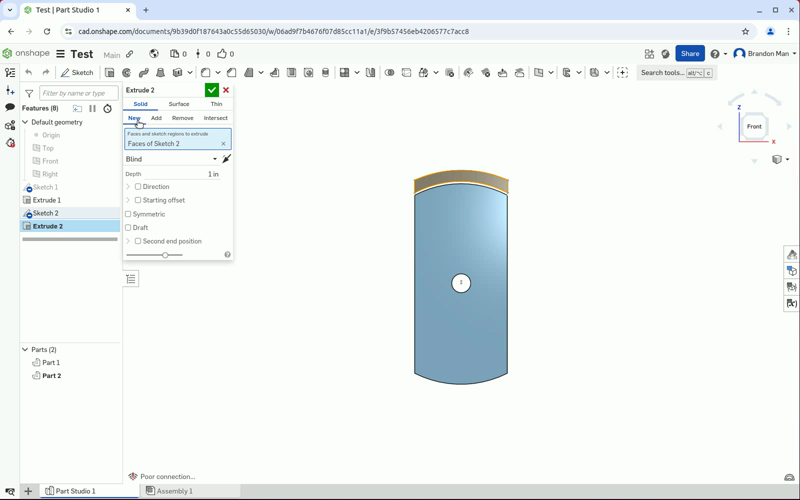
click(137, 120)
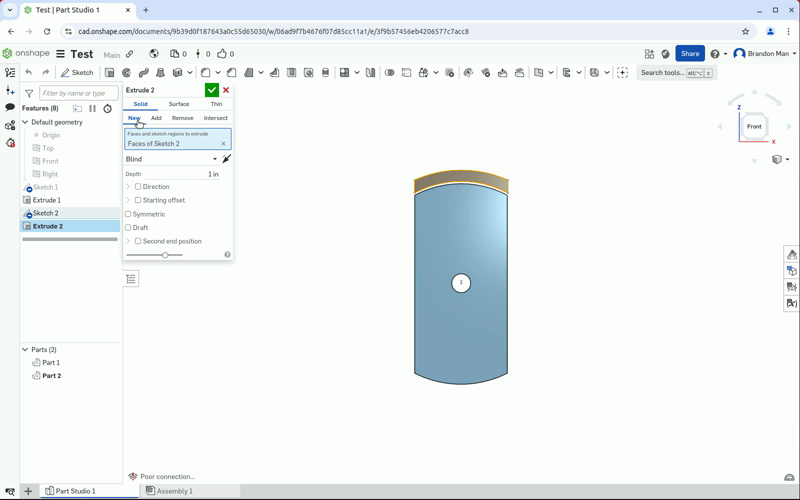
key(tab, 4)
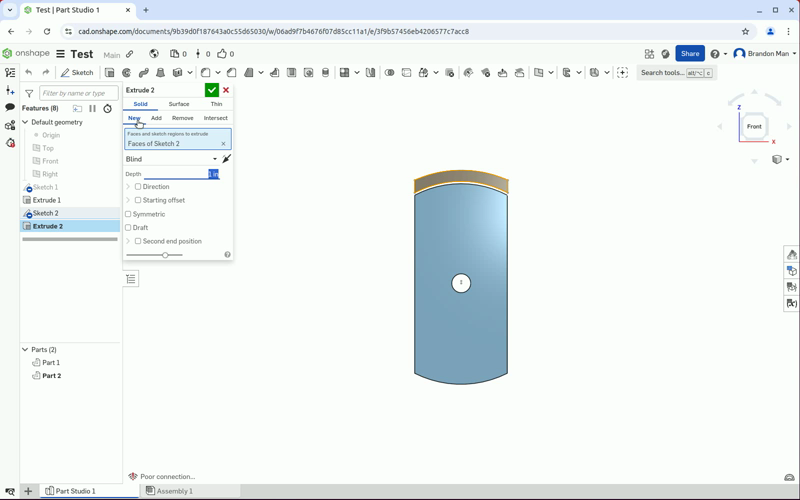
text(2.407)
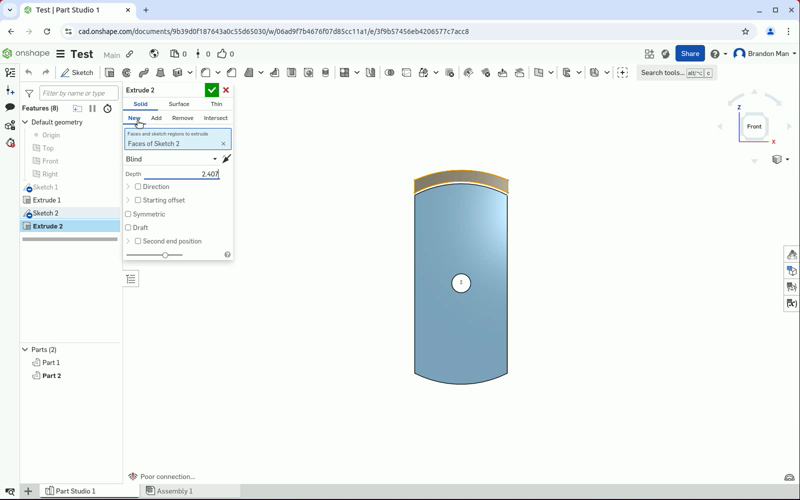
key(enter)
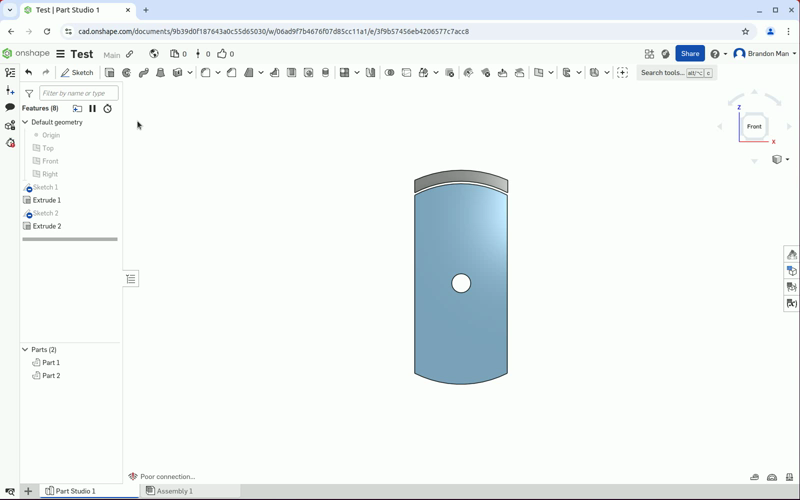
key(shift+h)
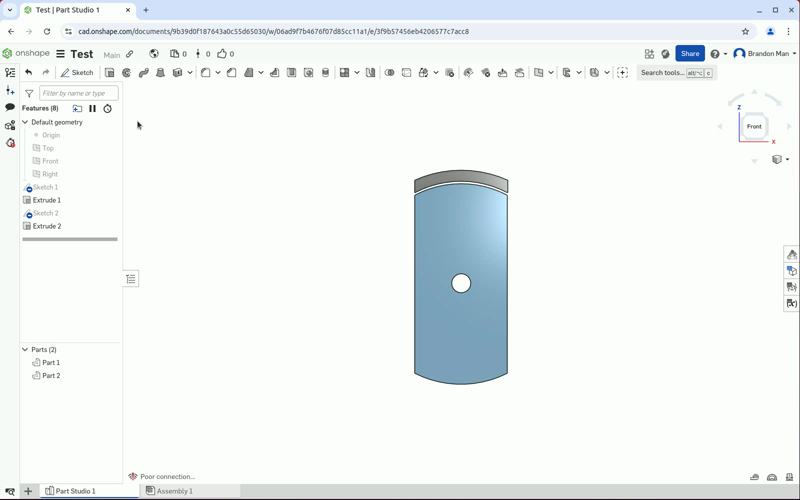
key(shift+h)
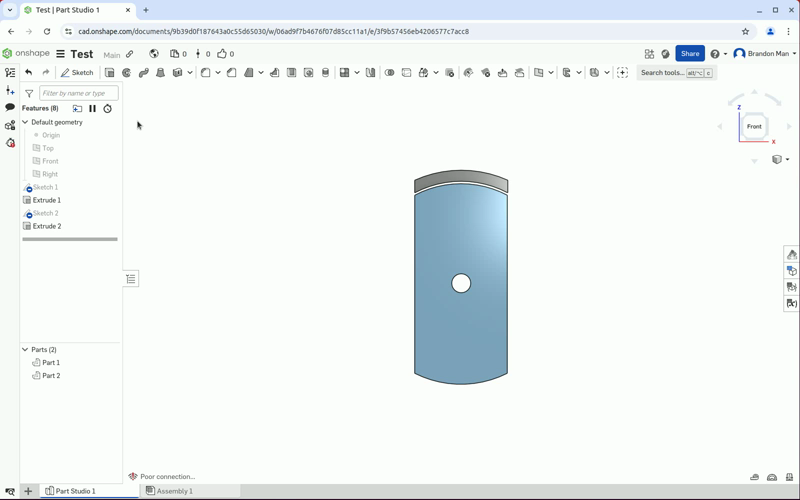
mouse_move(73, 189)
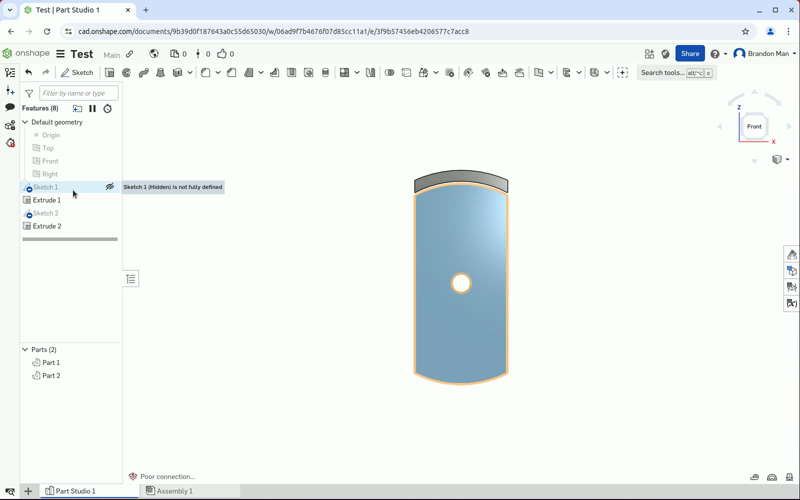
click(73, 189)
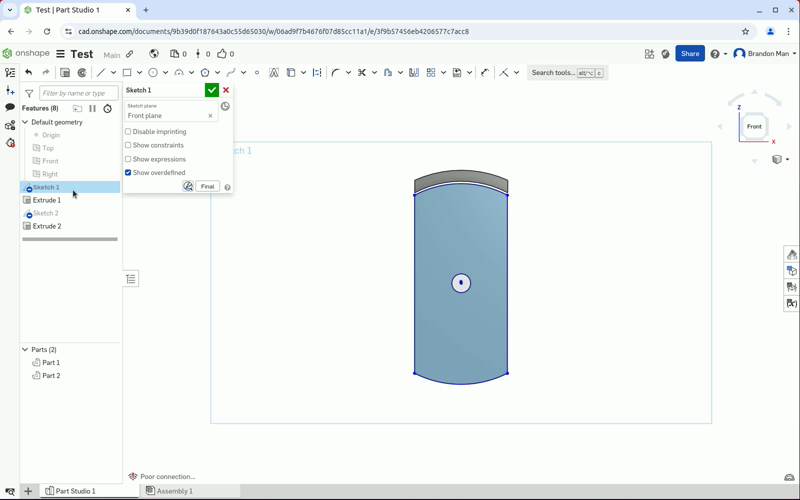
mouse_move(229, 92)
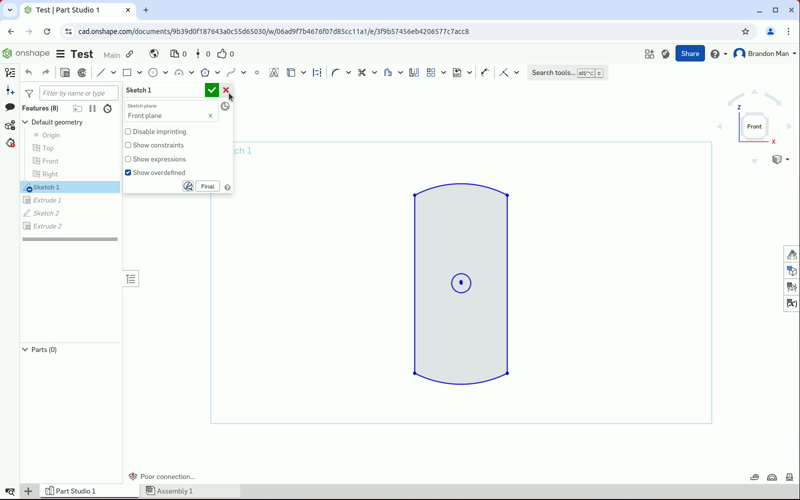
click(229, 92)
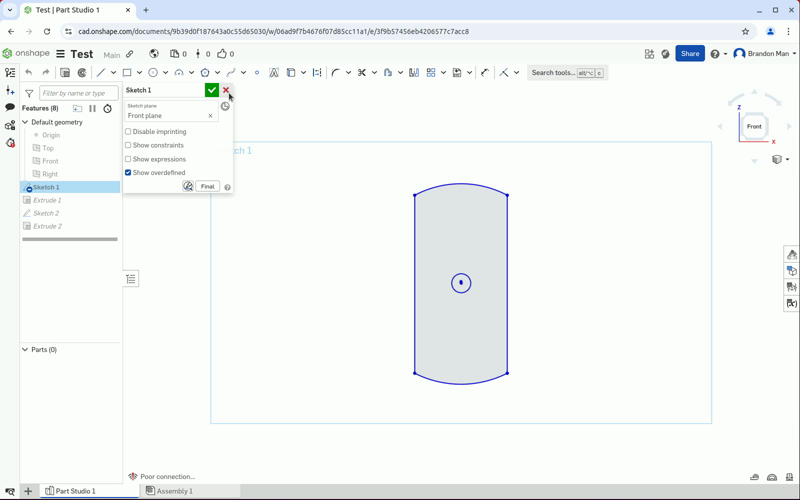
key(shift+s)
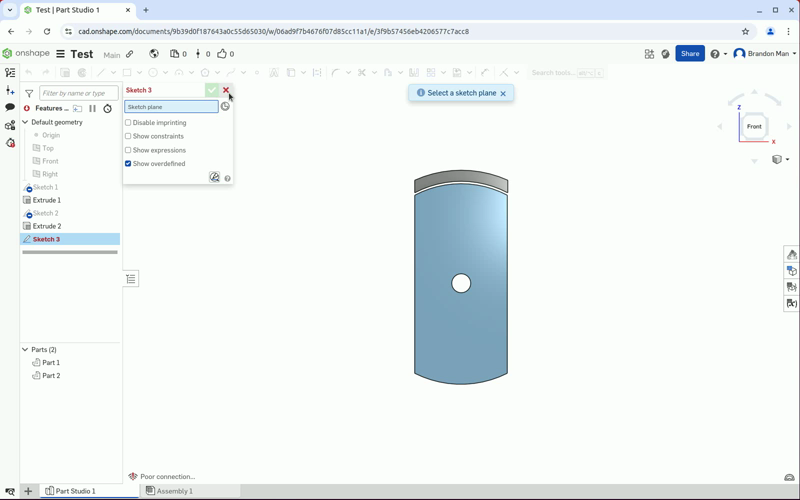
mouse_move(73, 163)
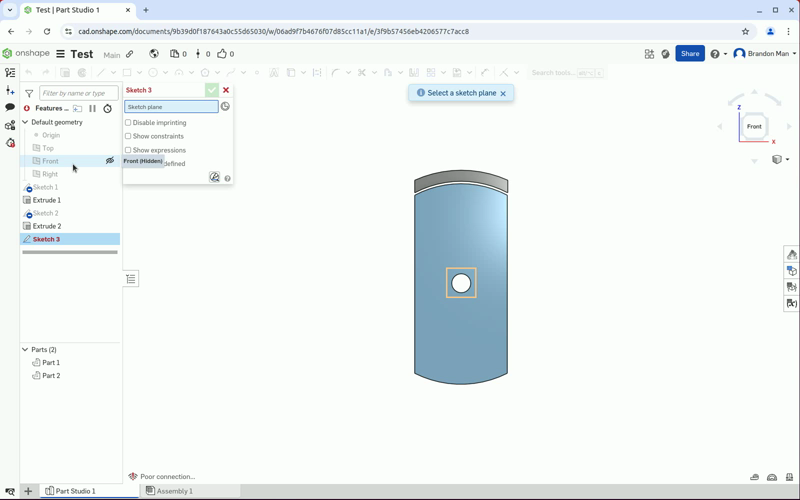
click(73, 163)
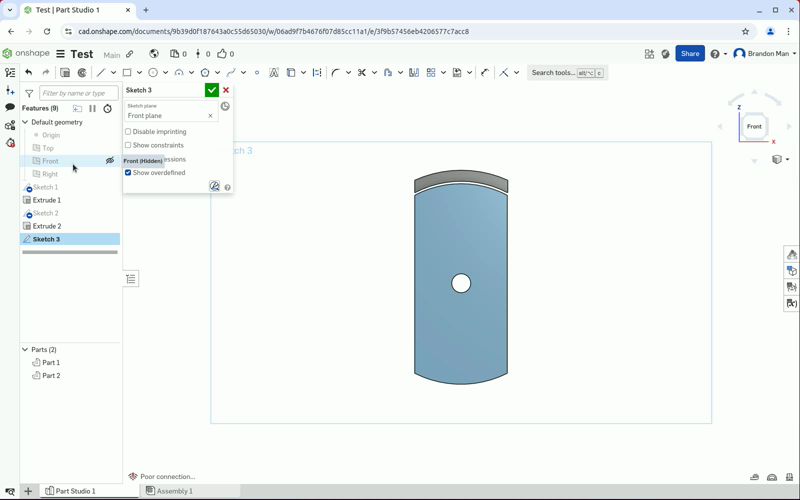
mouse_move(73, 352)
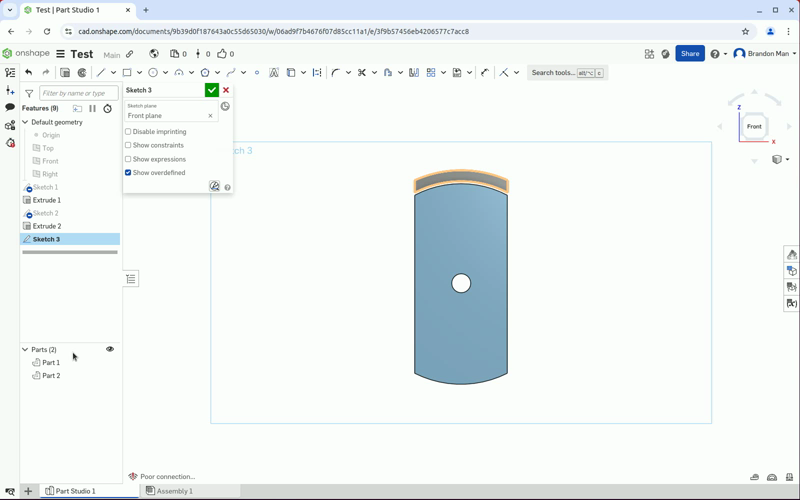
key(y)
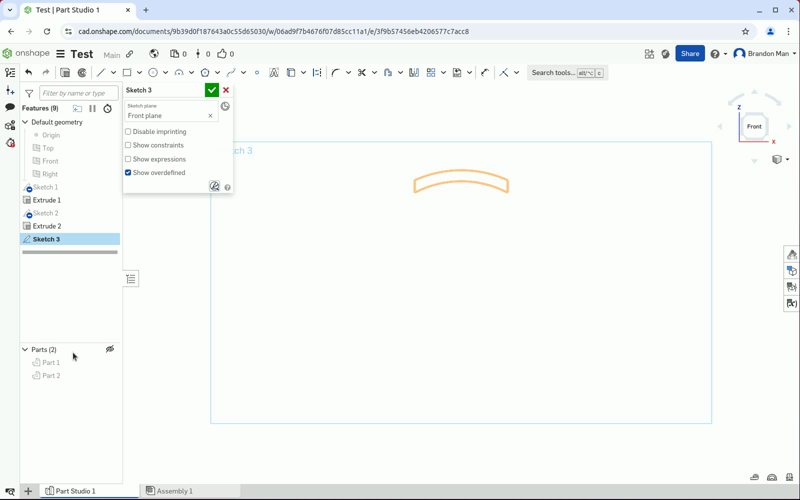
key(a)
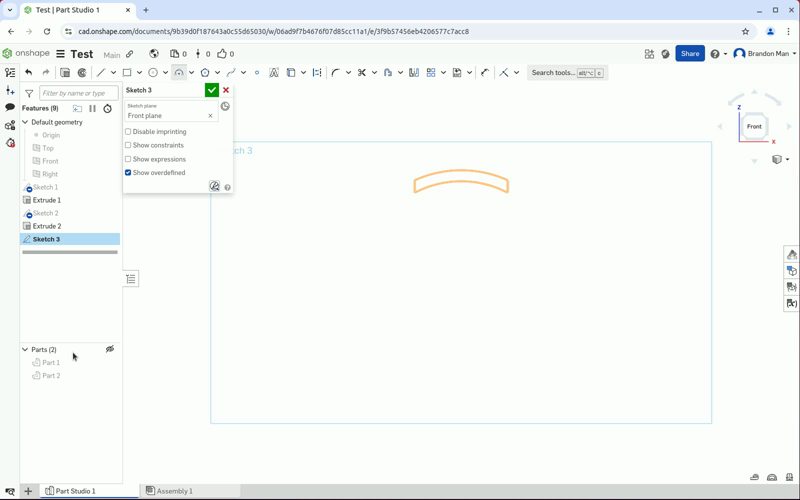
key_down(shift)
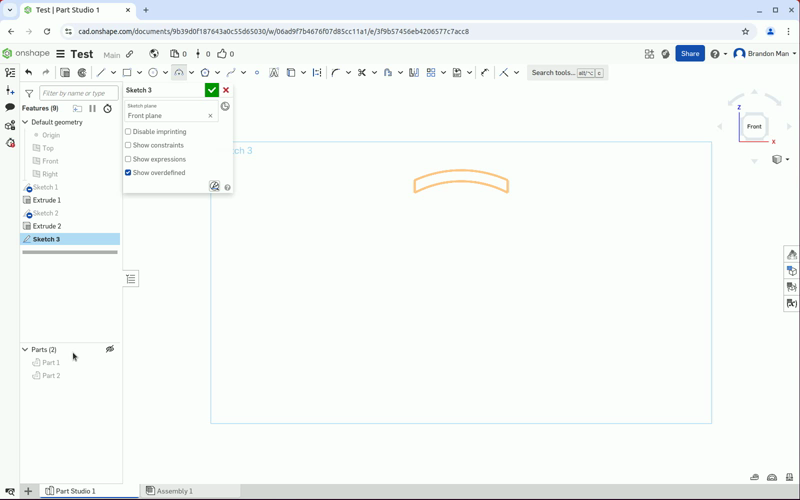
mouse_move(414, 386)
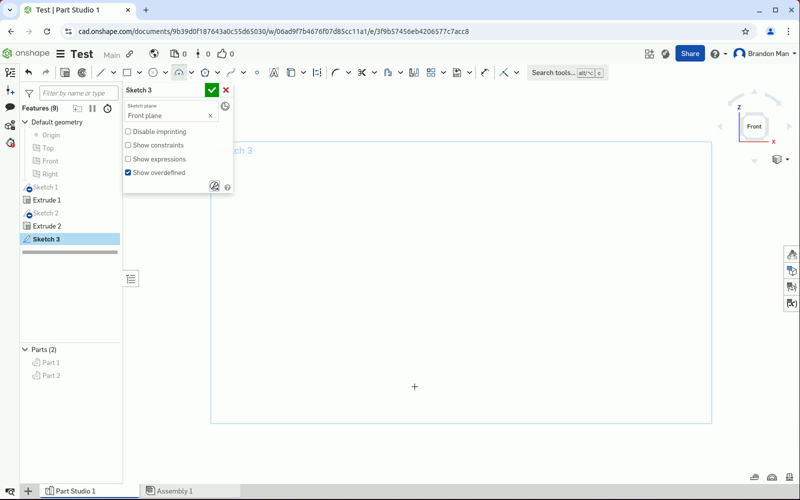
click(414, 386)
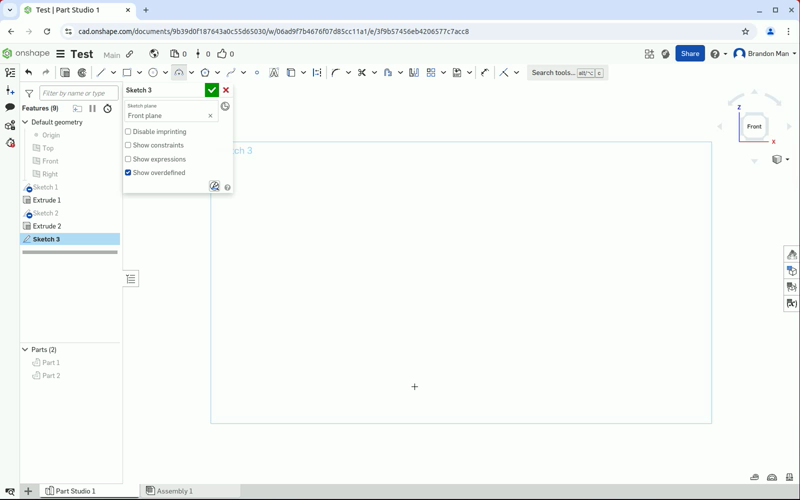
key_up(shift)
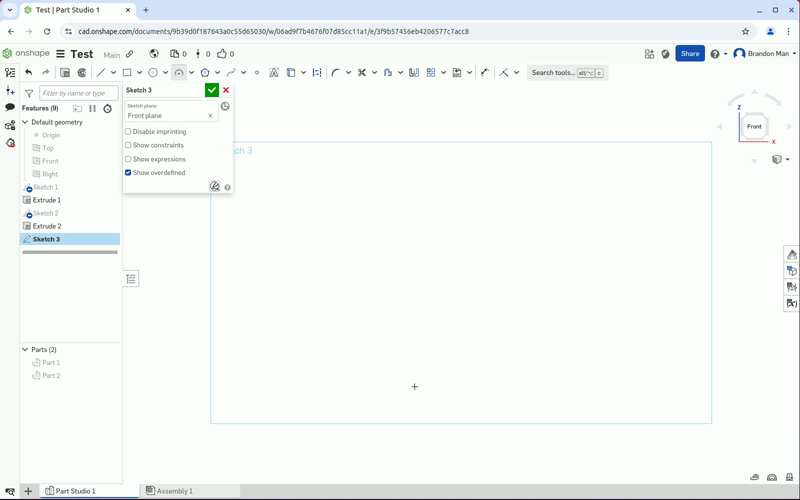
key_down(shift)
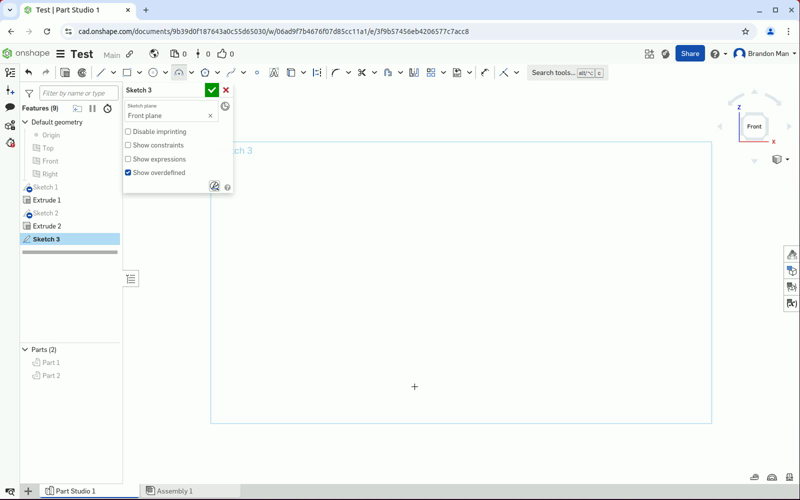
mouse_move(507, 386)
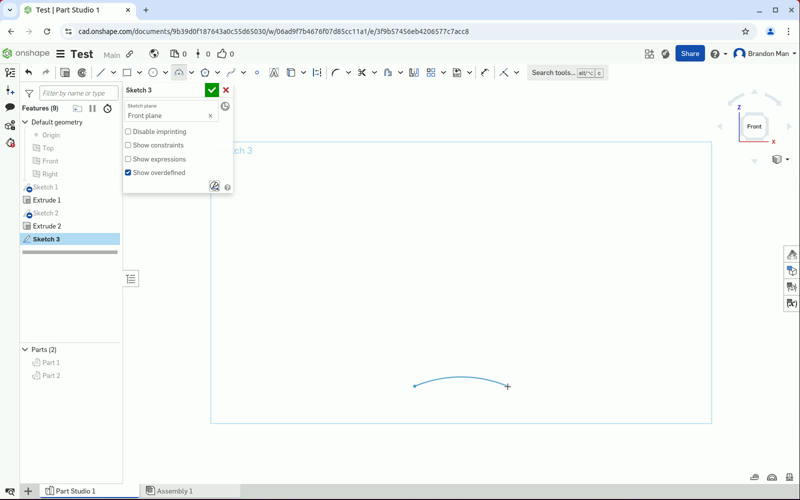
click(507, 386)
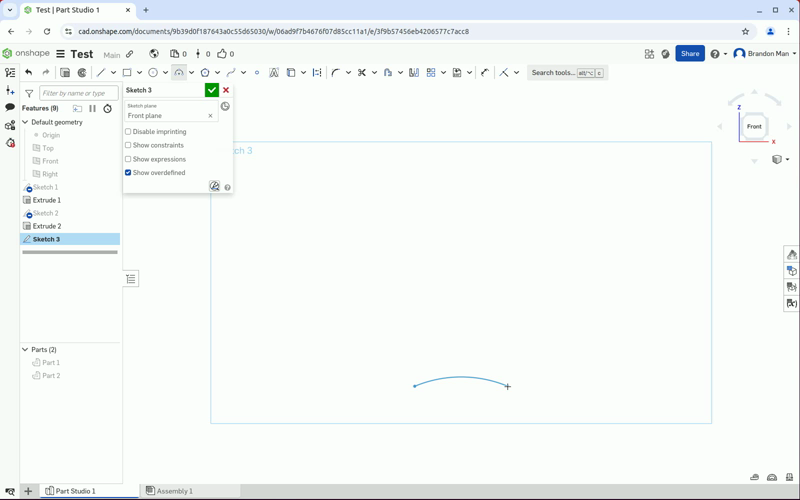
mouse_move(461, 396)
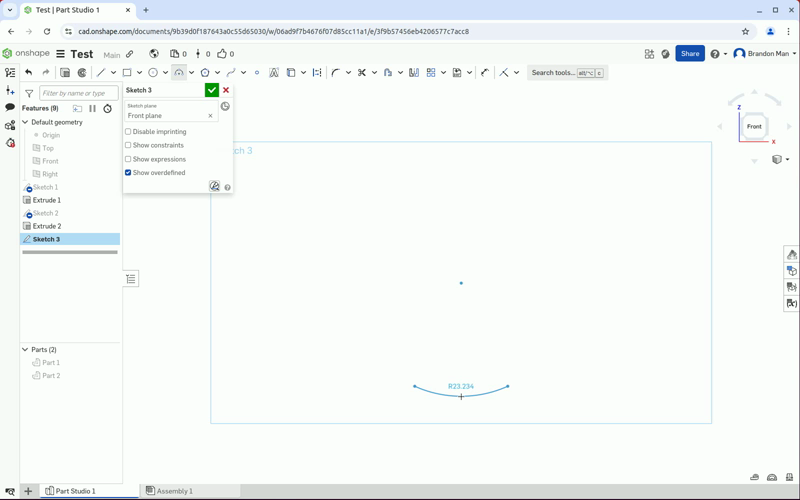
click(461, 396)
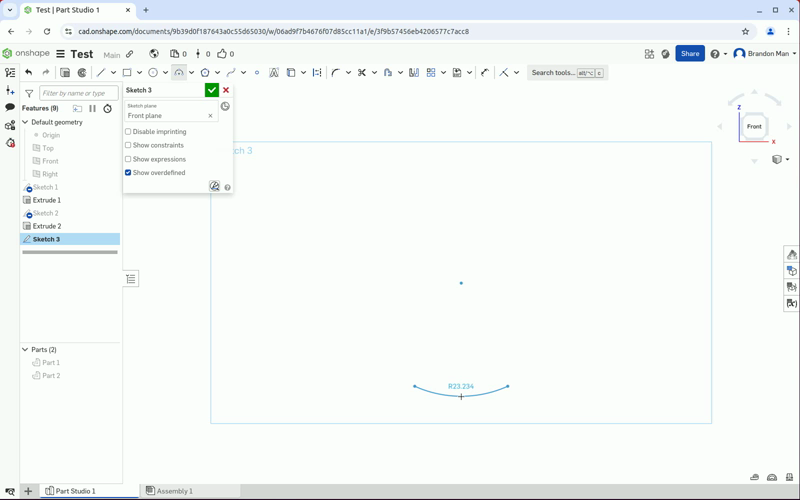
key_up(shift)
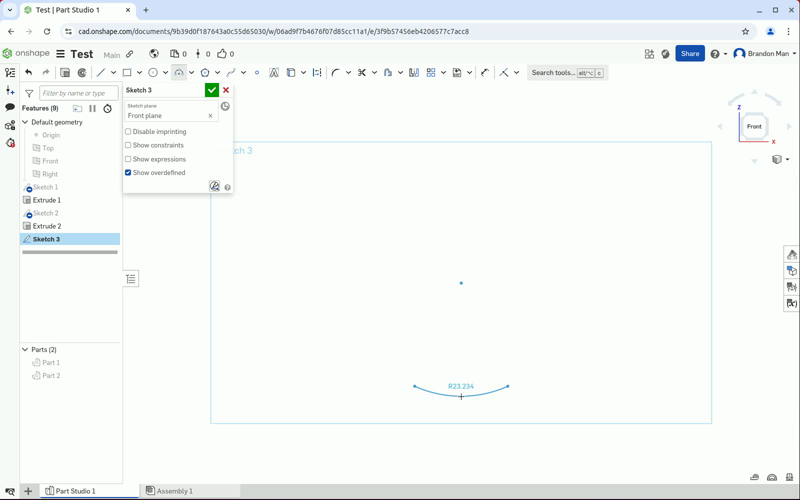
key(esc)
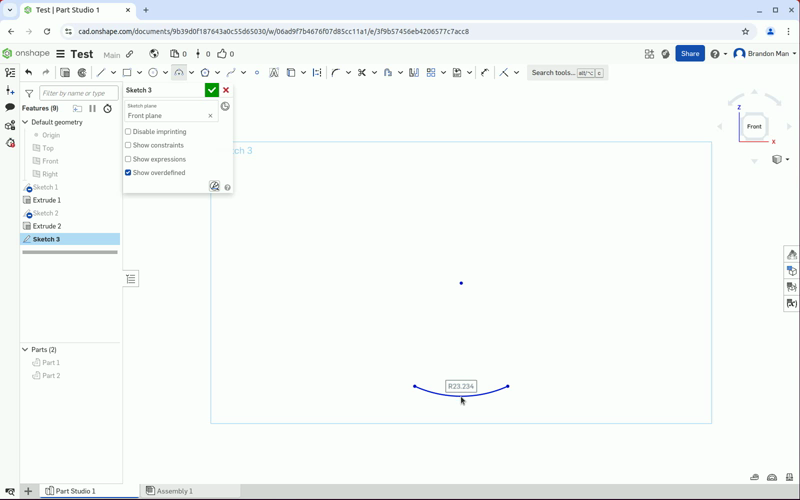
key(l)
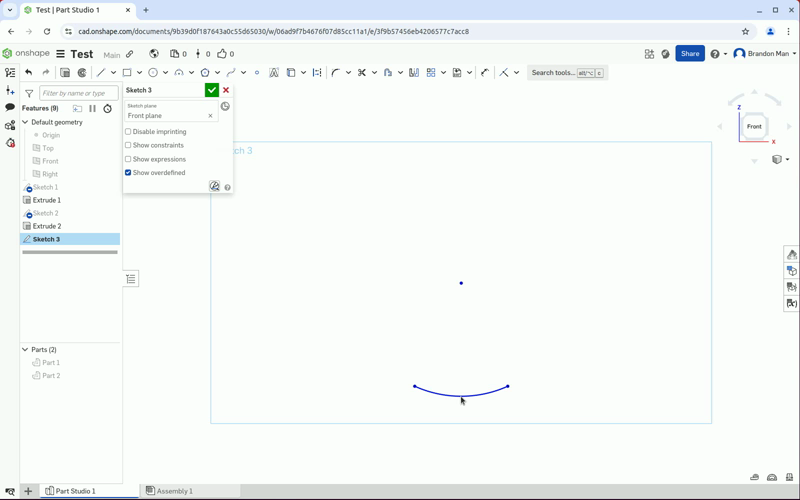
mouse_move(507, 386)
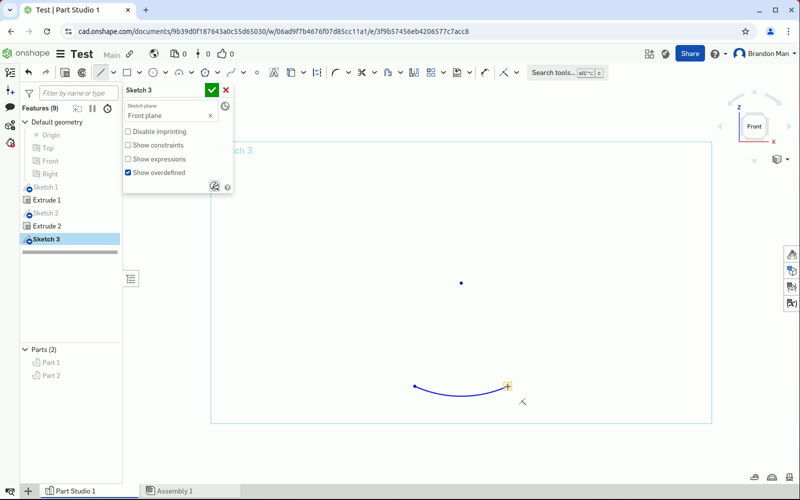
click(507, 386)
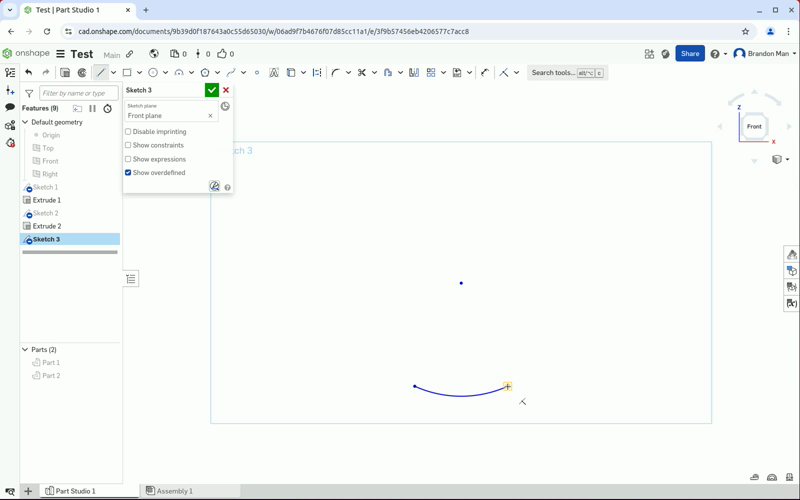
key_down(shift)
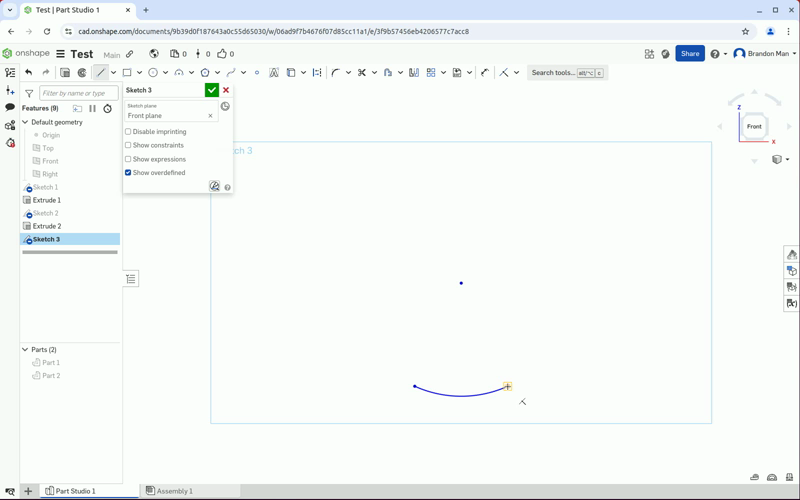
mouse_move(537, 386)
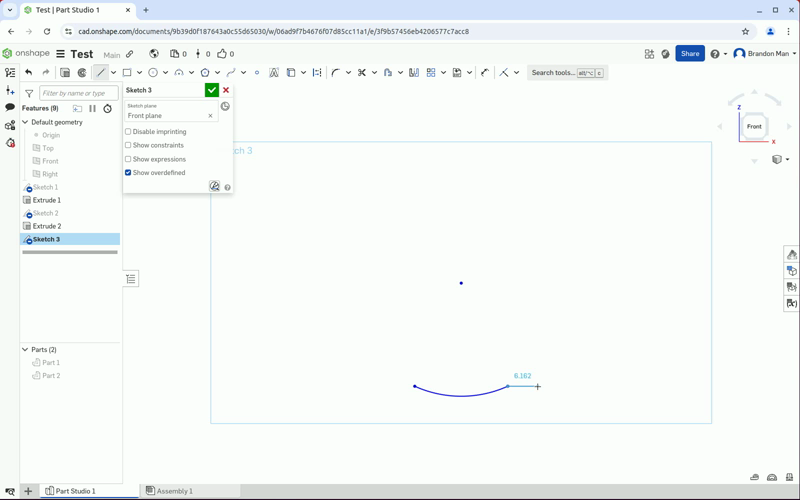
mouse_move(507, 373)
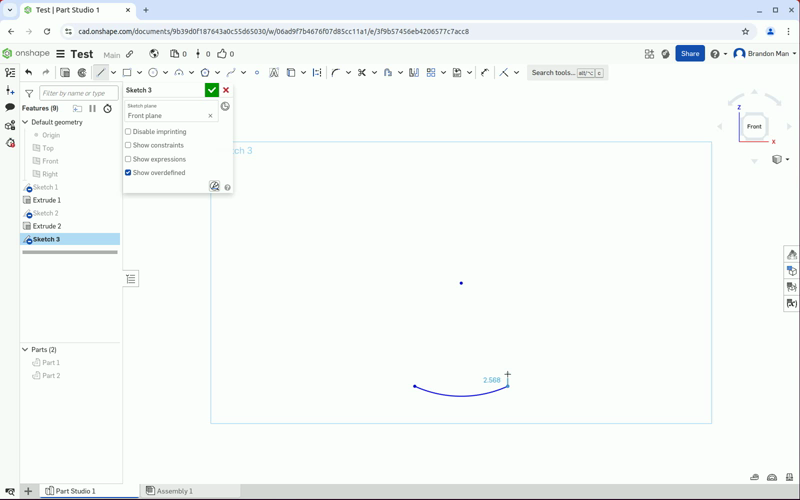
click(507, 373)
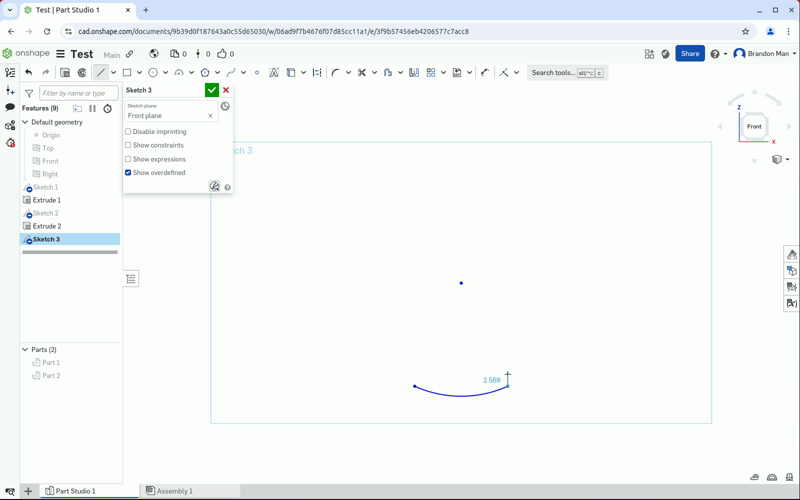
key_up(shift)
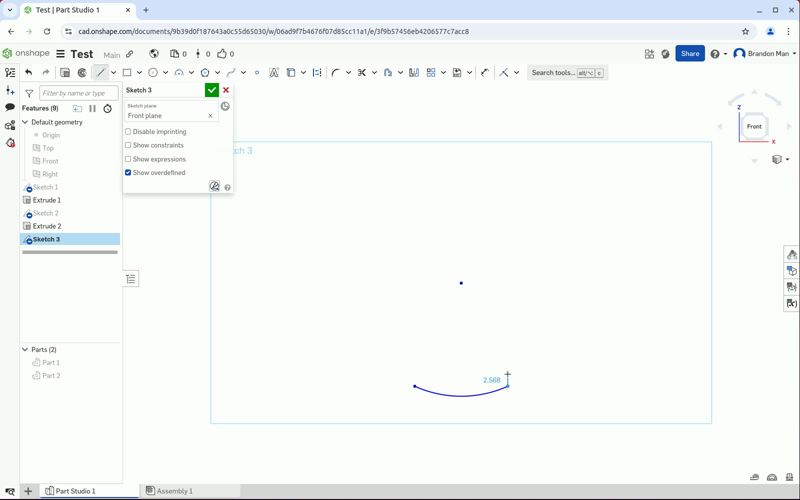
key(esc)
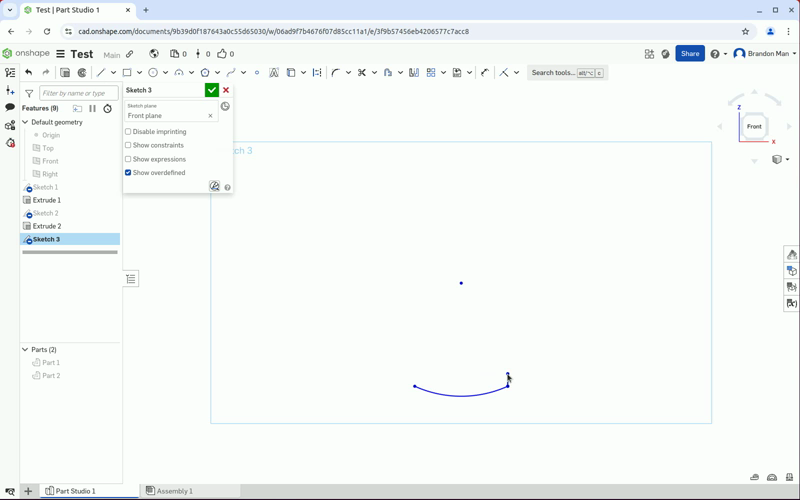
key(a)
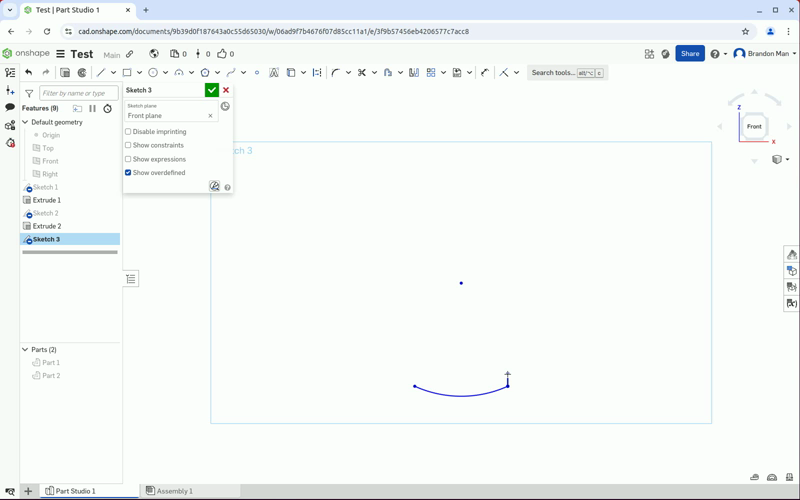
mouse_move(507, 373)
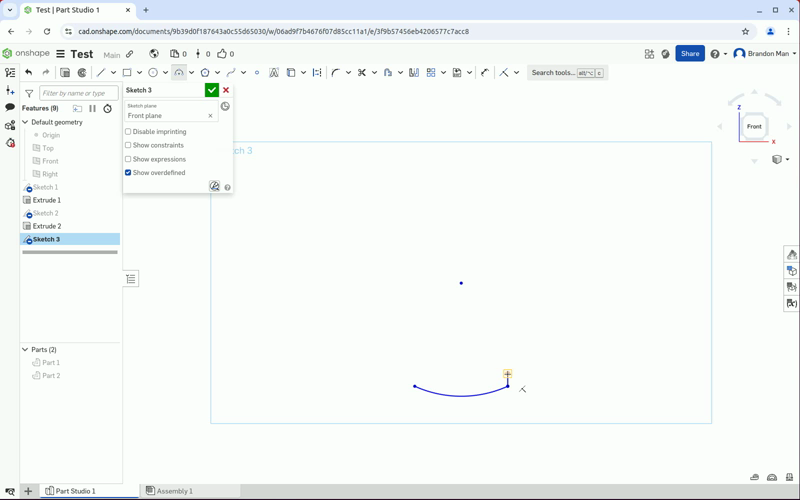
click(507, 373)
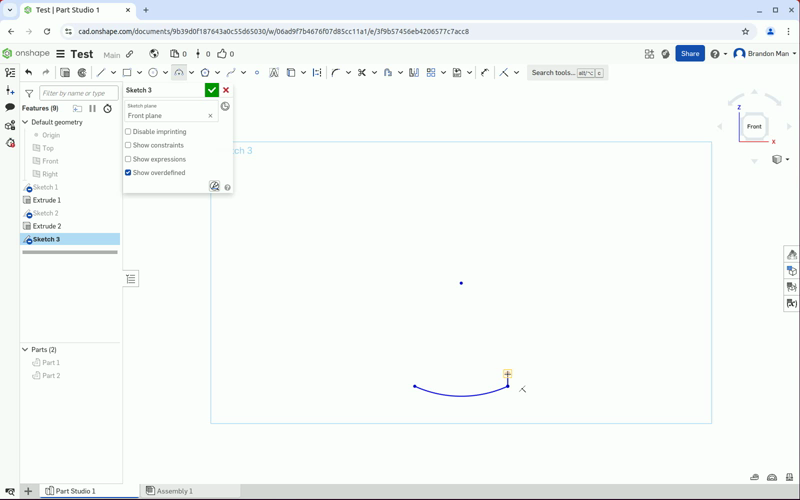
key_down(shift)
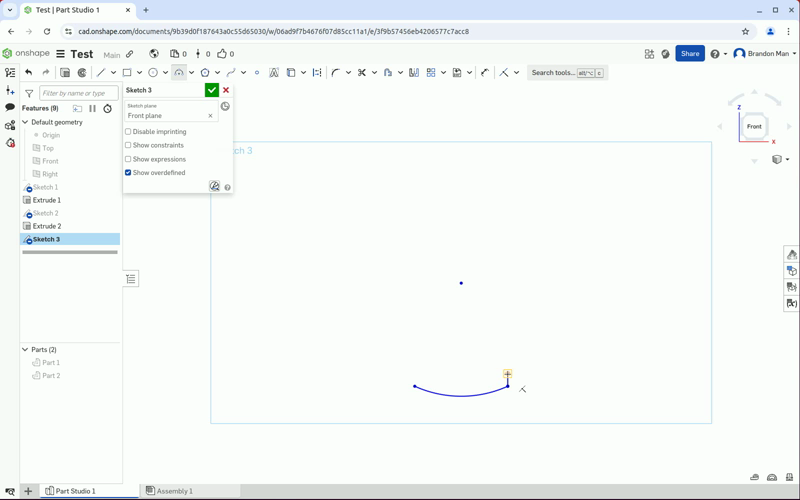
mouse_move(414, 373)
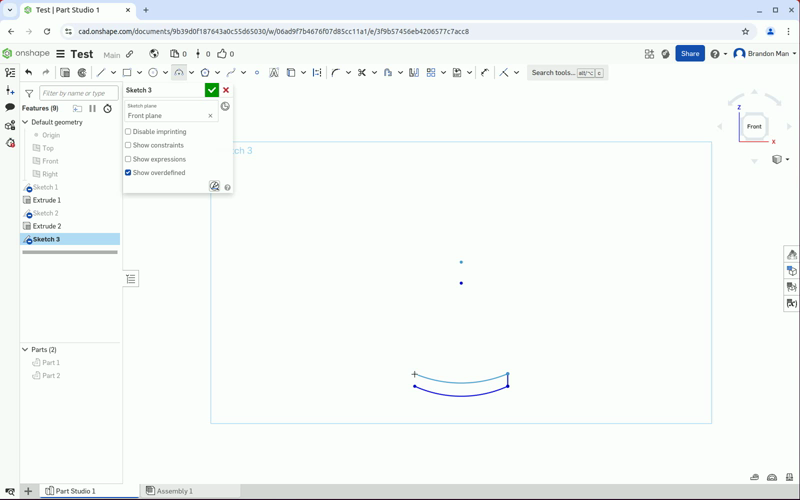
click(414, 373)
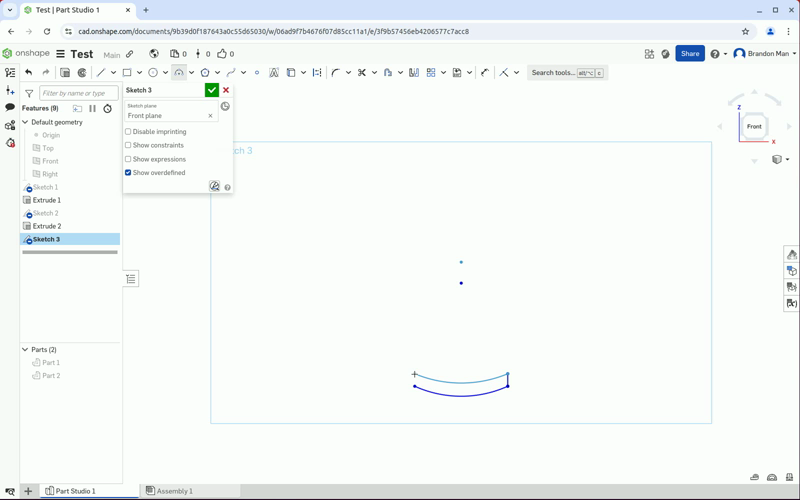
mouse_move(461, 384)
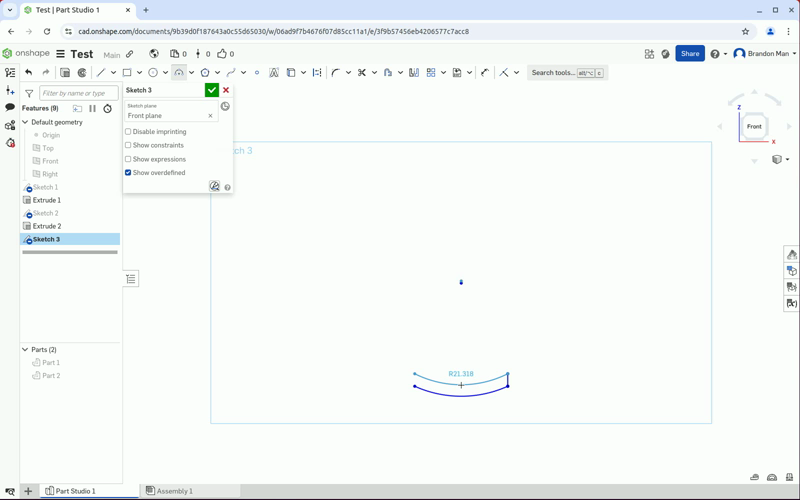
click(461, 384)
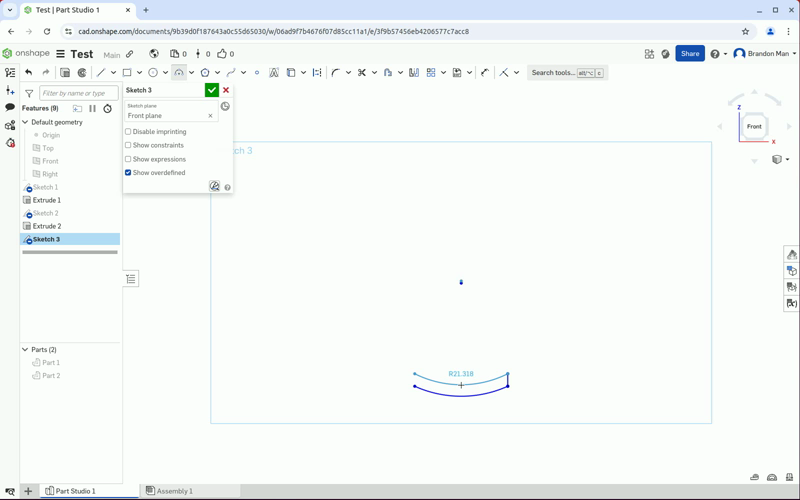
key_up(shift)
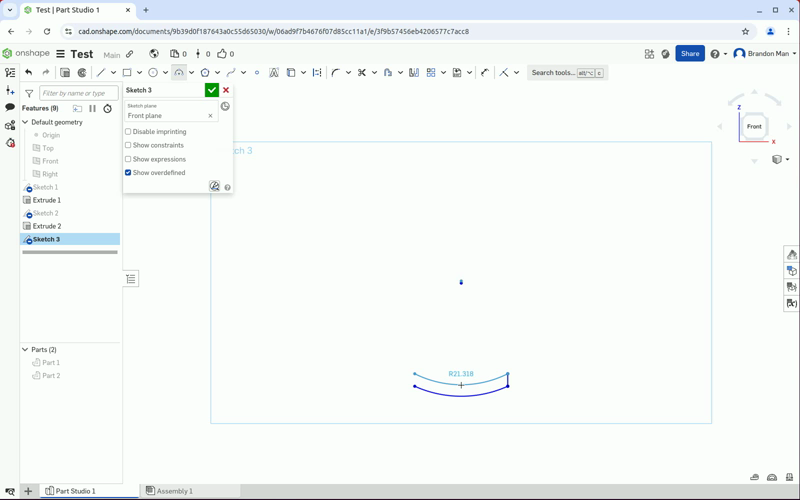
key(esc)
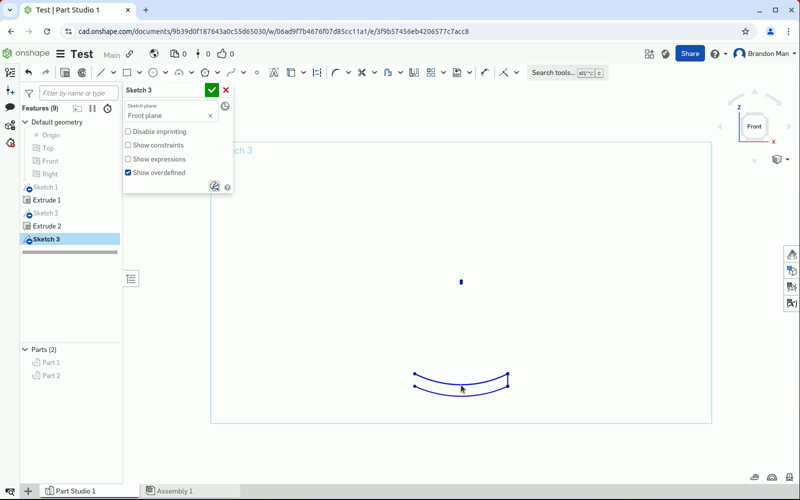
key(l)
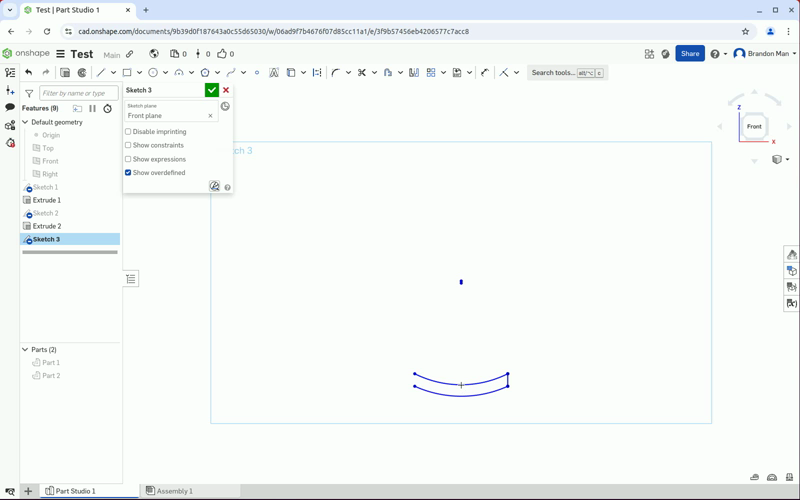
mouse_move(414, 373)
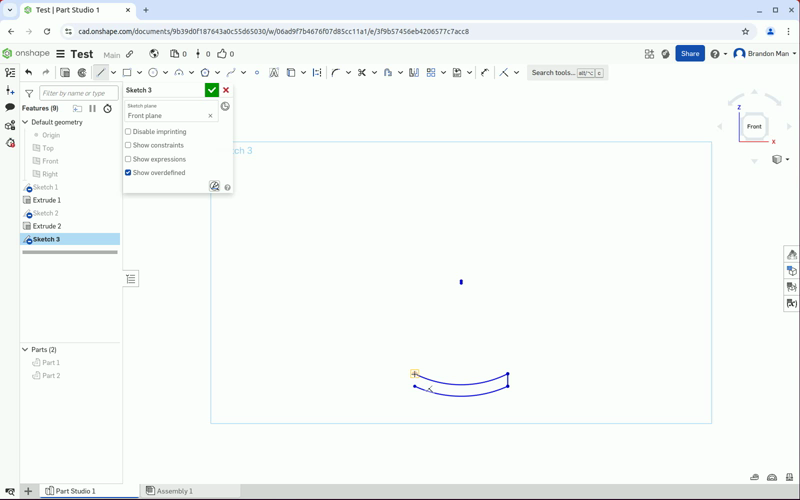
click(414, 373)
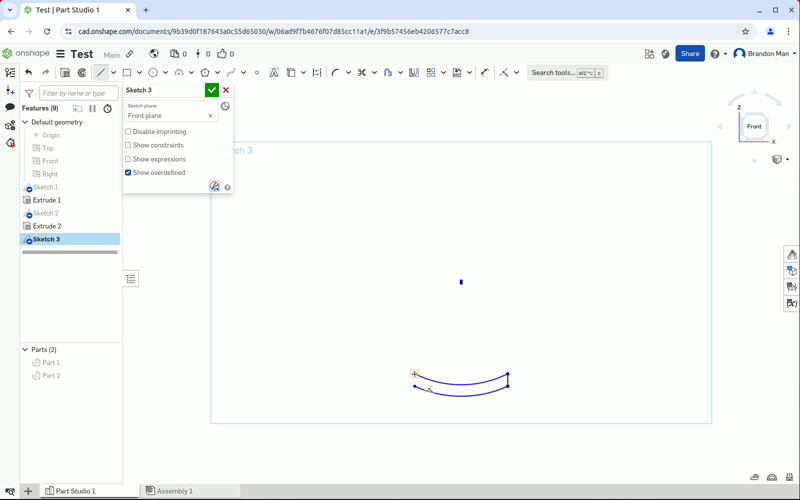
mouse_move(444, 373)
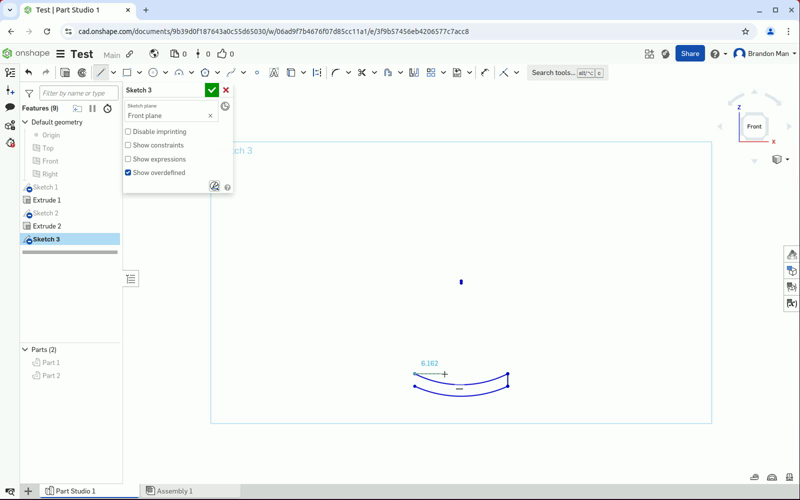
key_down(shift)
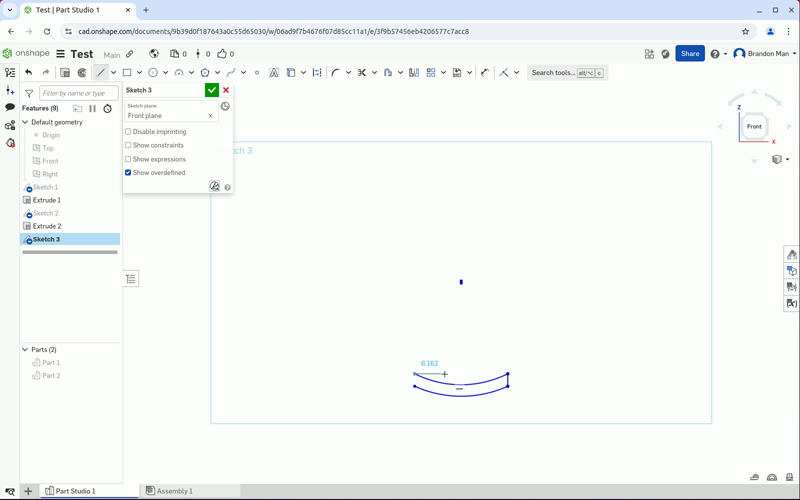
mouse_move(414, 386)
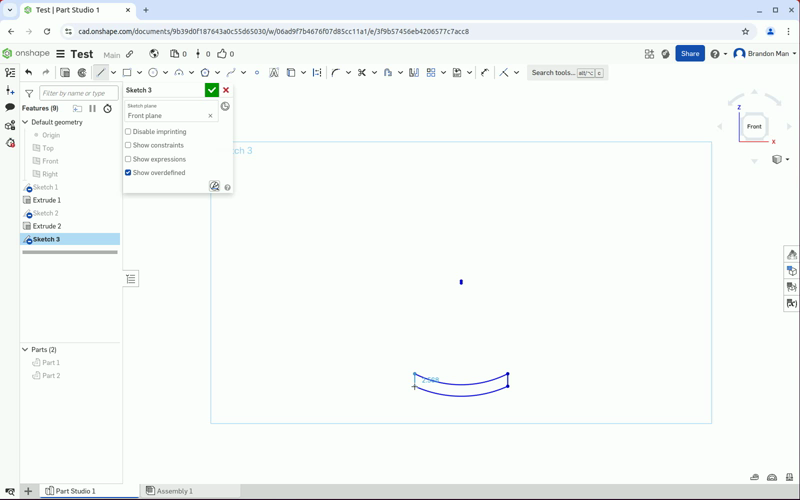
key_up(shift)
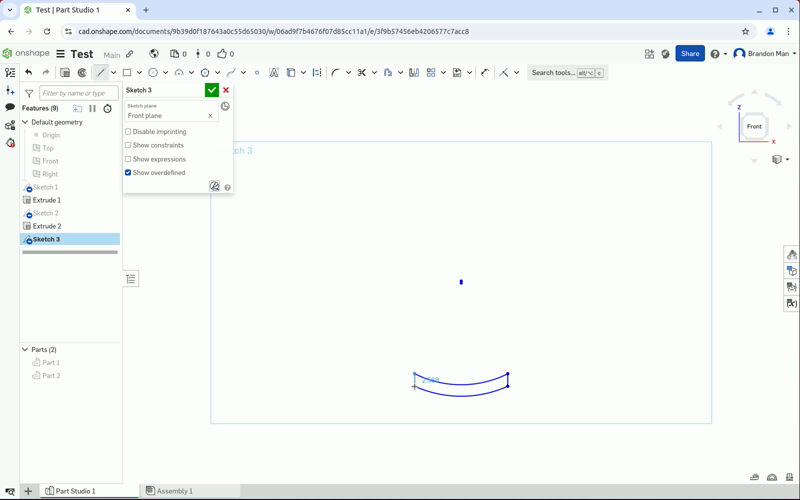
click(414, 386)
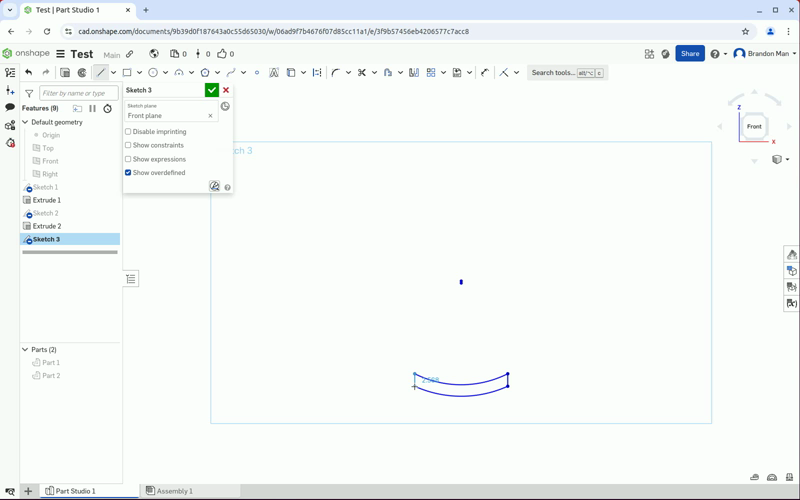
key(esc)
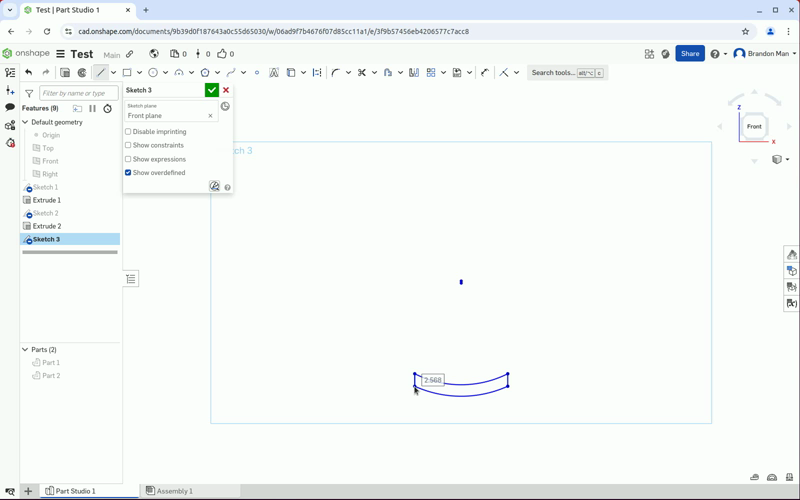
mouse_move(493, 382)
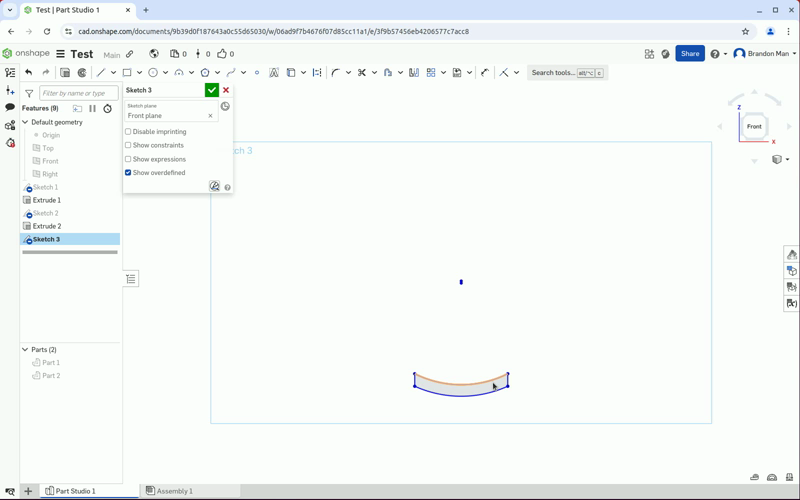
scroll(6)
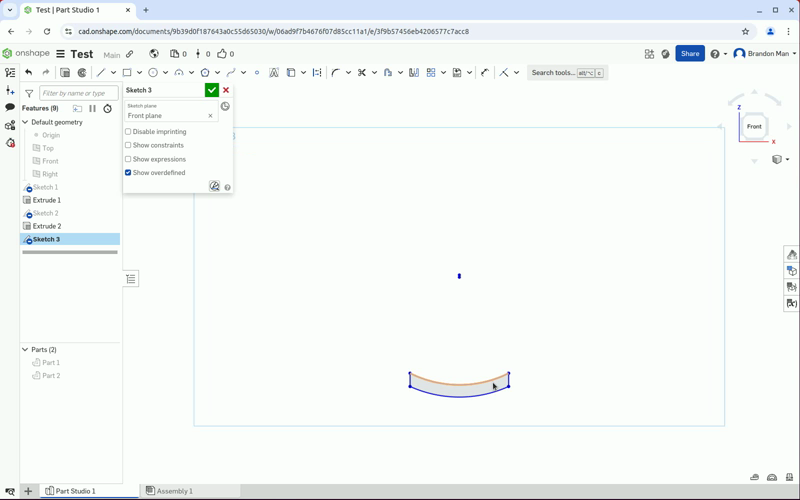
scroll(6)
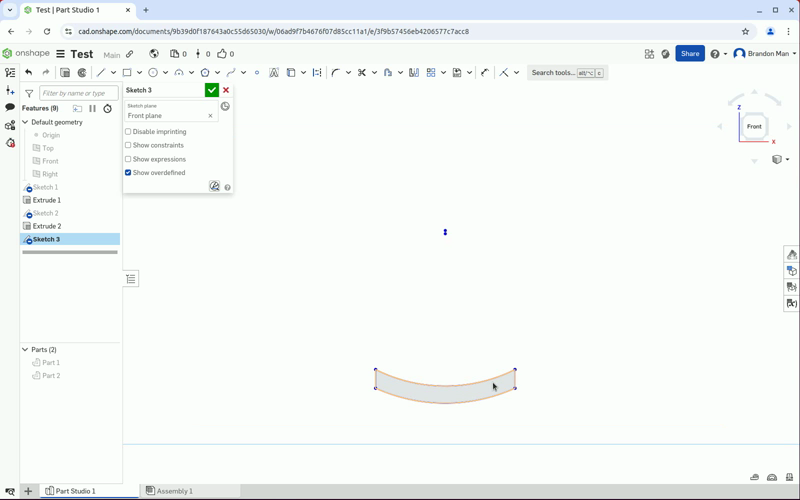
scroll(6)
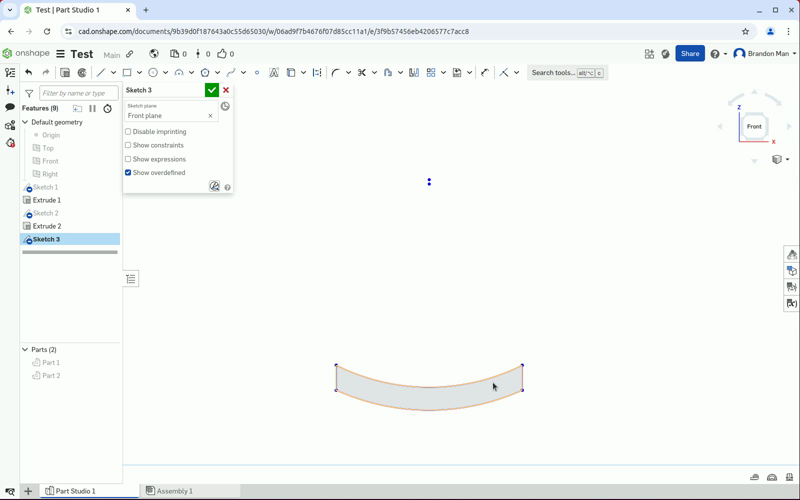
scroll(6)
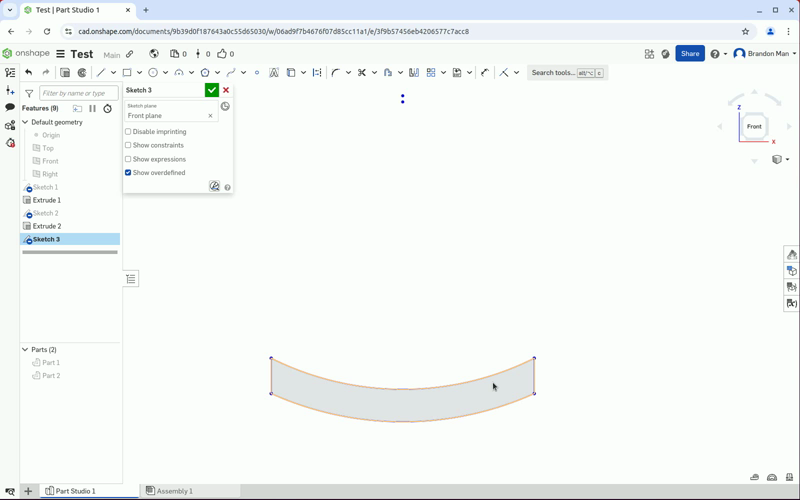
scroll(6)
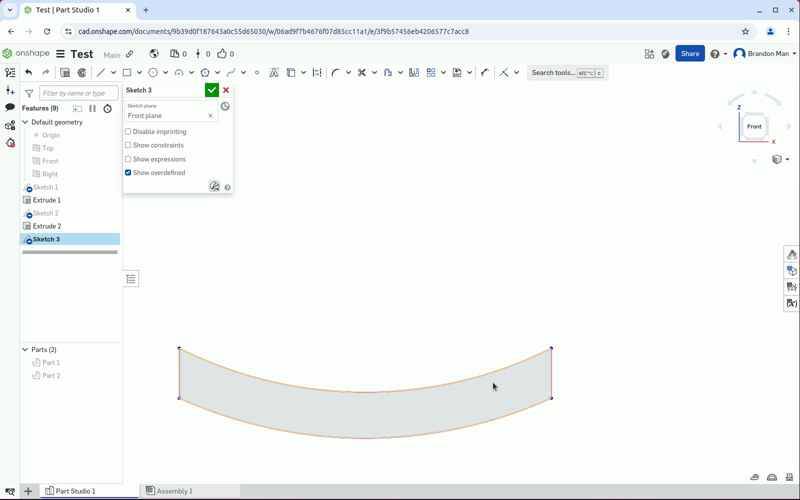
scroll(6)
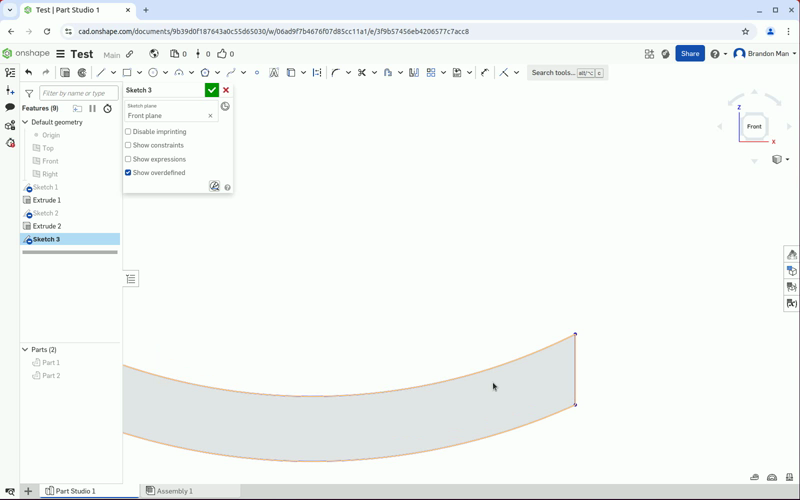
scroll(6)
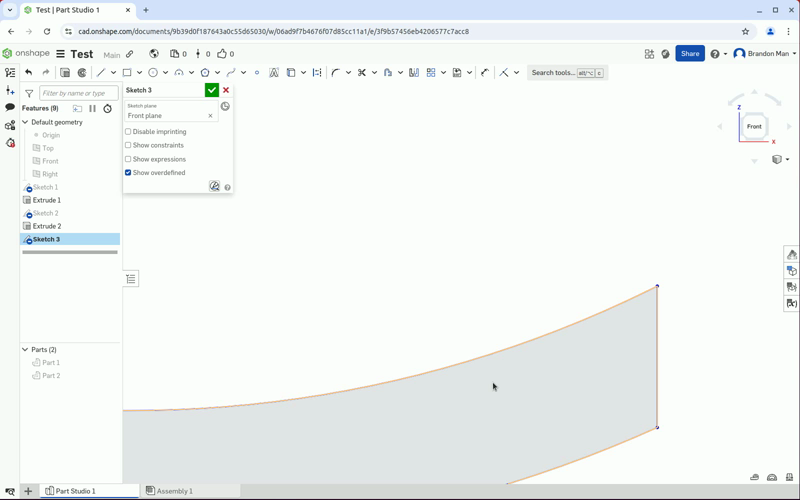
click(493, 382)
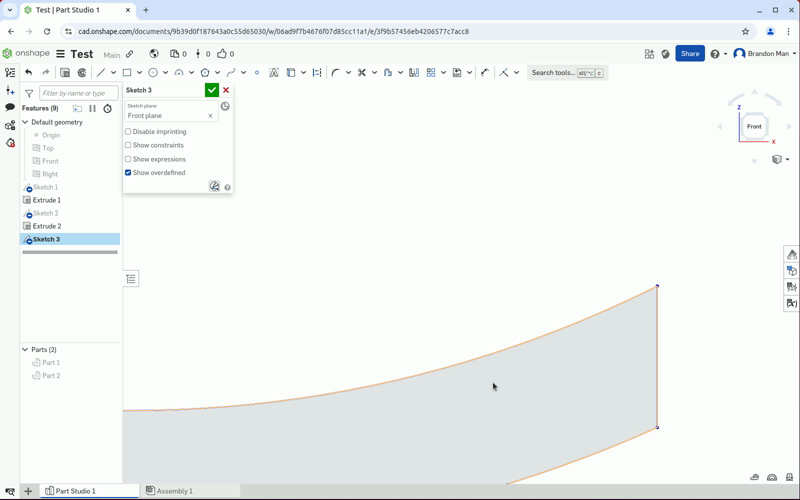
scroll(-6)
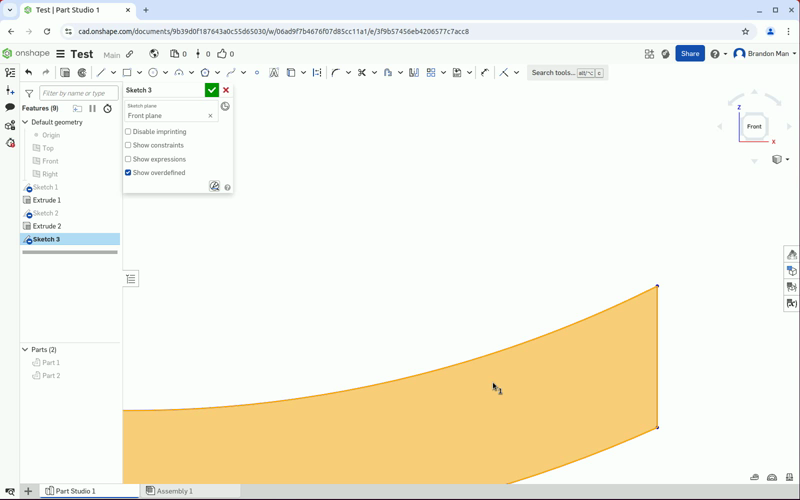
scroll(-6)
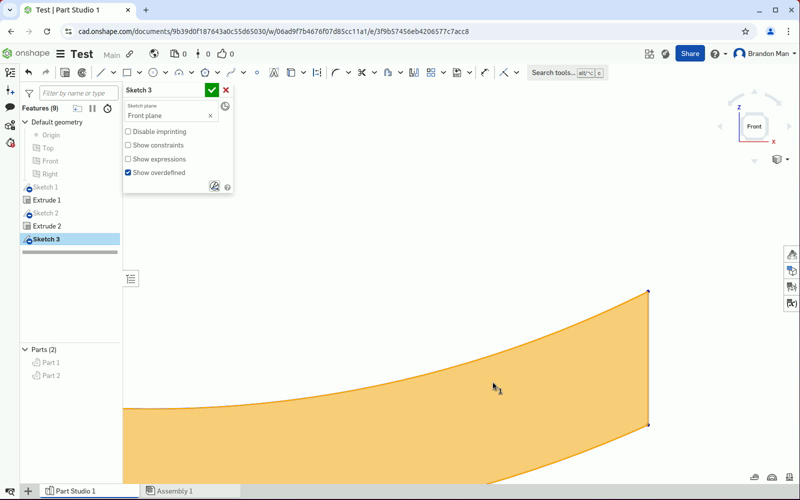
scroll(-6)
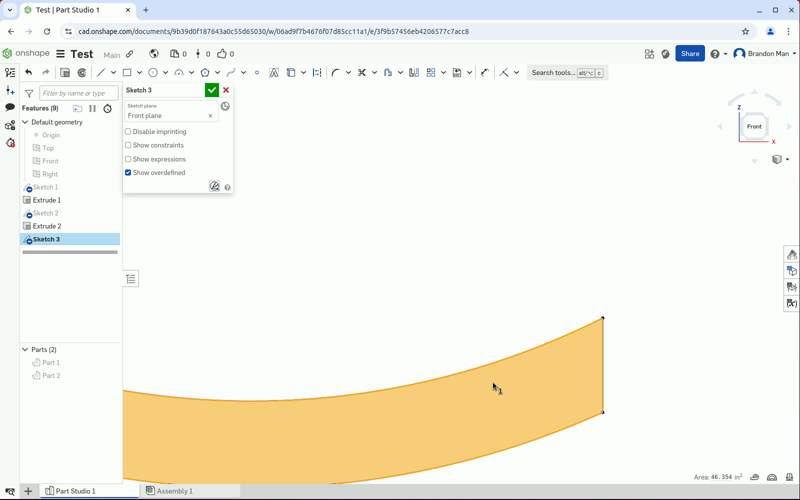
scroll(-6)
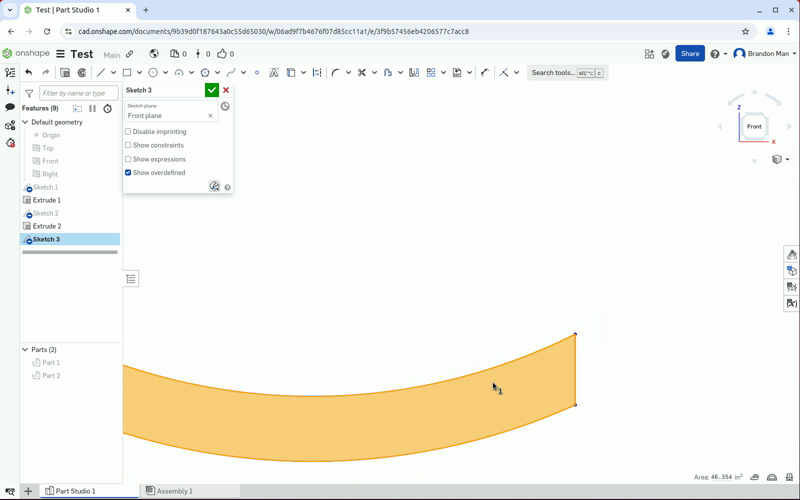
scroll(-6)
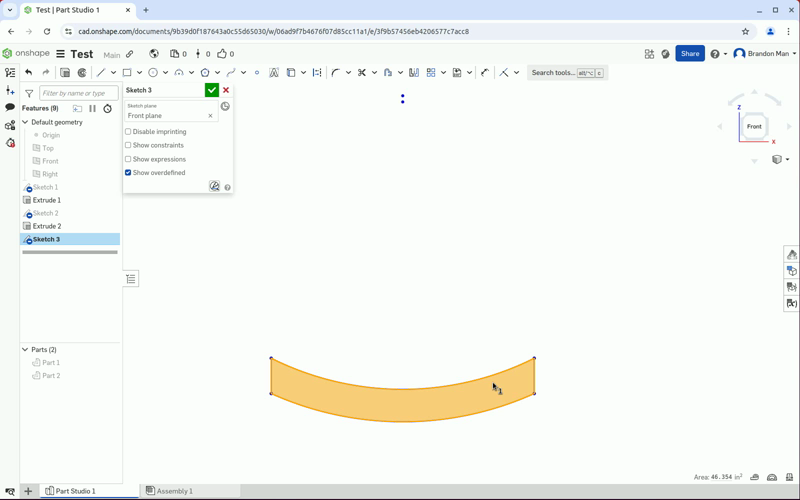
scroll(-6)
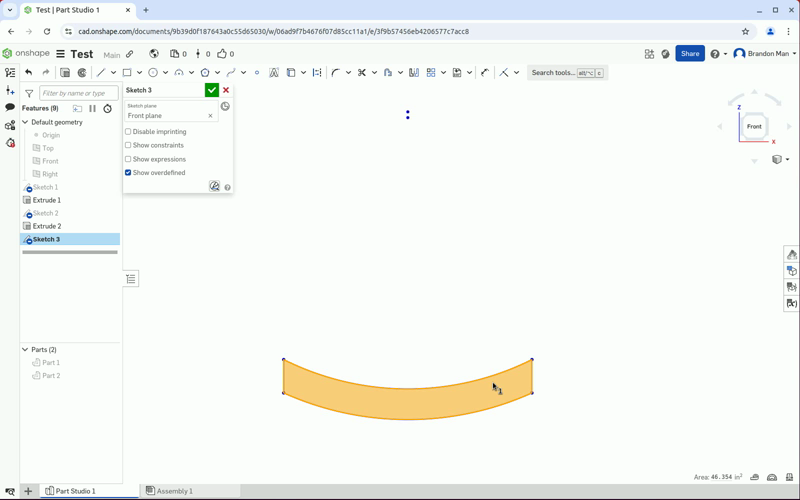
scroll(-6)
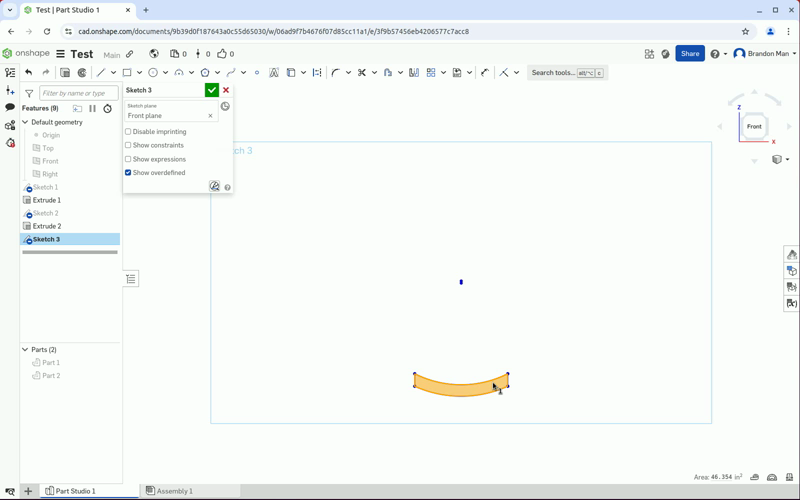
mouse_move(73, 352)
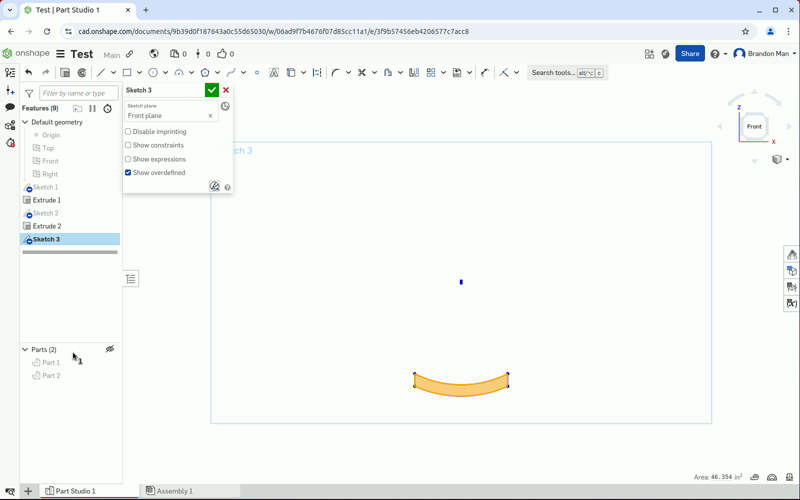
key(shift+y)
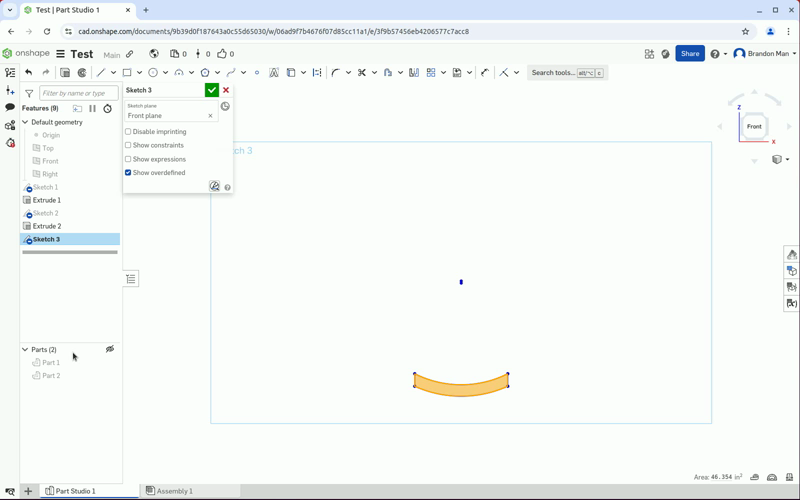
key(shift+e)
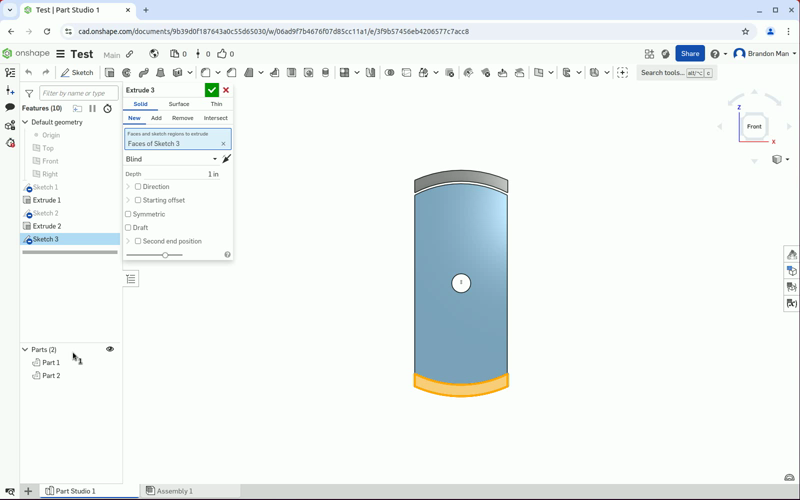
mouse_move(143, 106)
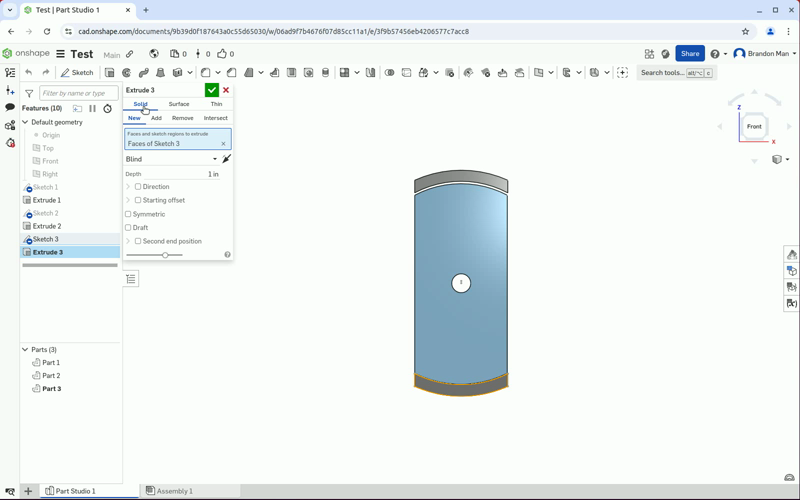
click(143, 106)
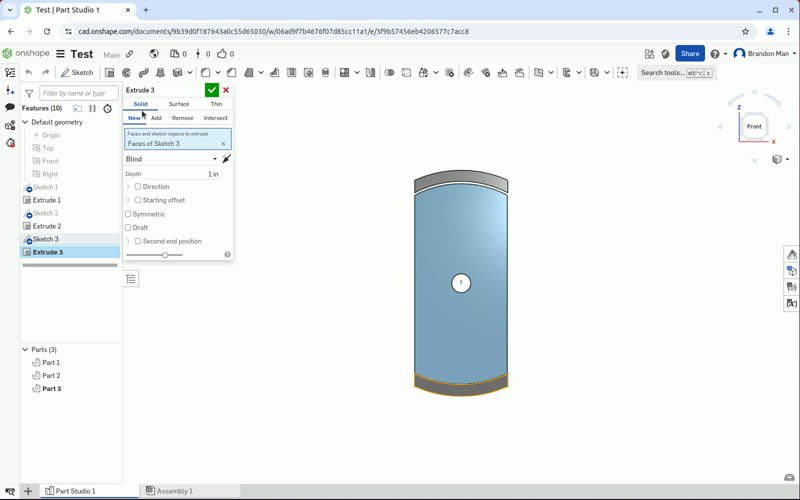
mouse_move(137, 120)
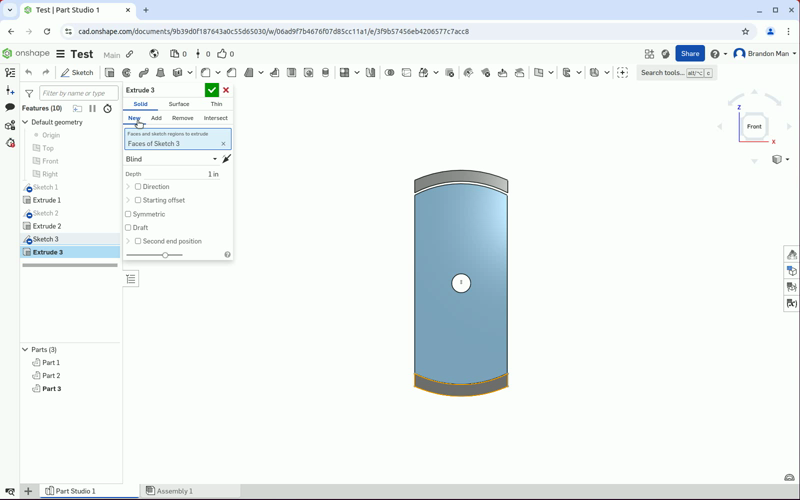
click(137, 120)
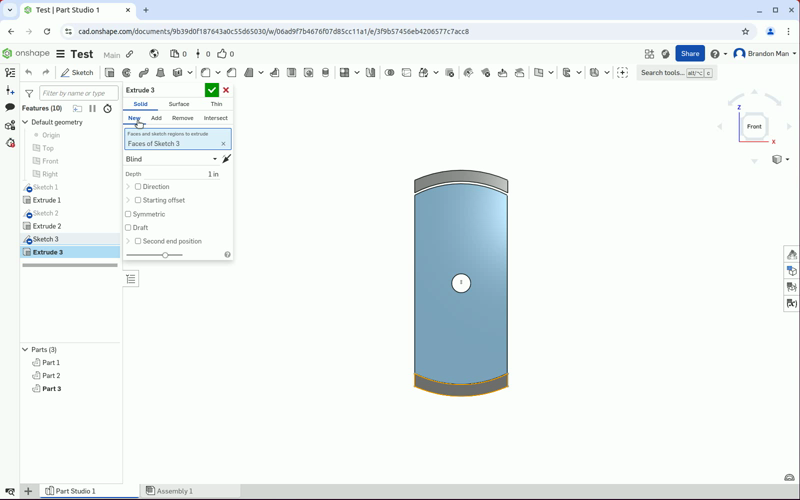
key(tab, 4)
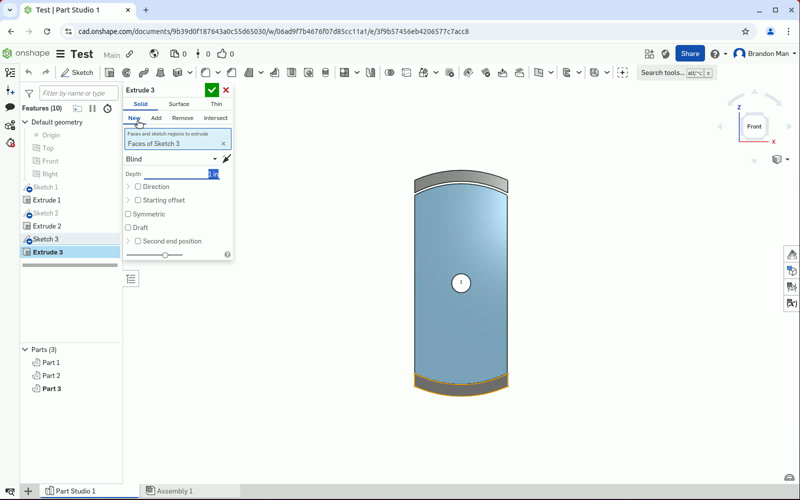
text(2.407)
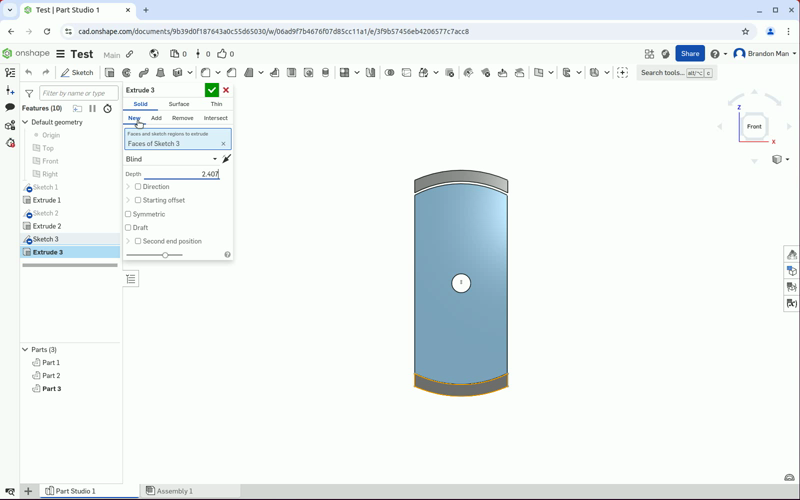
key(enter)
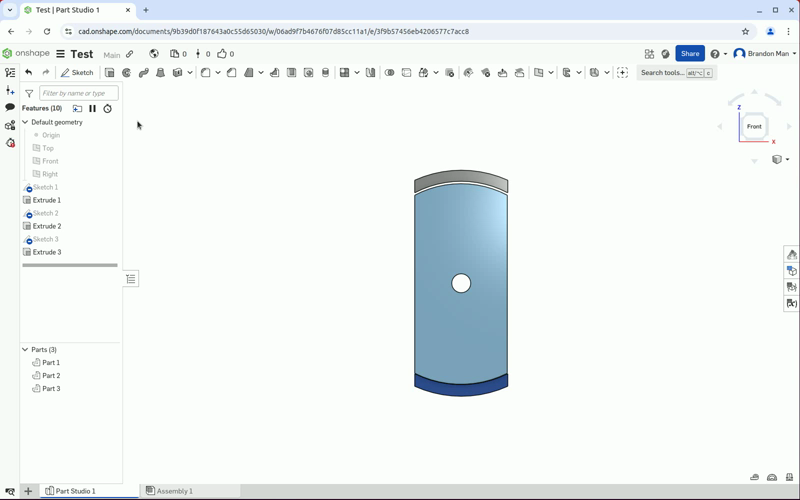
key(shift+h)
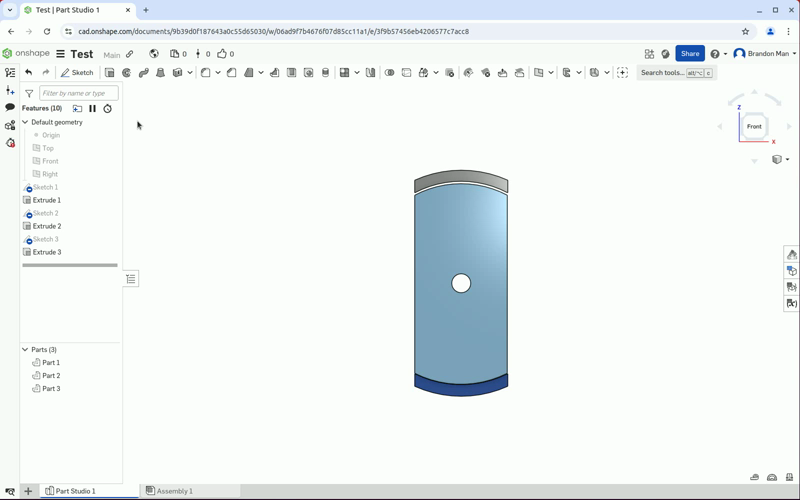
key(shift+h)
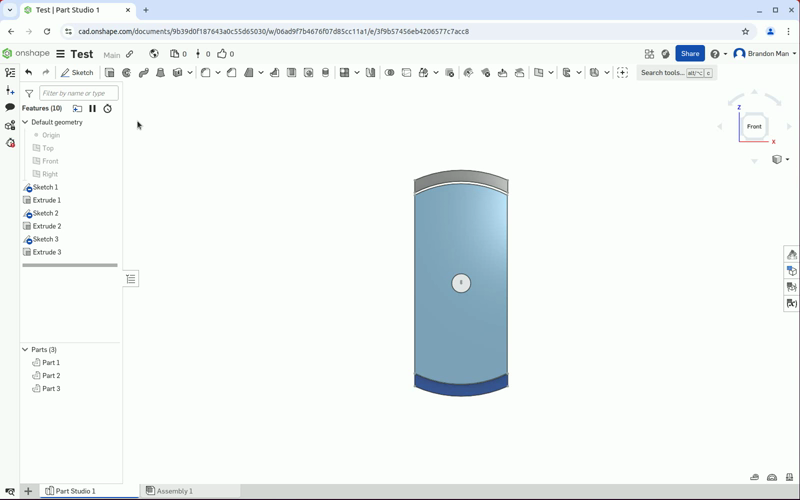
key(shift+7)
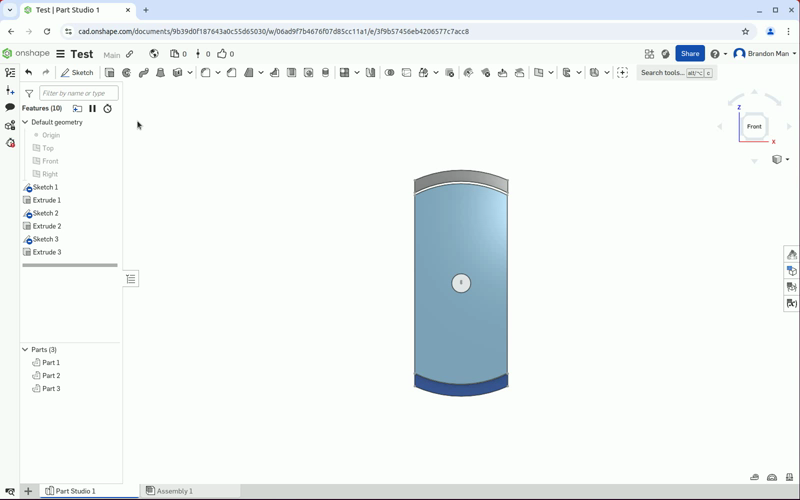
key(left, 2)
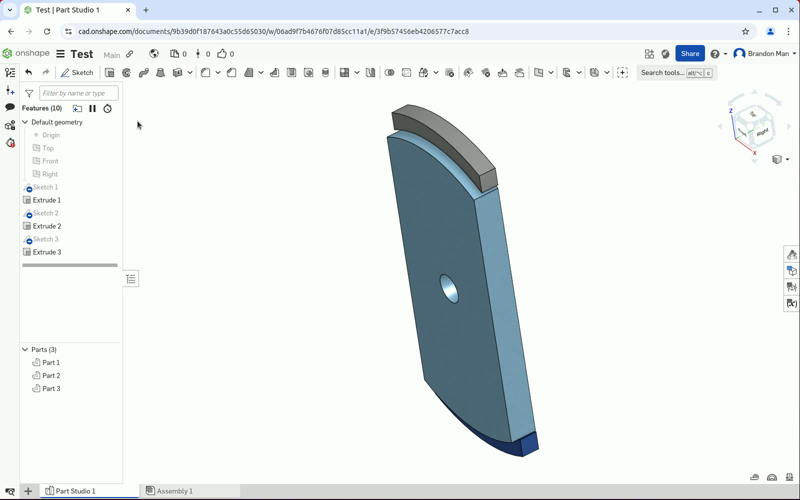
key(down, 2)
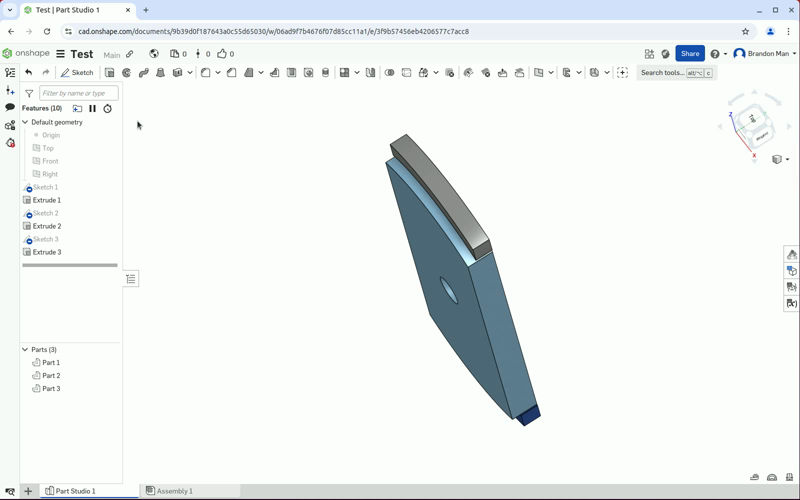
key(up, 2)
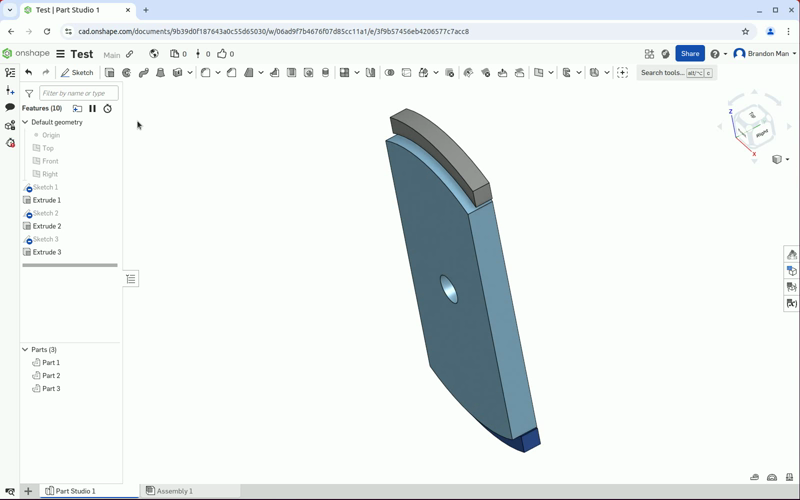
key(right, 2)
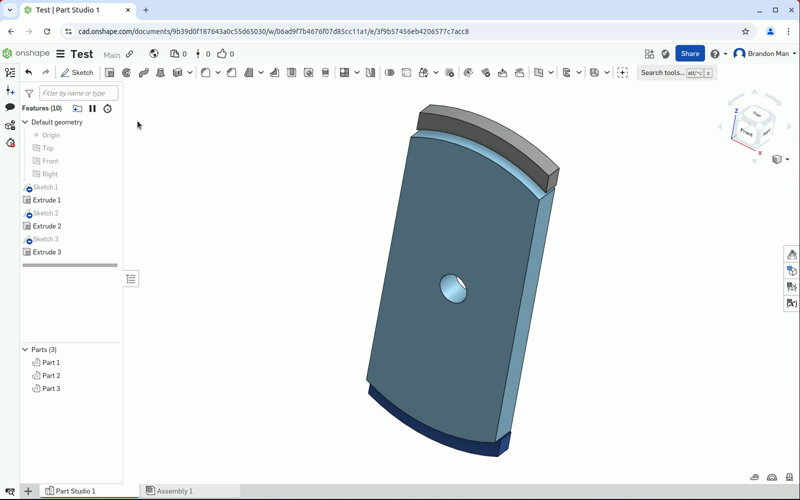
mouse_move(73, 189)
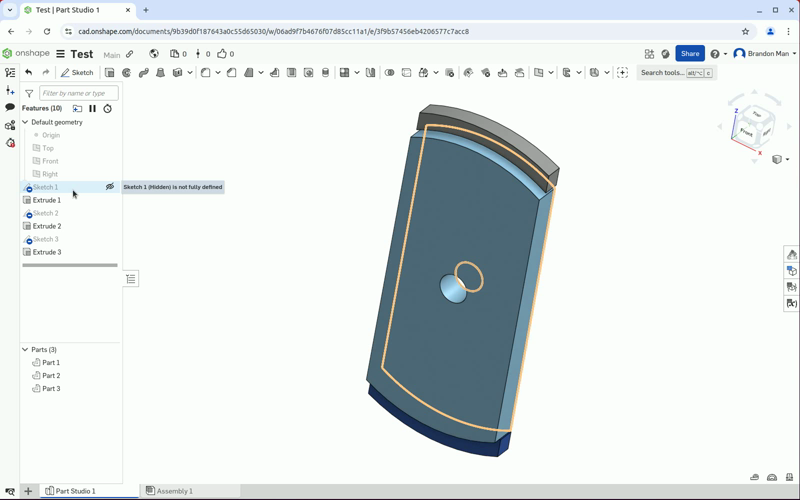
click(73, 189)